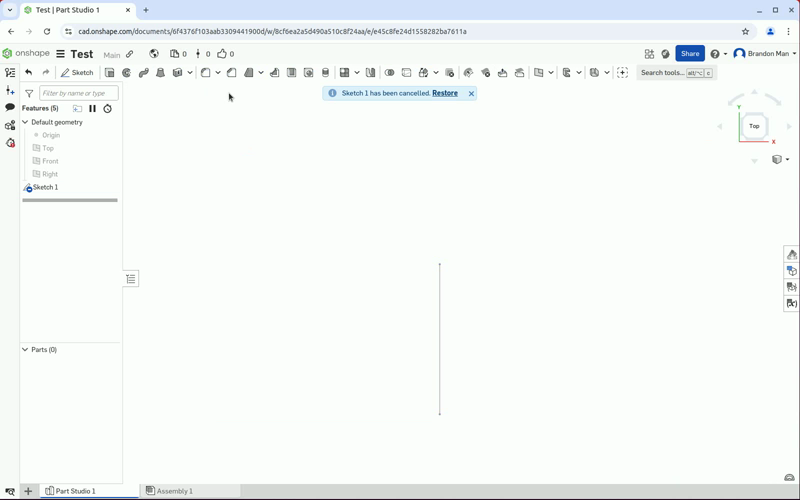
key(shift+h)
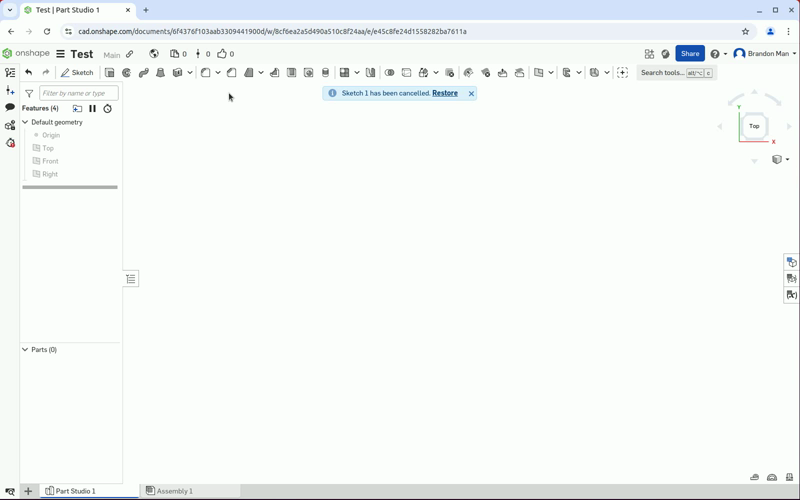
mouse_move(73, 352)
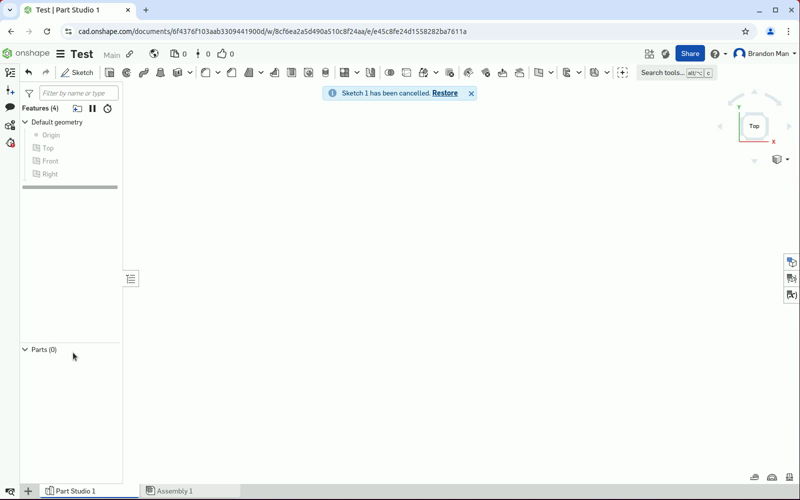
key(y)
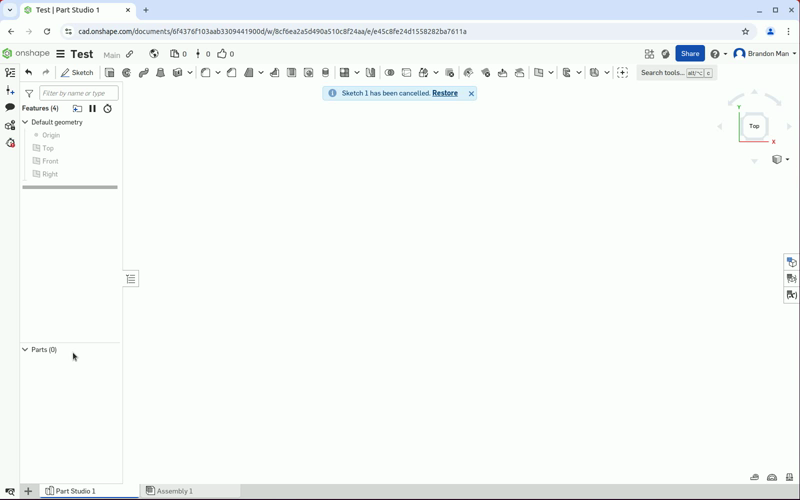
key(shift+p)
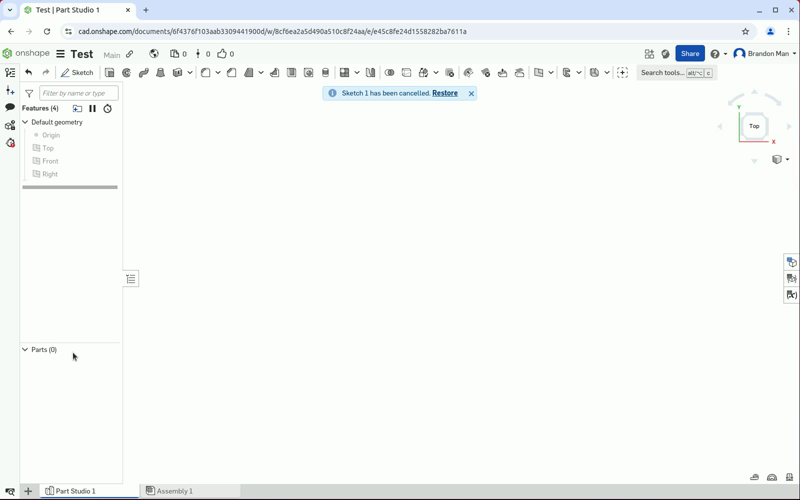
key(space)
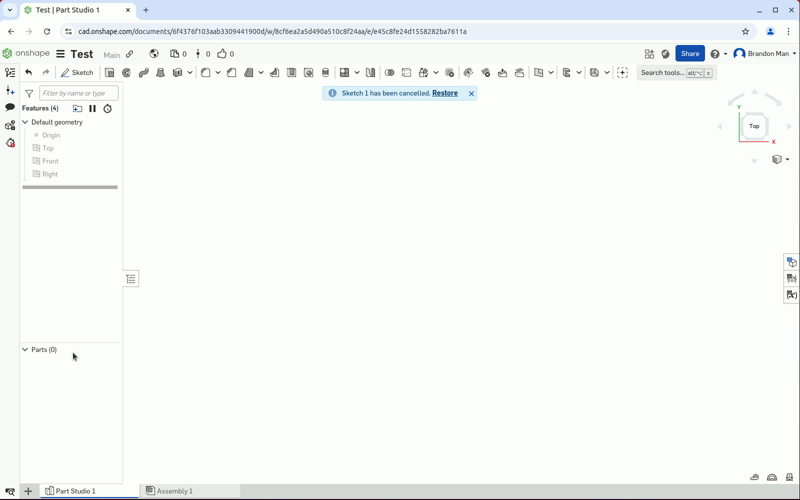
key_down(shift)
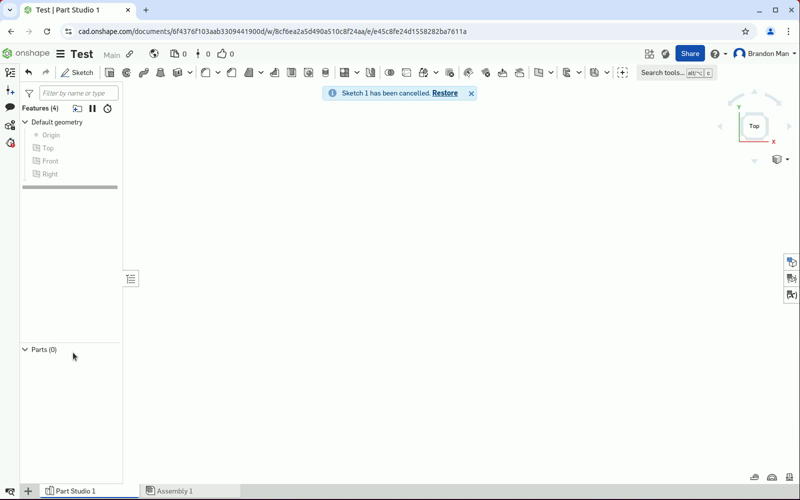
key(up)
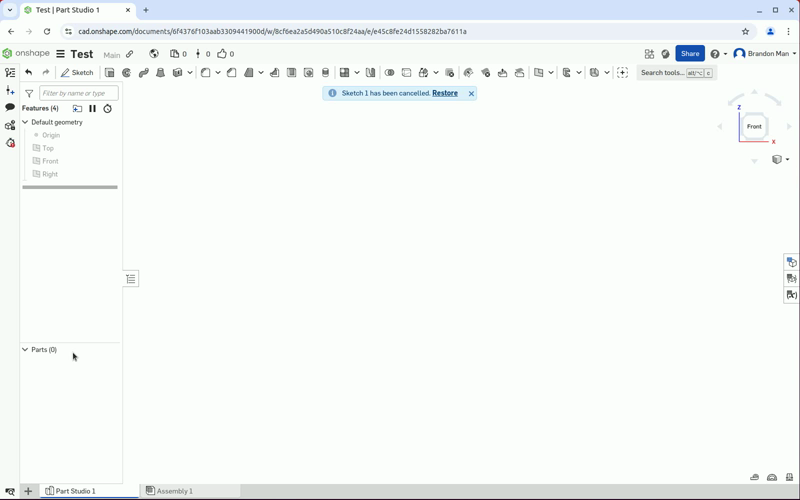
key_up(shift)
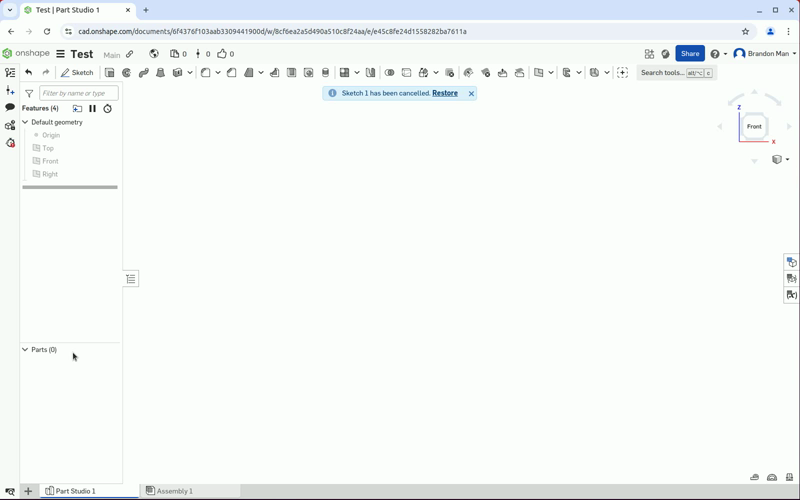
key(space)
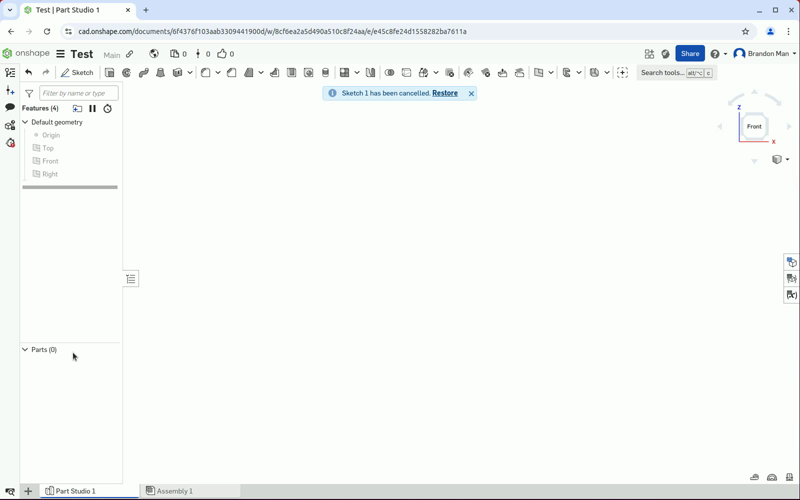
key_down(shift)
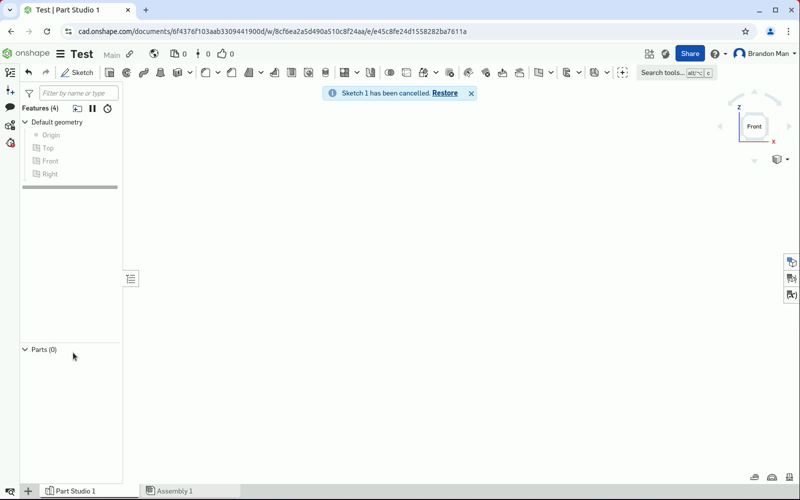
key(left)
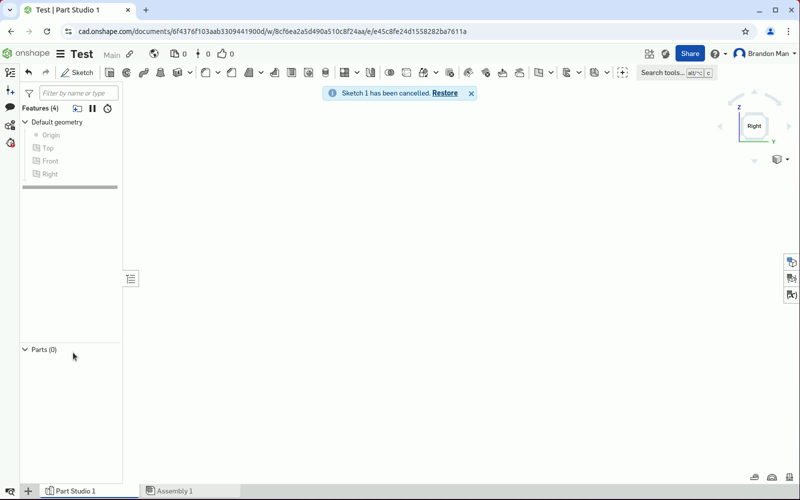
key_up(shift)
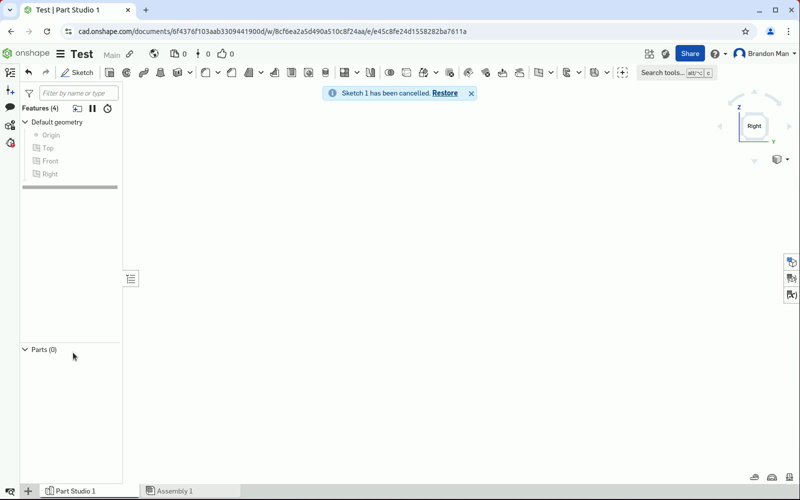
mouse_move(73, 352)
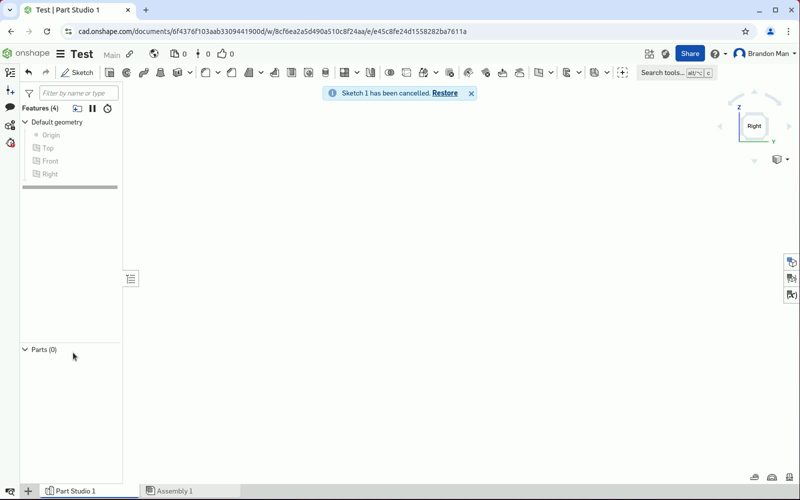
key(shift+y)
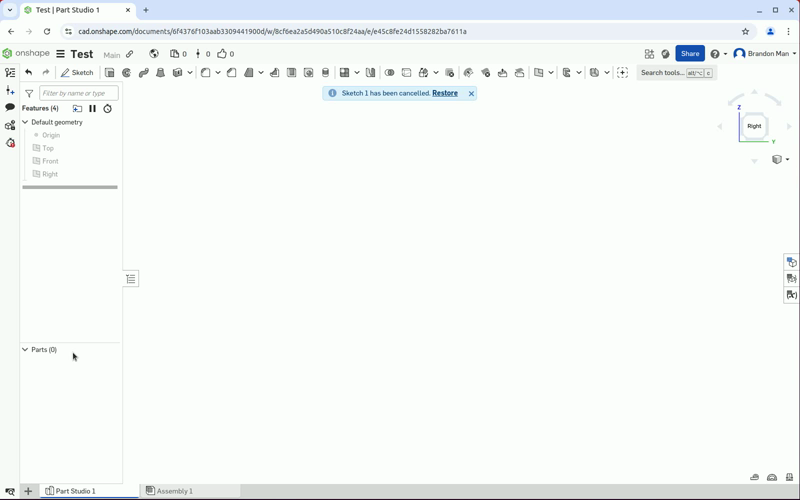
key(shift+s)
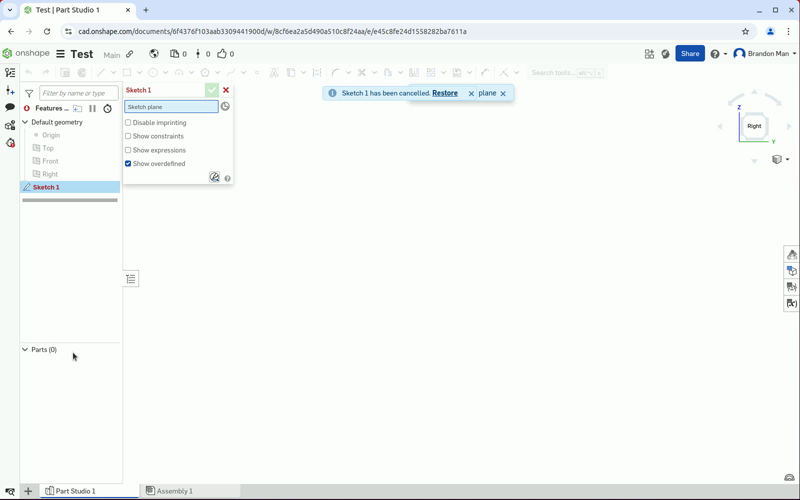
mouse_move(73, 176)
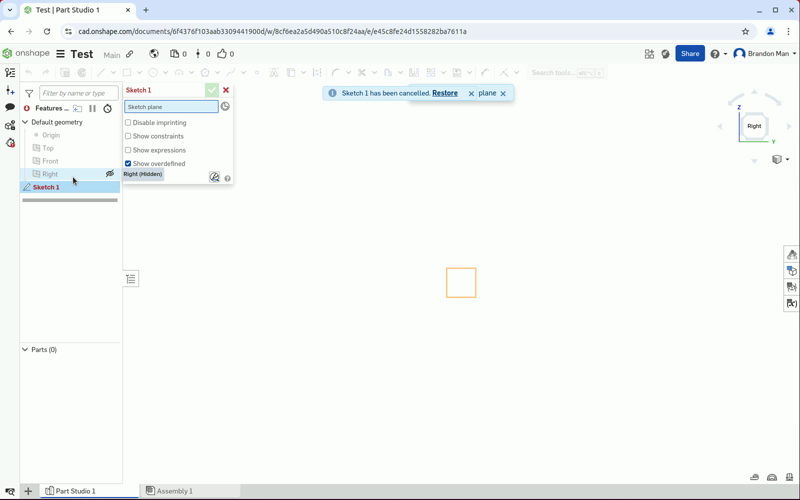
click(73, 176)
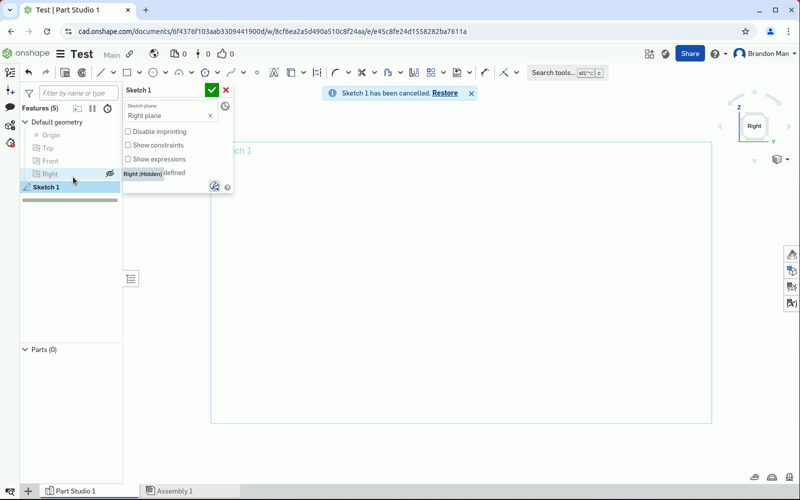
mouse_move(73, 352)
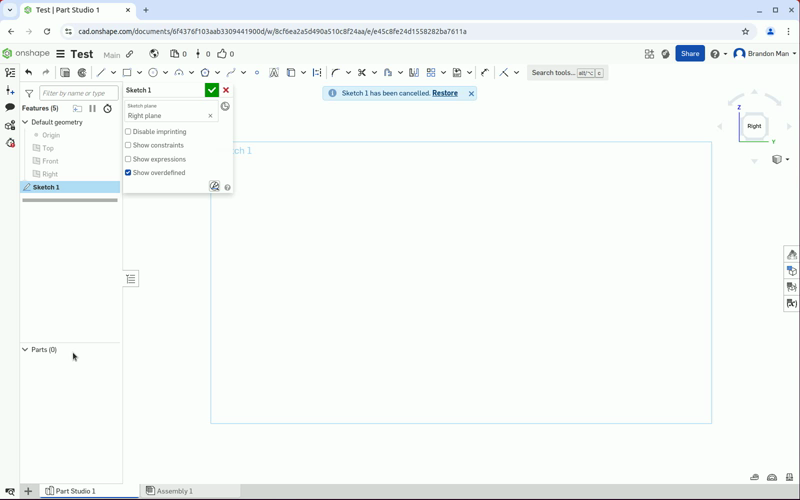
key(y)
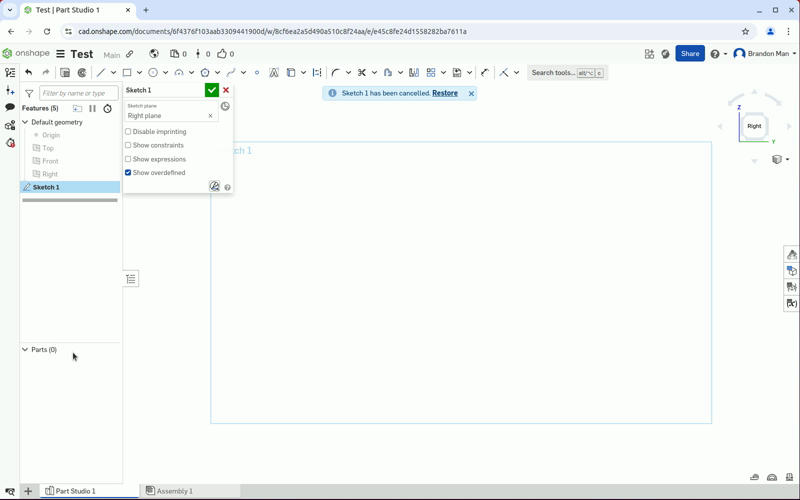
key(l)
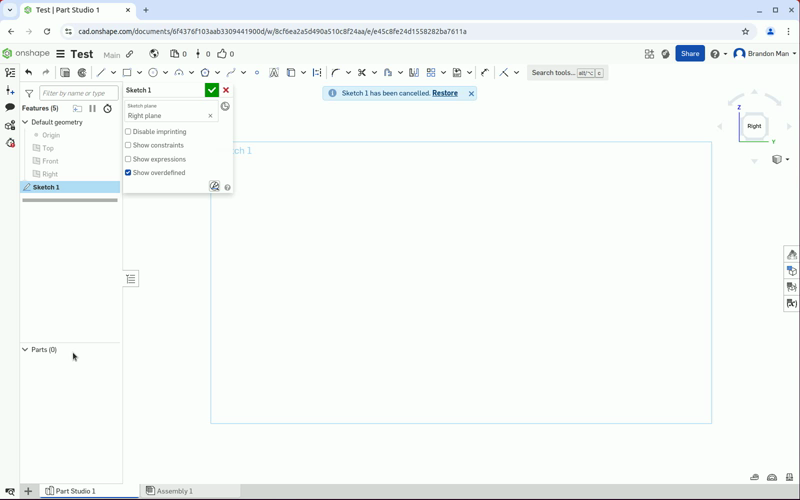
key_down(shift)
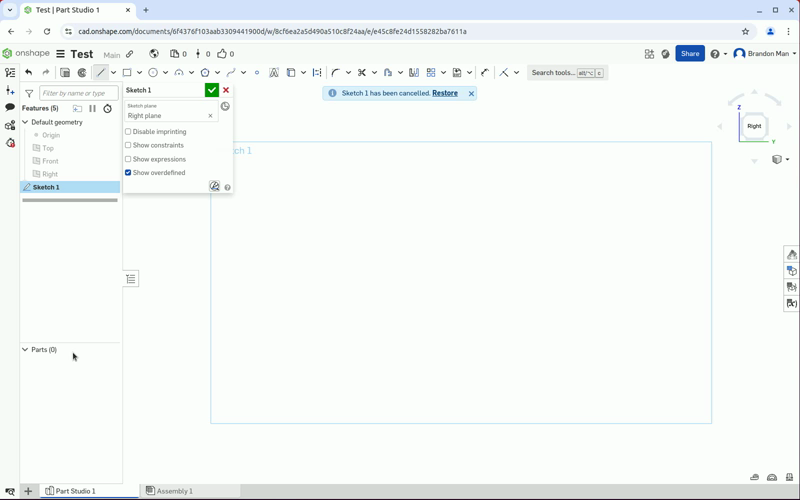
mouse_move(460, 282)
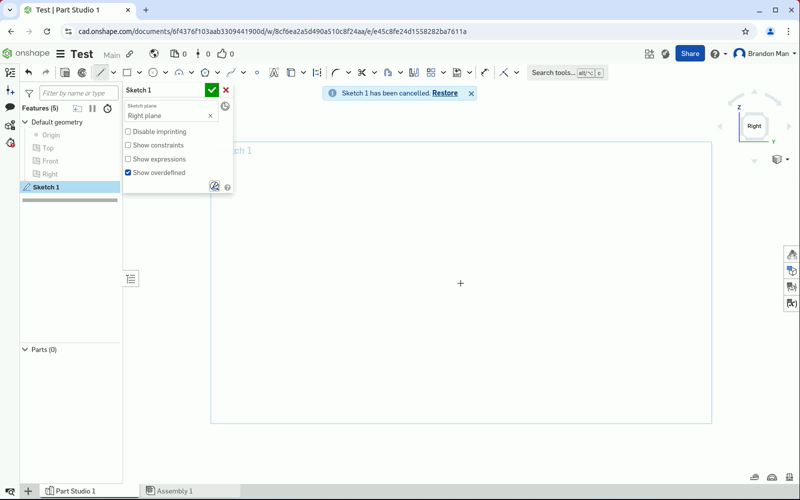
click(460, 282)
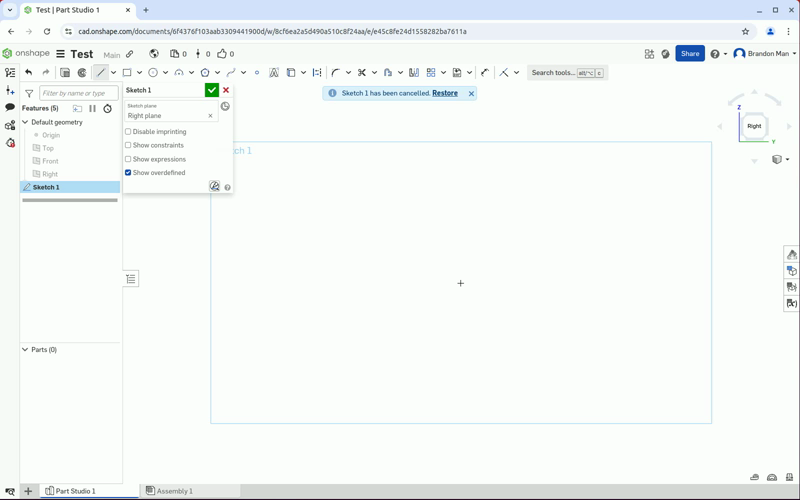
key_up(shift)
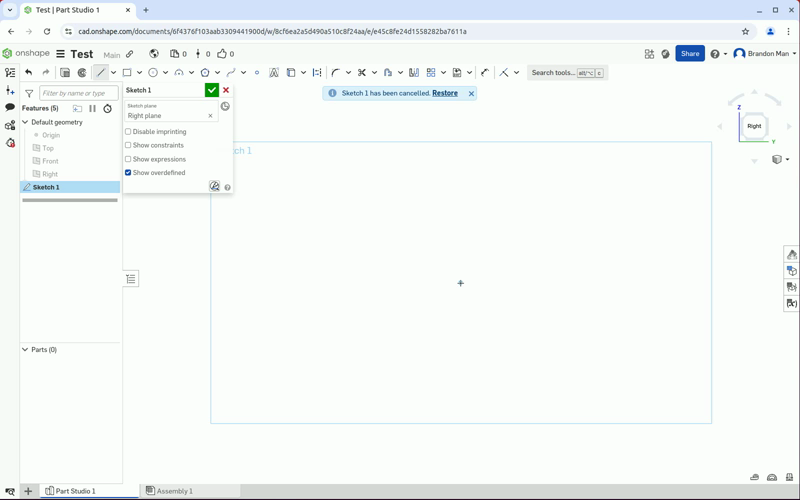
key_down(shift)
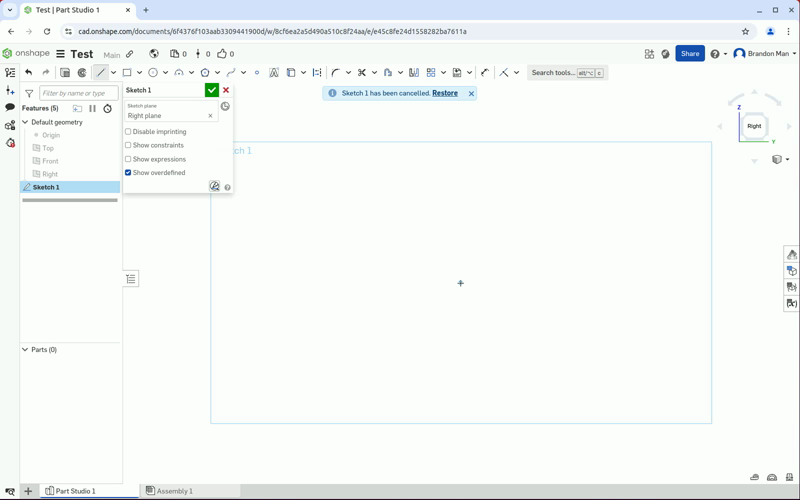
mouse_move(573, 282)
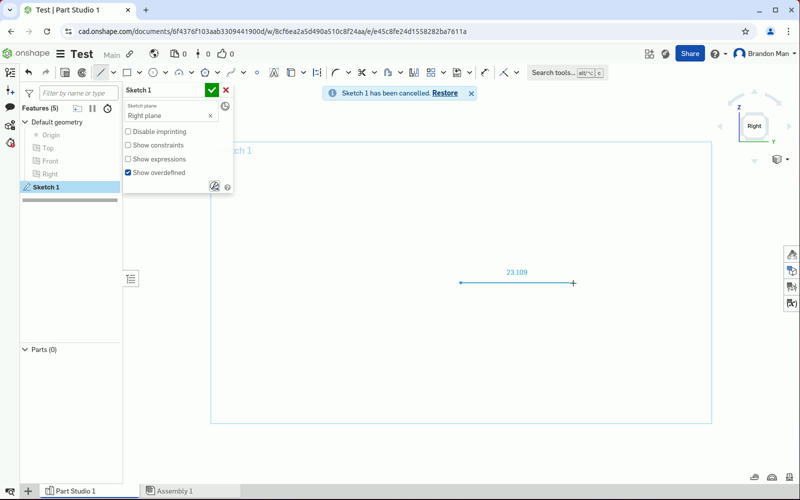
click(573, 282)
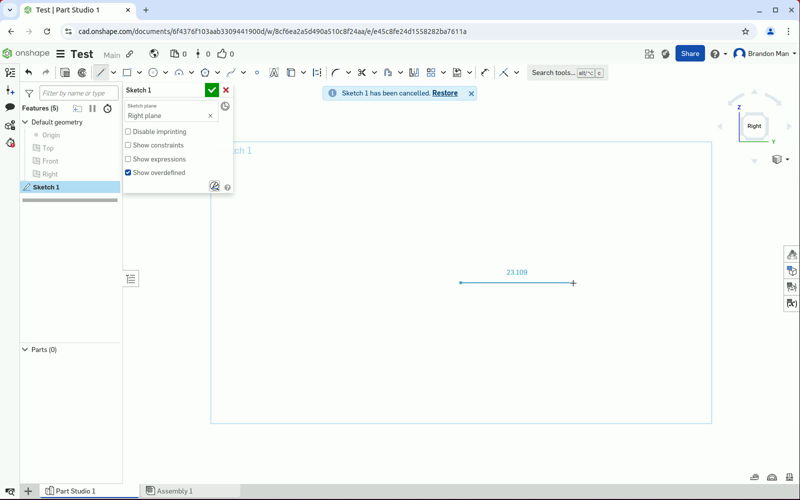
key_up(shift)
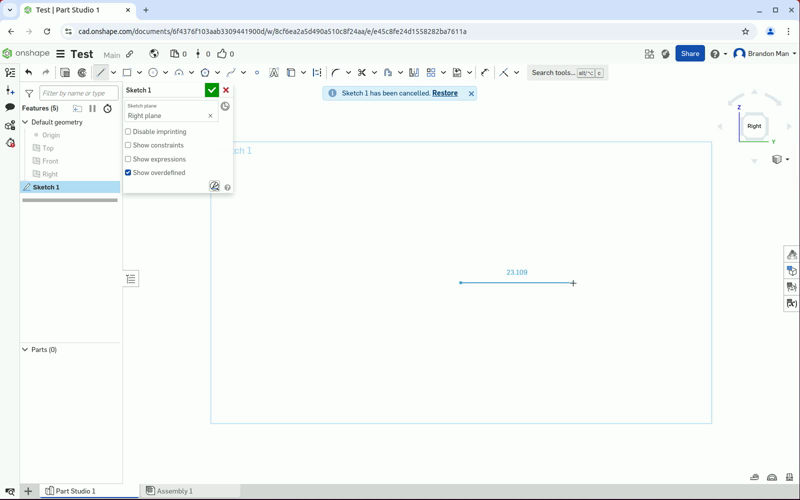
key_down(shift)
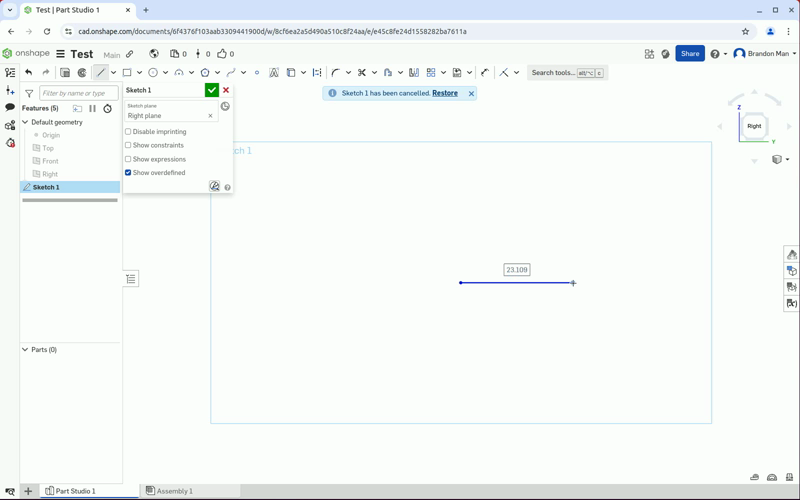
mouse_move(589, 282)
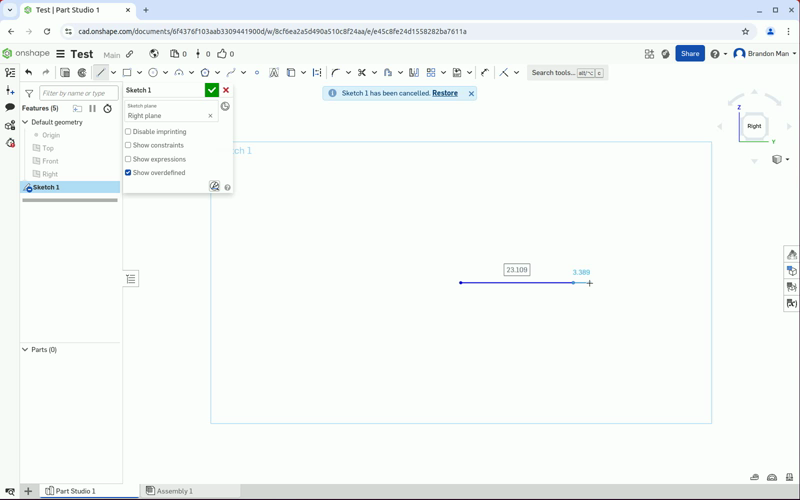
mouse_move(573, 237)
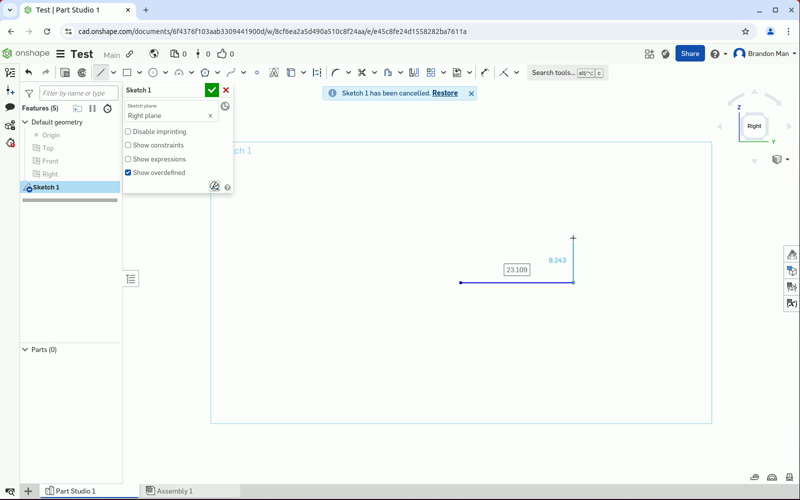
click(573, 237)
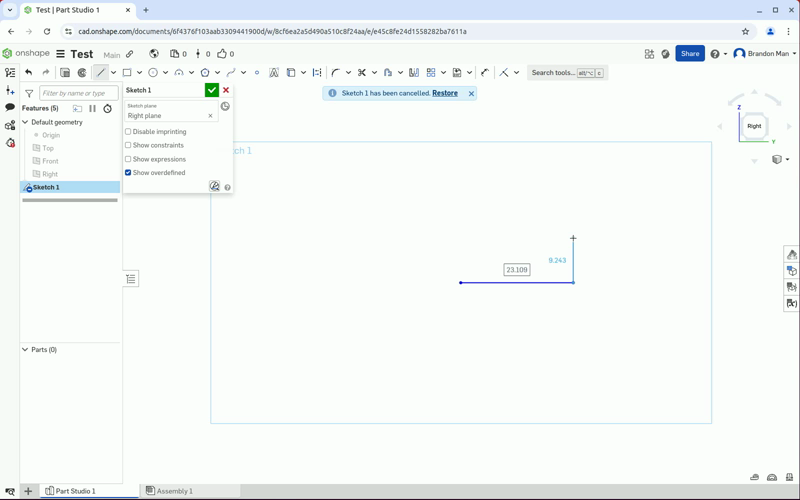
key_up(shift)
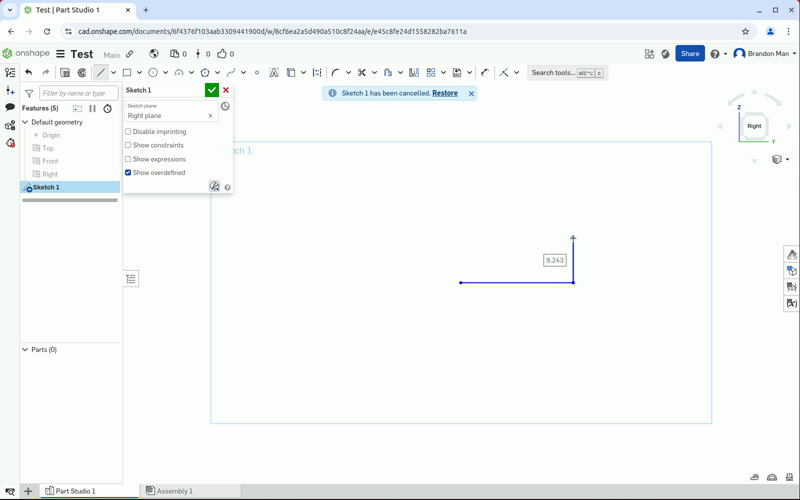
key_down(shift)
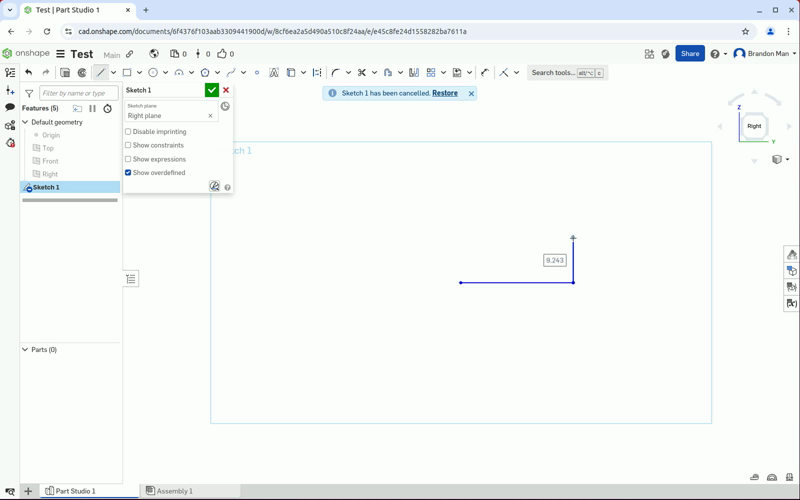
mouse_move(460, 237)
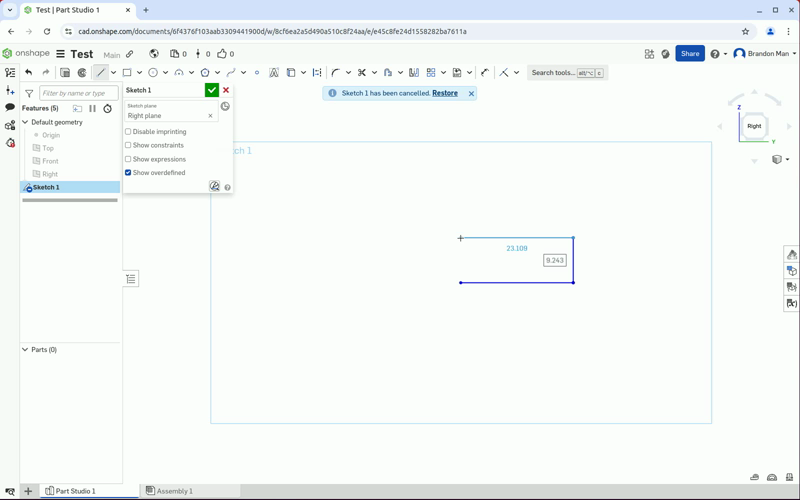
click(460, 237)
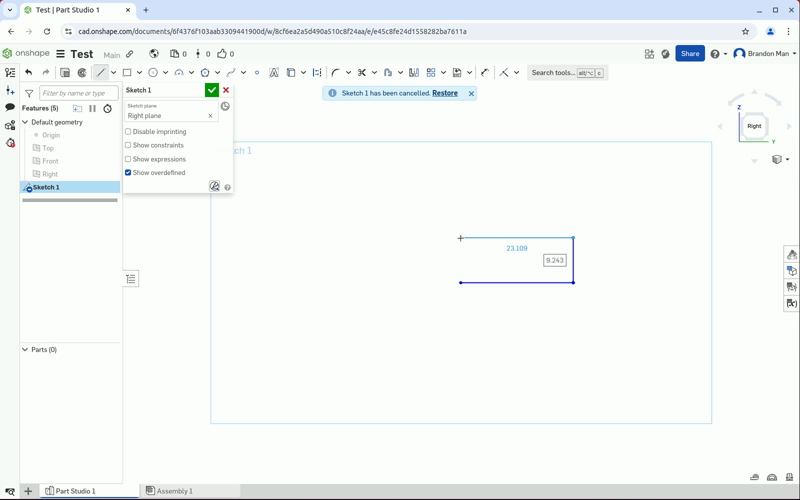
key_up(shift)
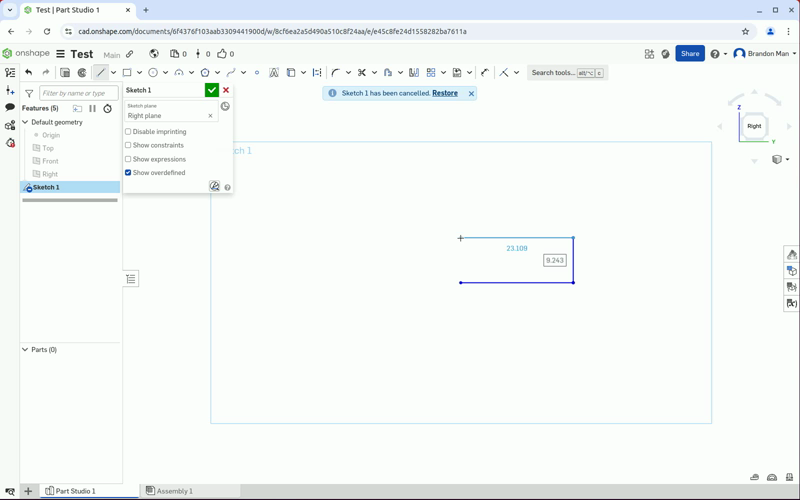
mouse_move(490, 237)
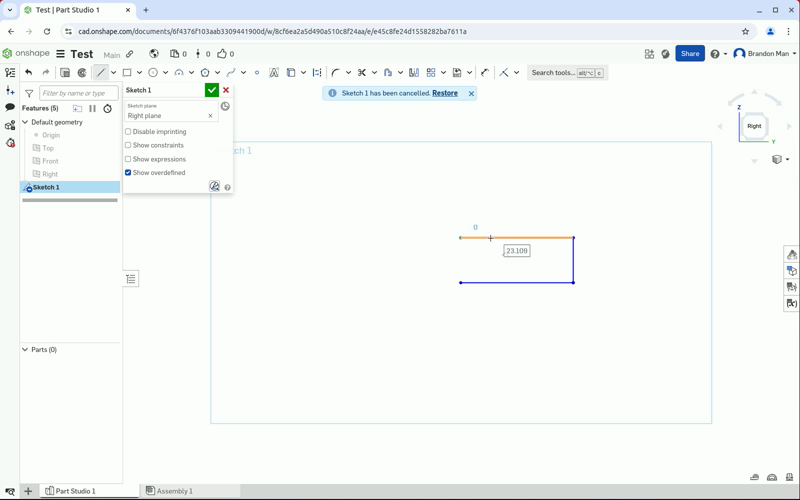
key_down(shift)
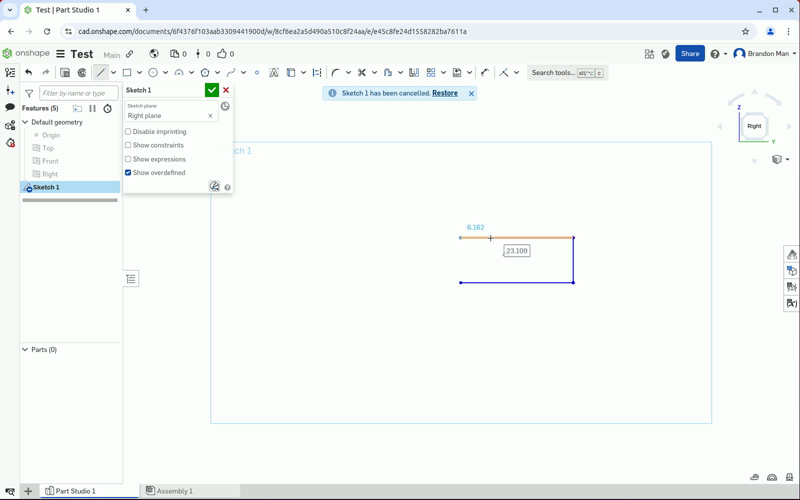
mouse_move(460, 282)
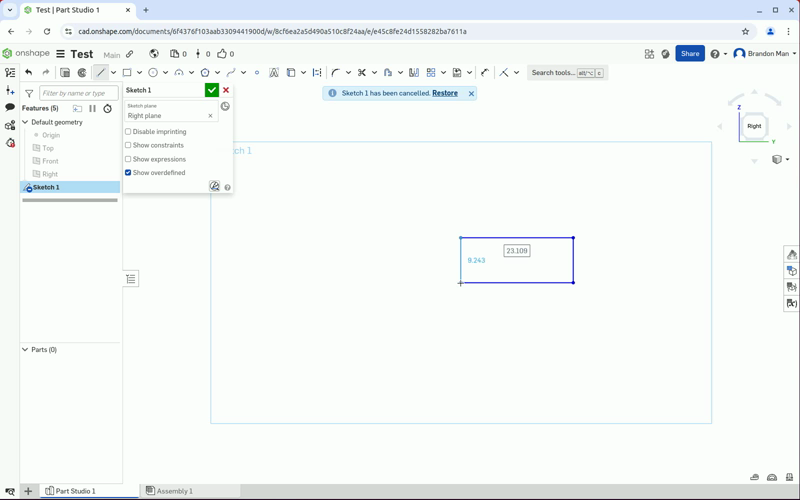
key_up(shift)
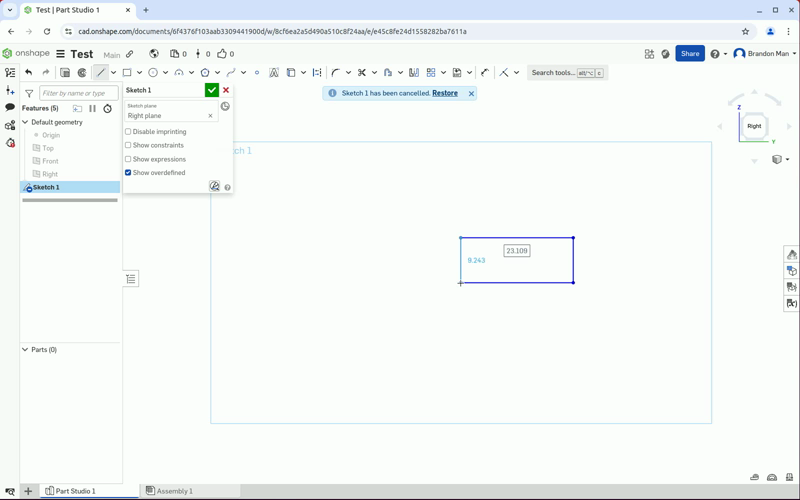
click(460, 282)
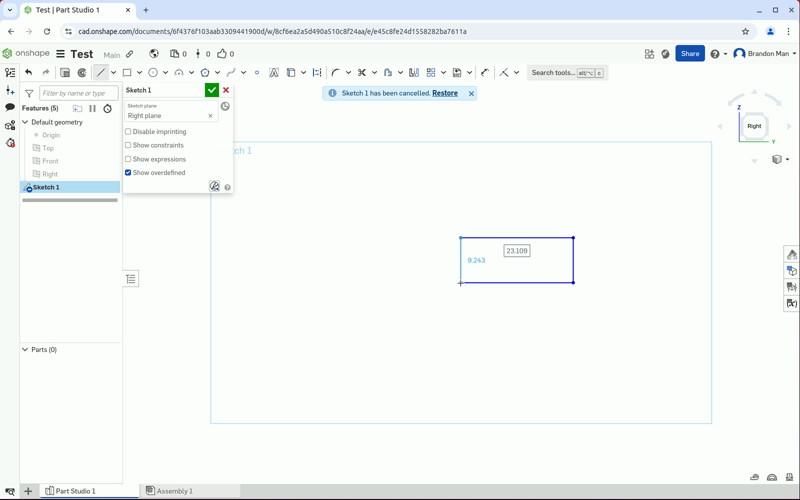
key(esc)
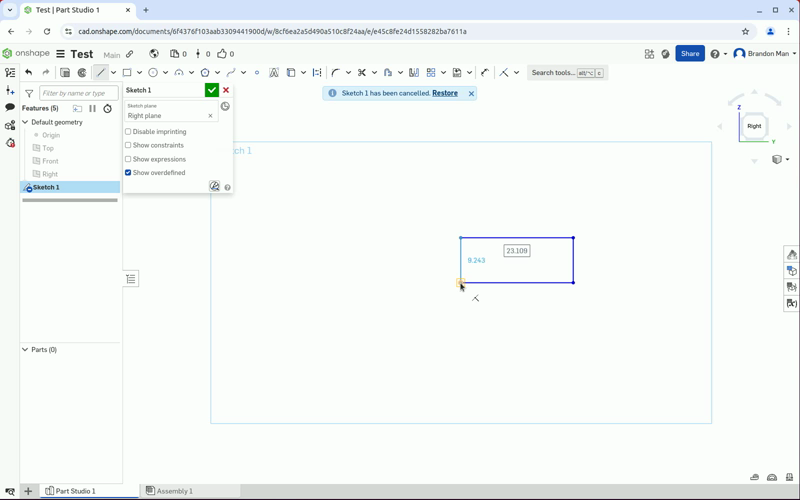
mouse_move(511, 276)
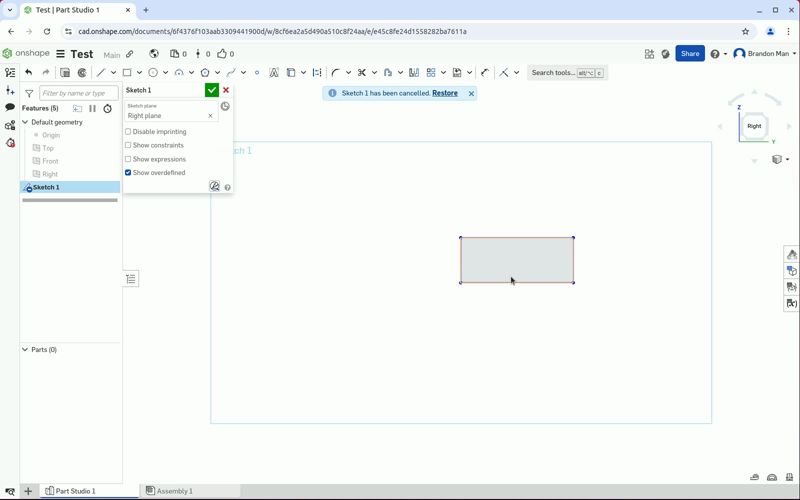
click(511, 276)
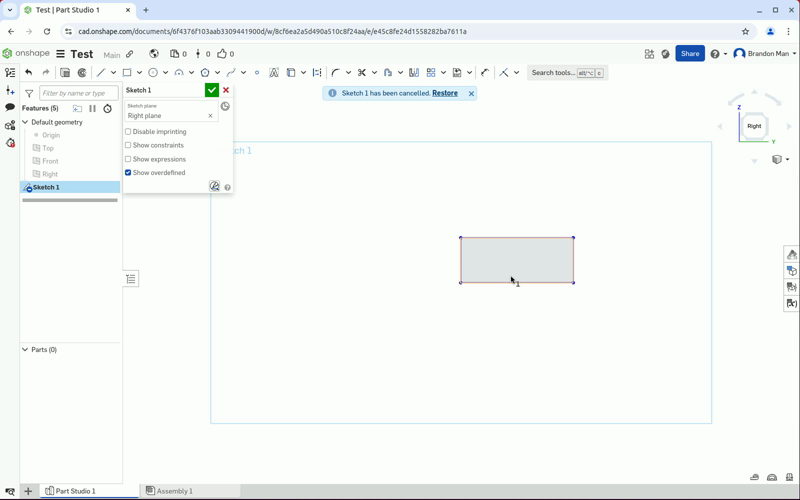
mouse_move(73, 352)
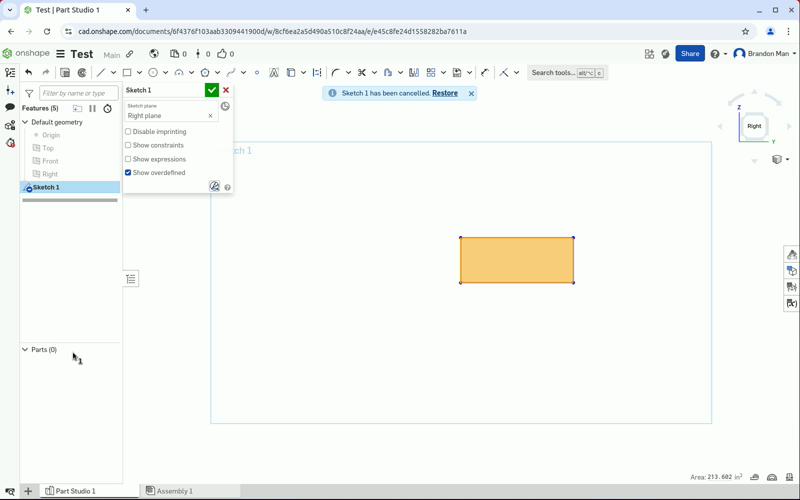
key(shift+y)
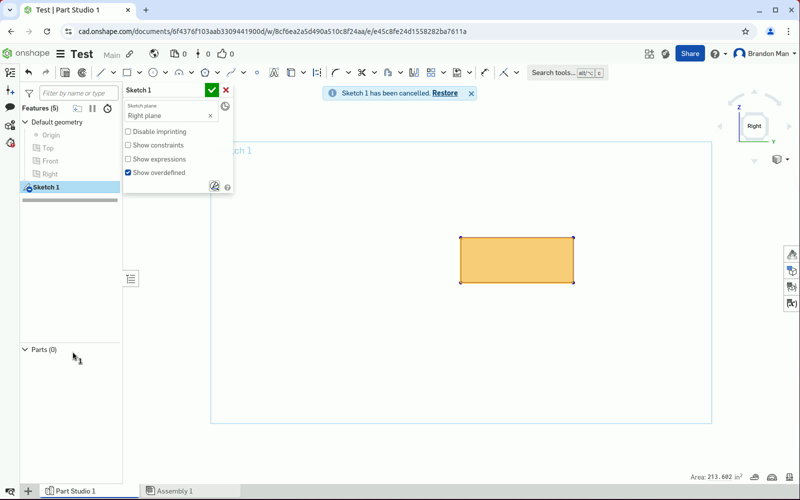
key(shift+e)
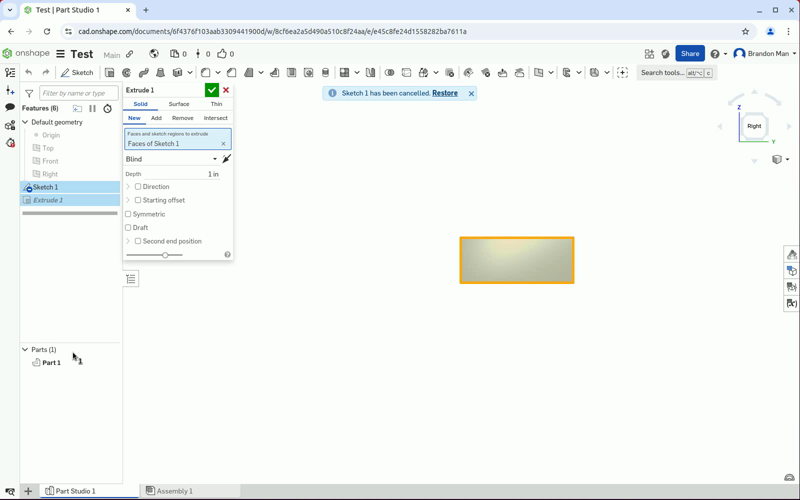
mouse_move(143, 106)
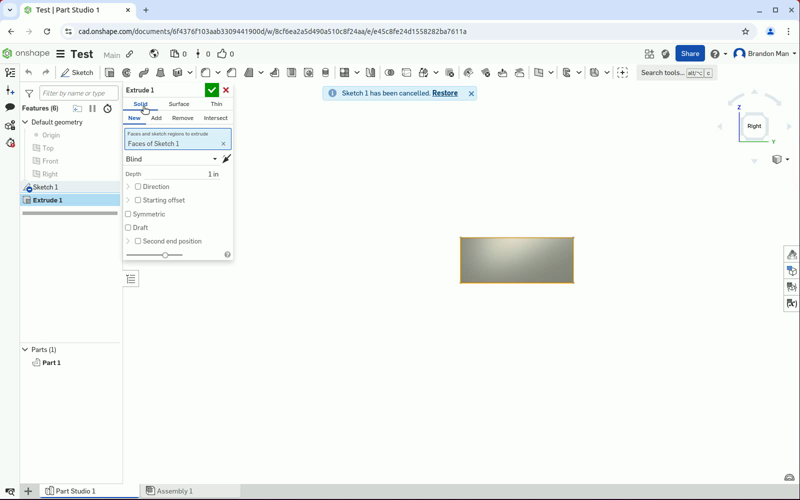
click(143, 106)
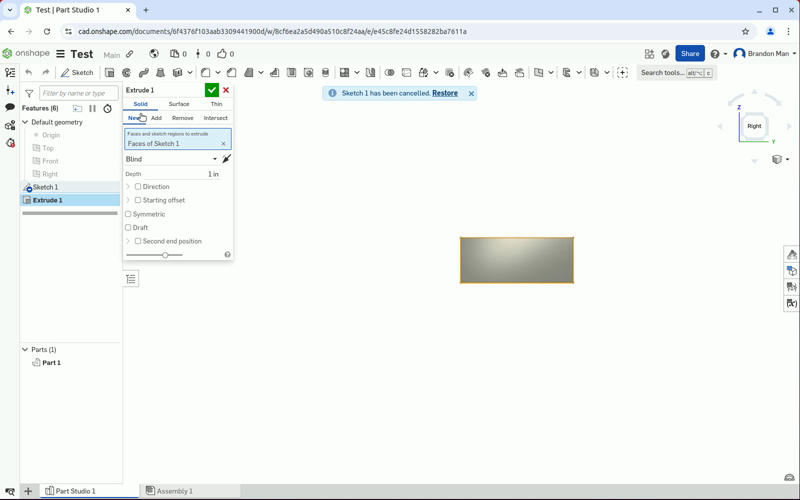
mouse_move(137, 120)
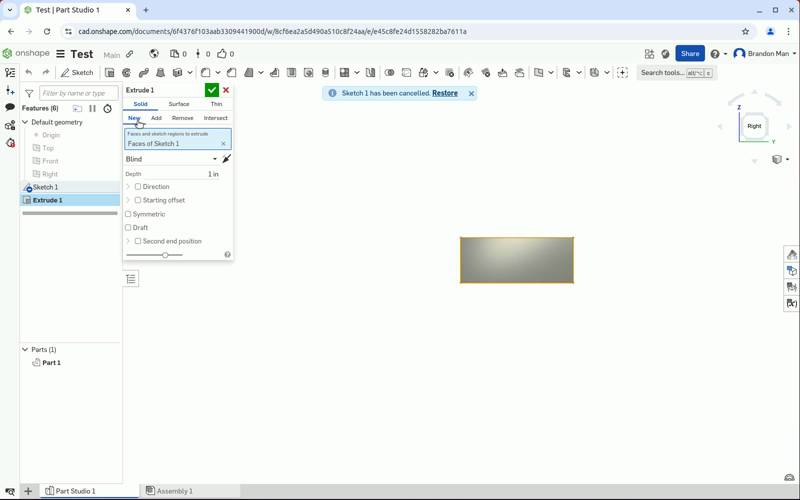
click(137, 120)
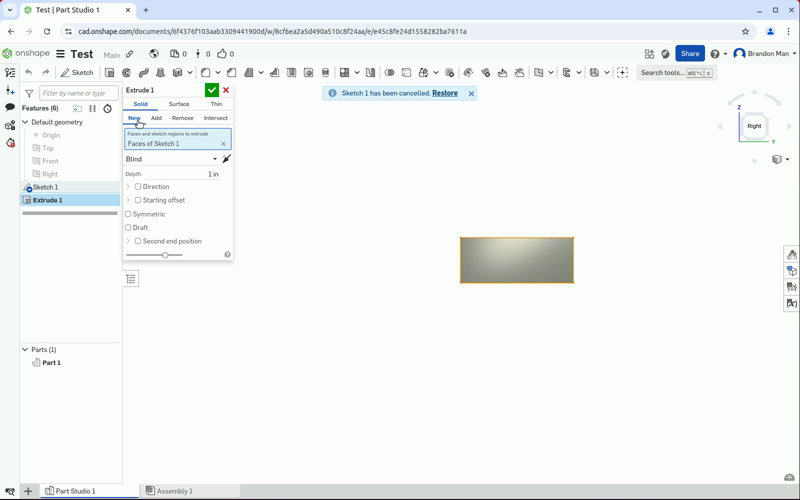
key(tab, 4)
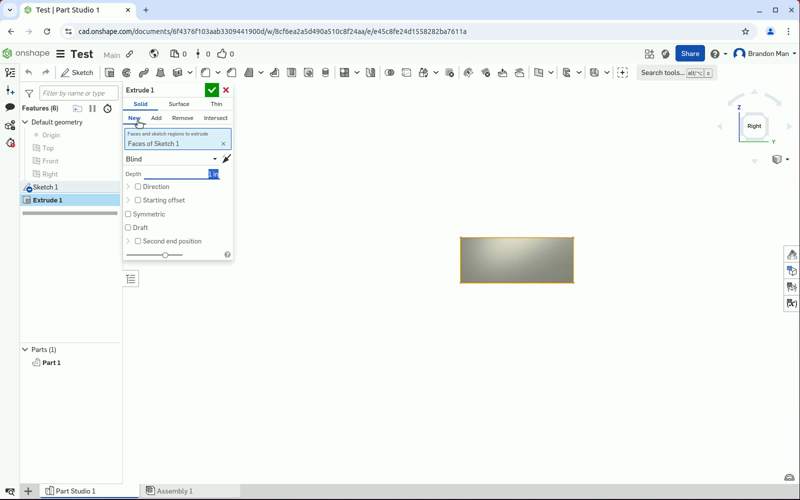
text(23.108)
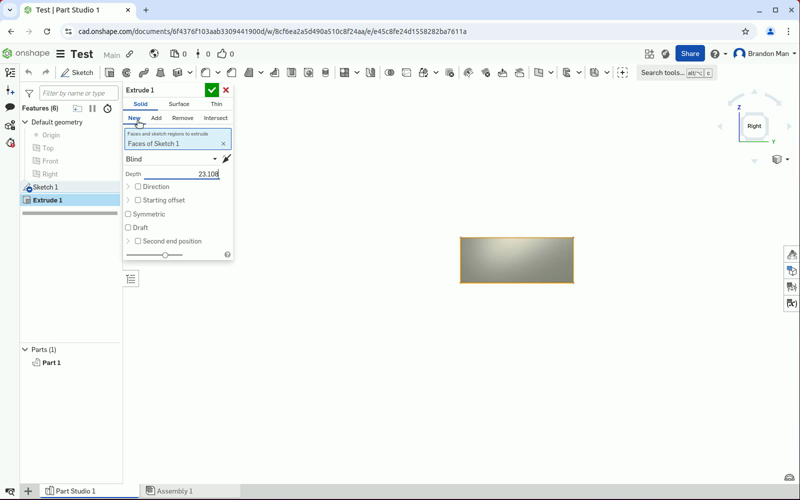
key(enter)
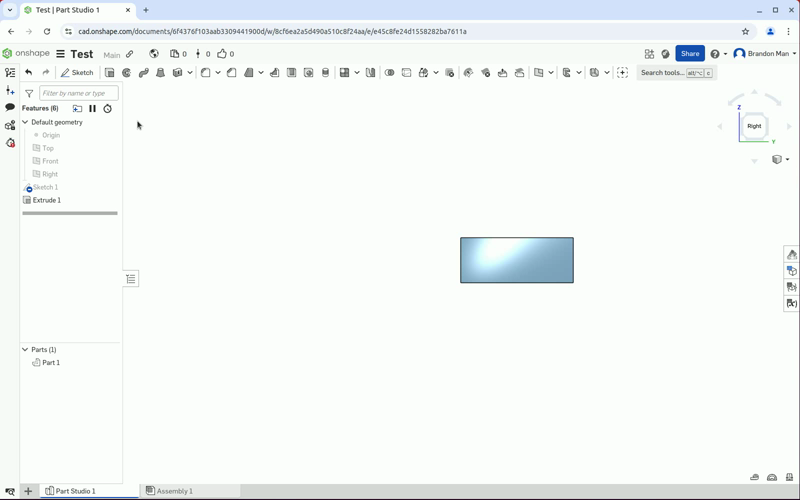
key(shift+h)
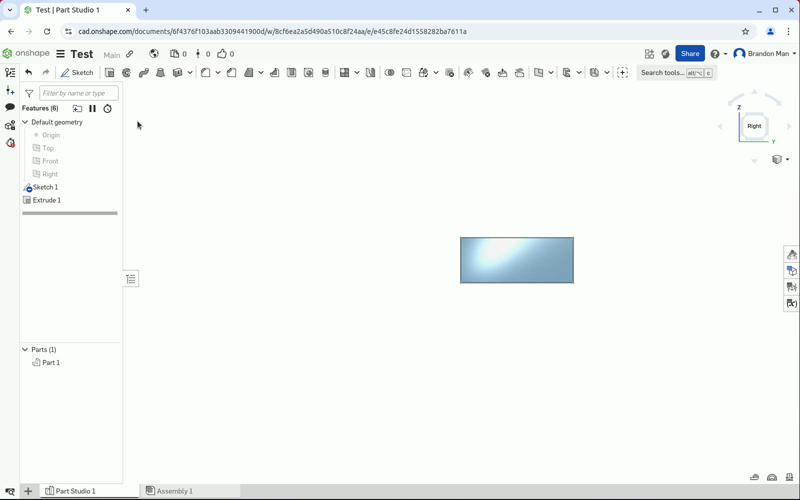
key(shift+h)
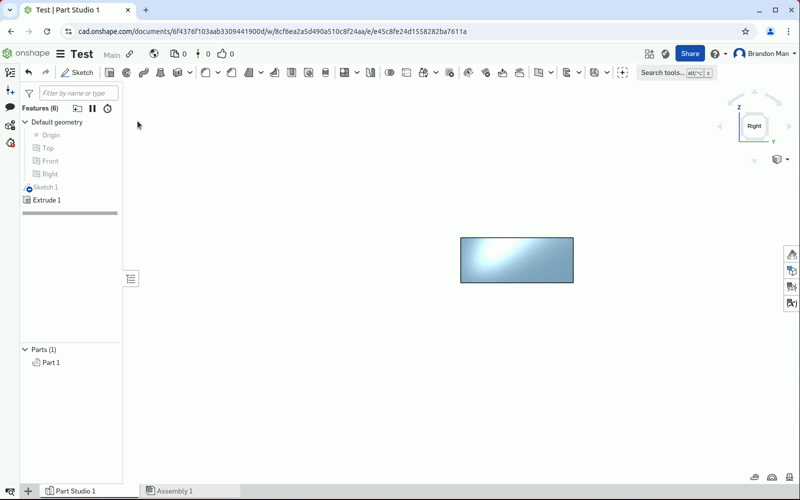
mouse_move(73, 189)
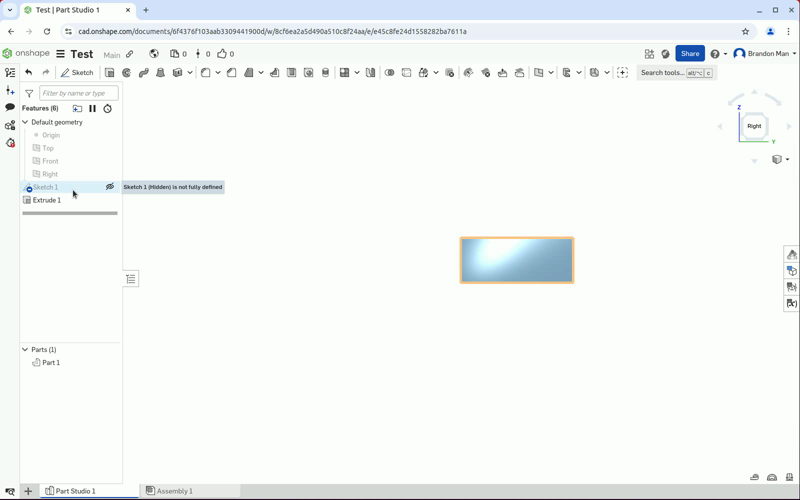
click(73, 189)
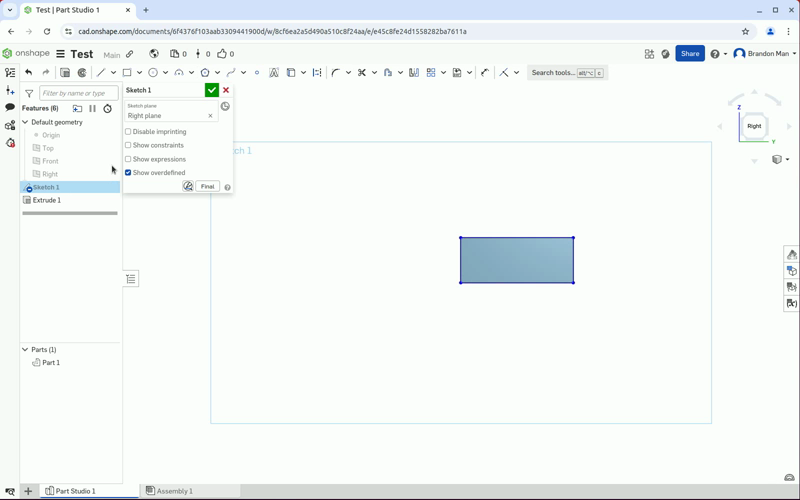
mouse_move(229, 92)
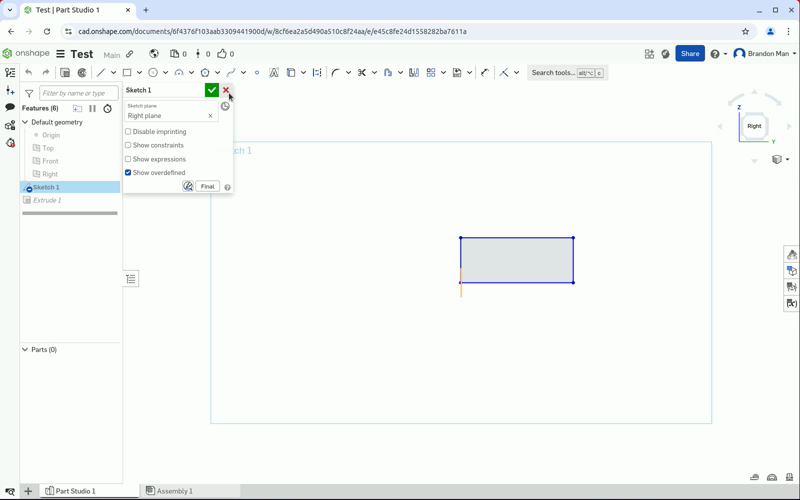
click(229, 92)
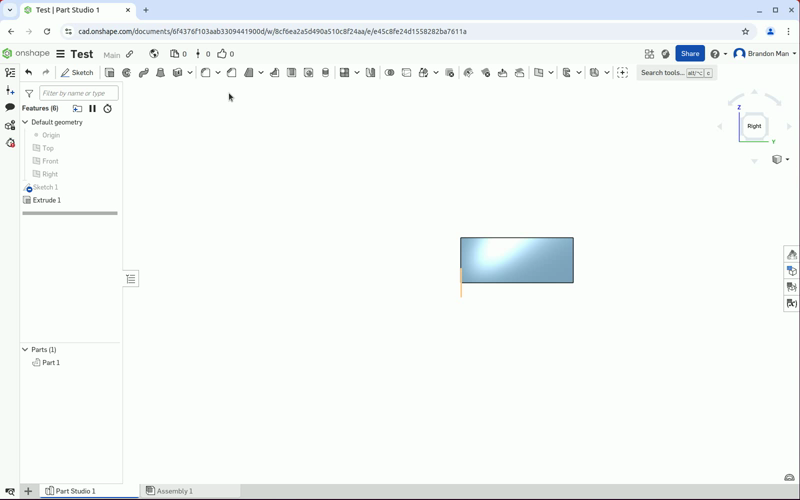
mouse_move(541, 75)
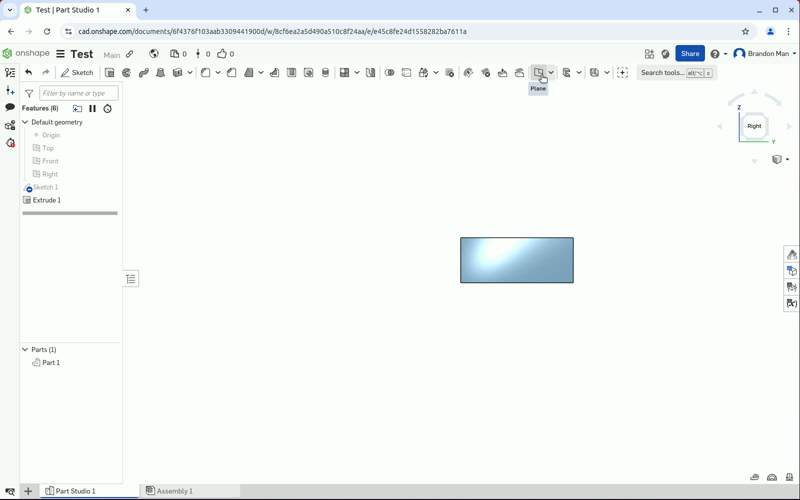
click(541, 75)
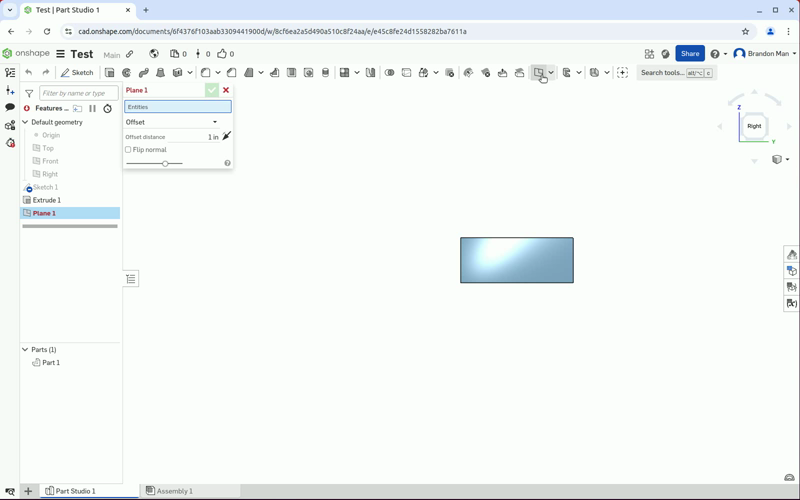
mouse_move(73, 176)
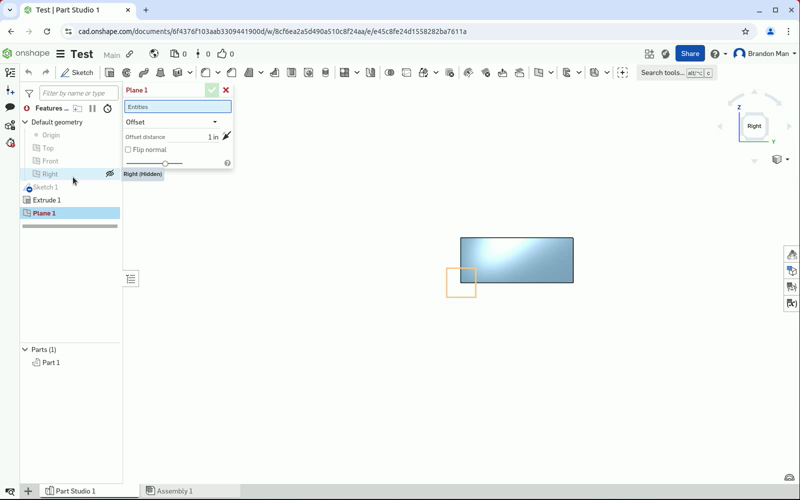
click(73, 176)
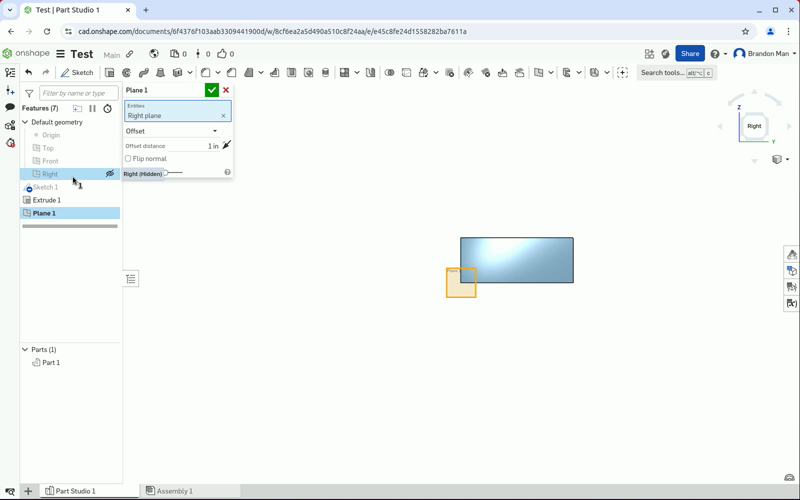
key(tab, 2)
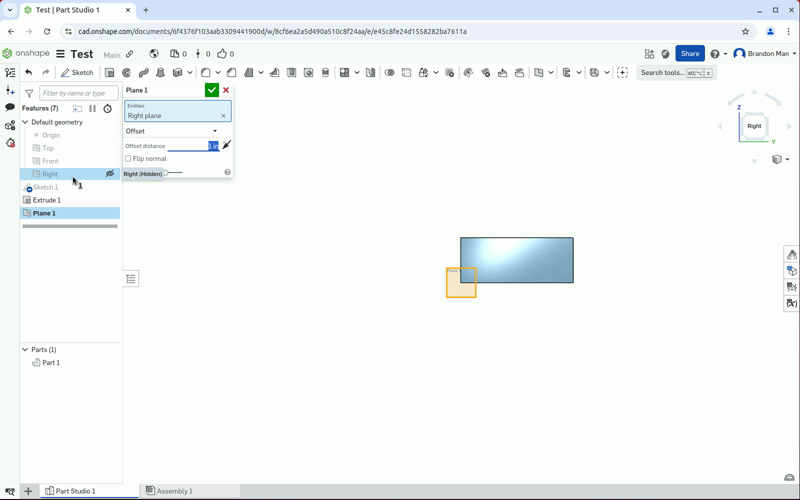
text(23.108)
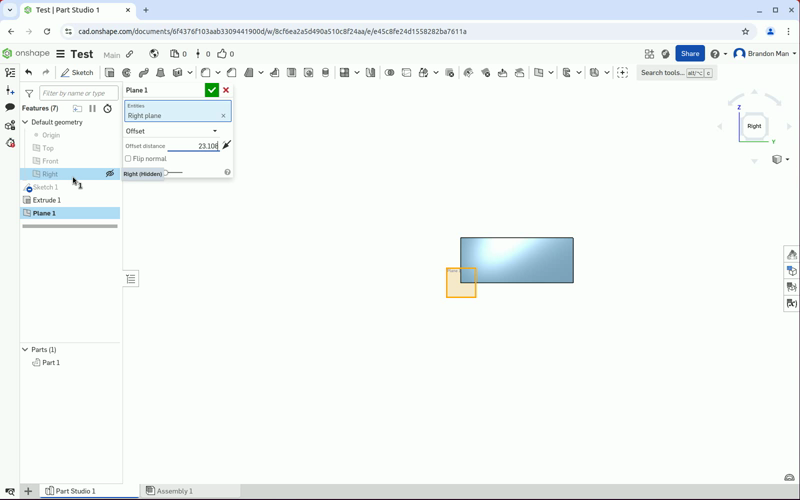
key(enter, 2)
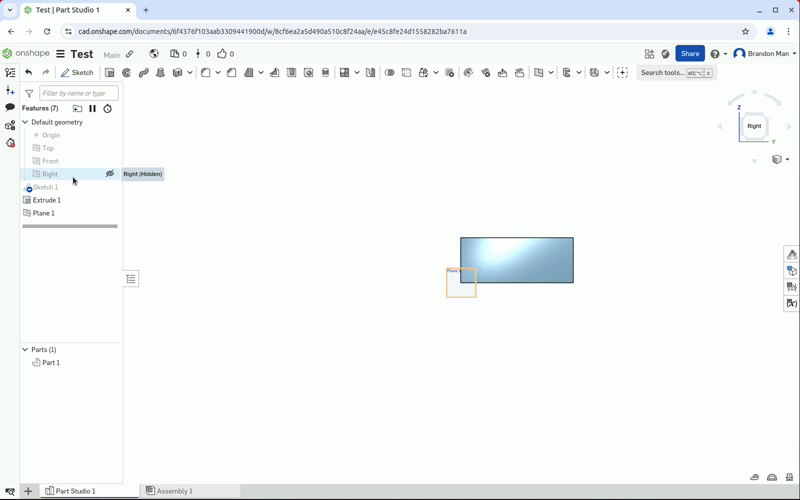
key(shift+s)
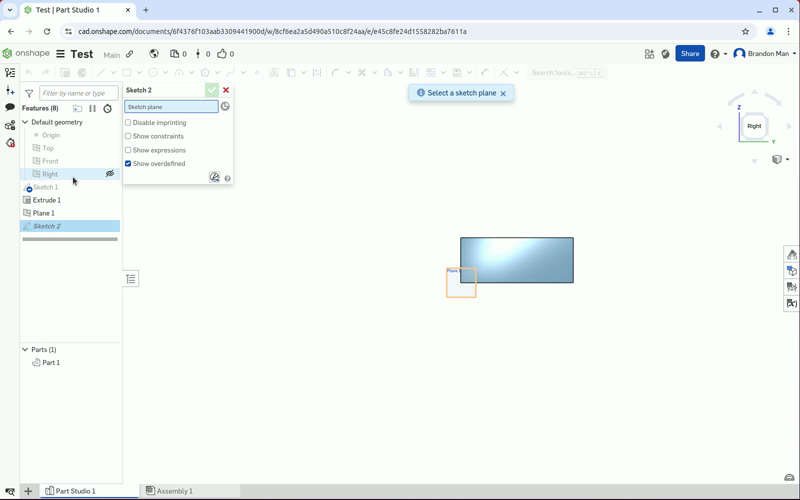
mouse_move(73, 215)
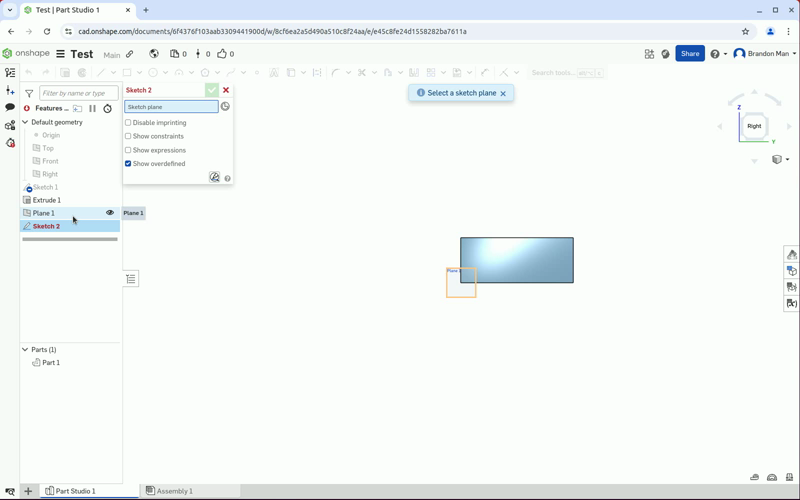
click(73, 215)
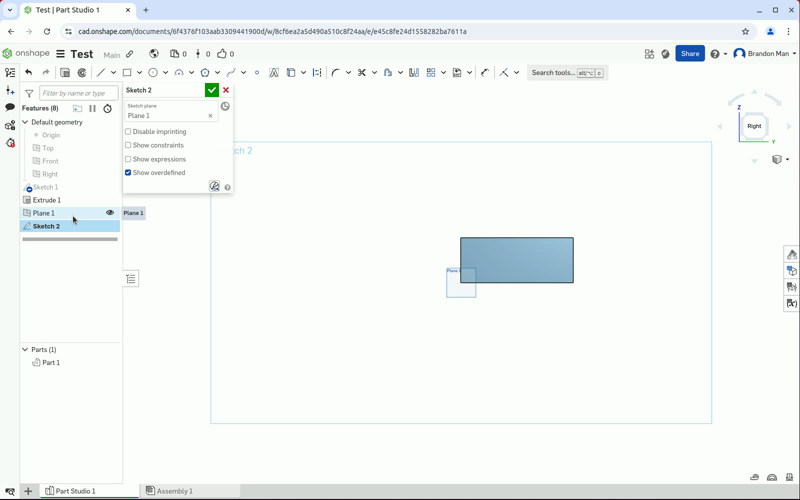
mouse_move(73, 352)
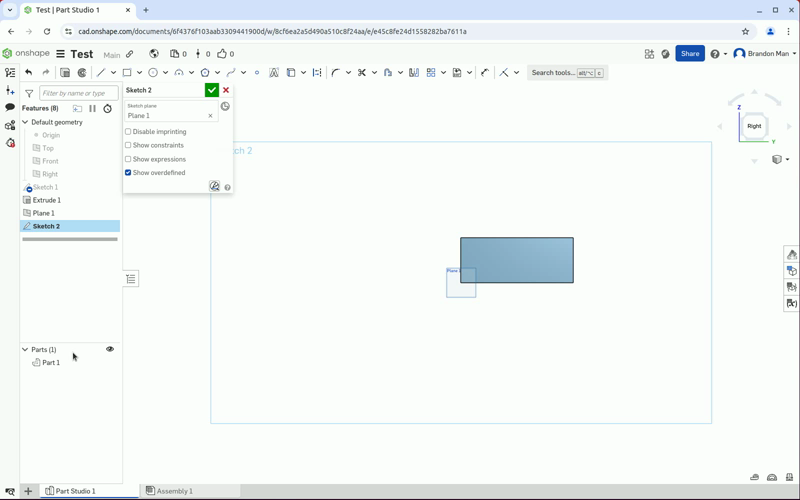
key(y)
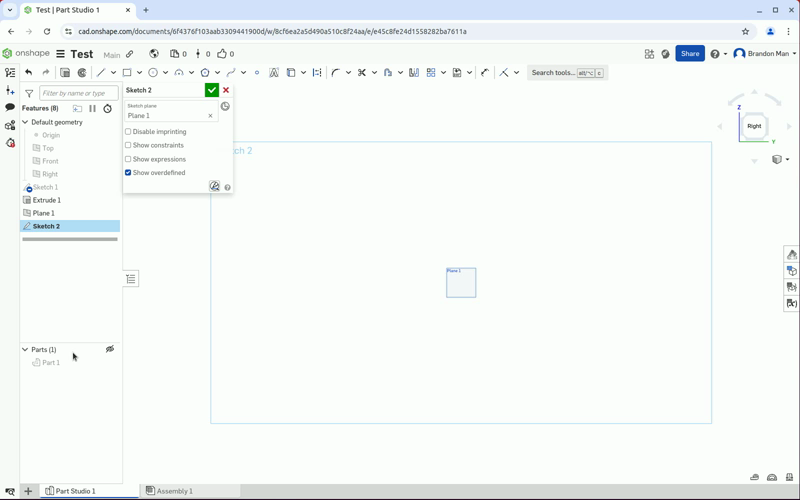
key(l)
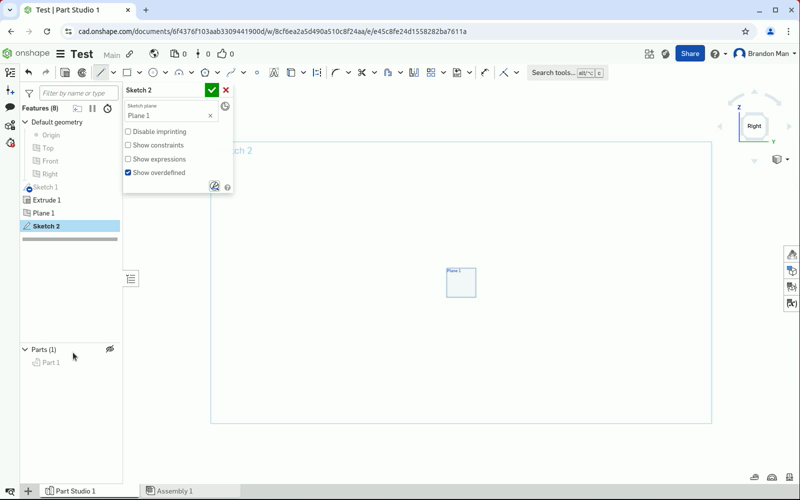
key_down(shift)
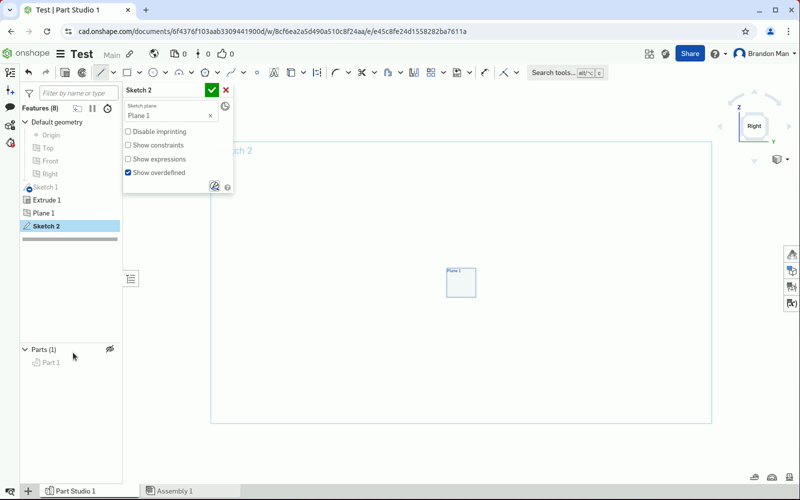
mouse_move(460, 249)
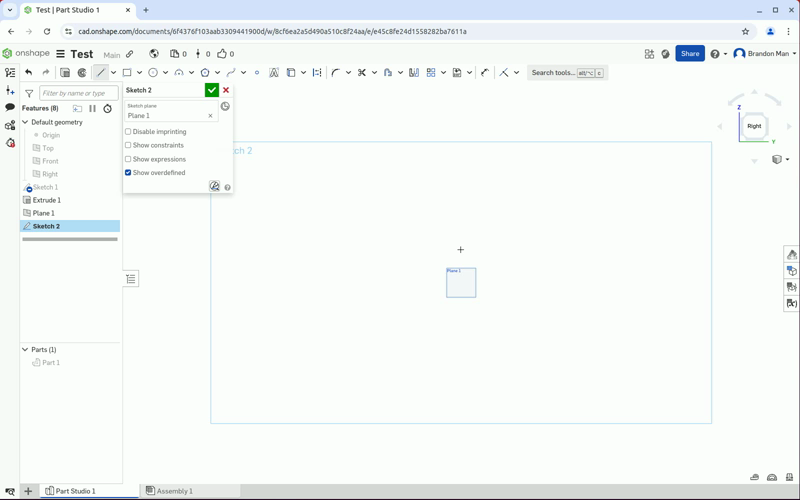
click(460, 249)
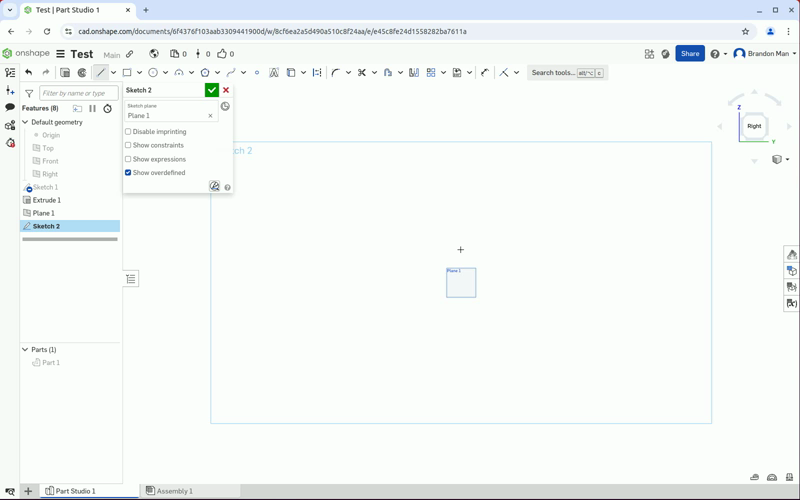
key_up(shift)
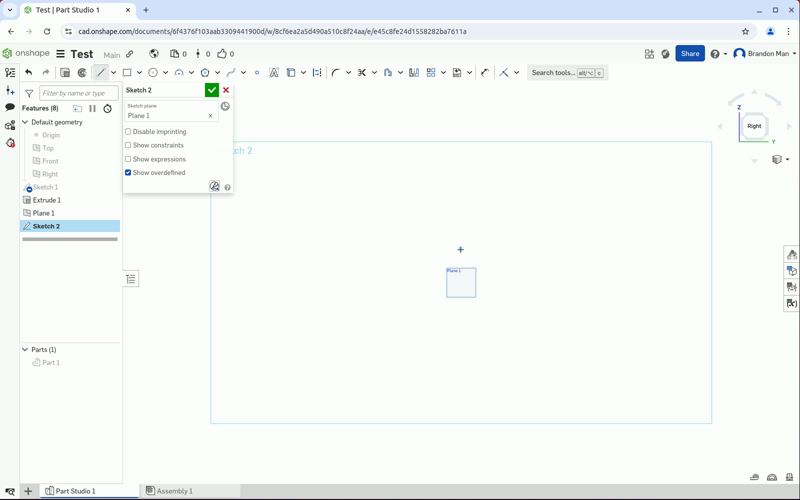
key_down(shift)
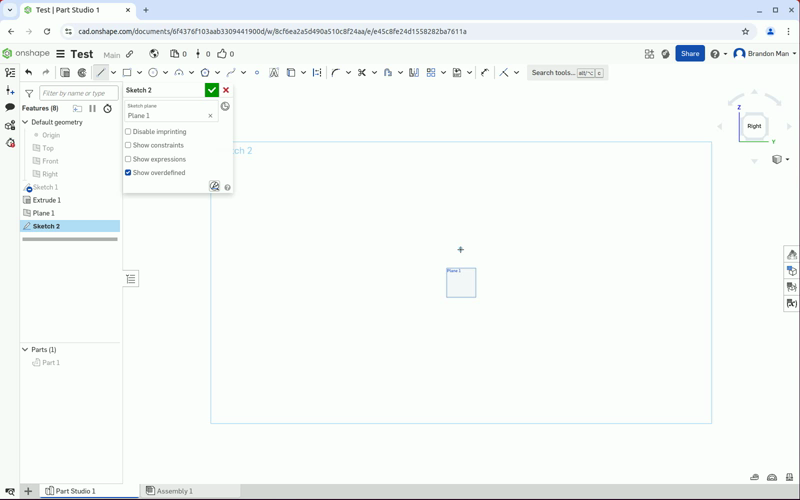
mouse_move(490, 249)
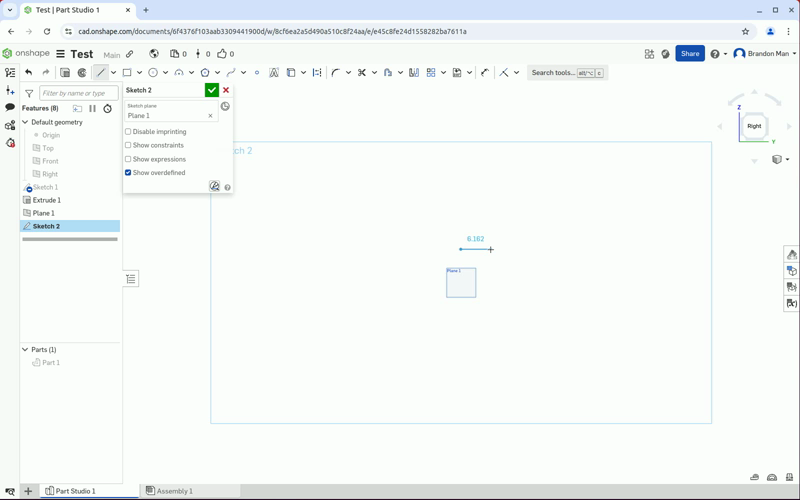
mouse_move(477, 249)
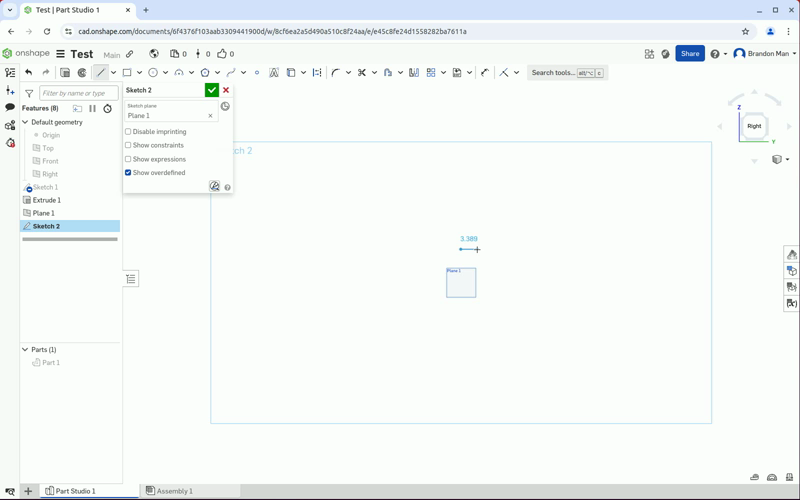
click(477, 249)
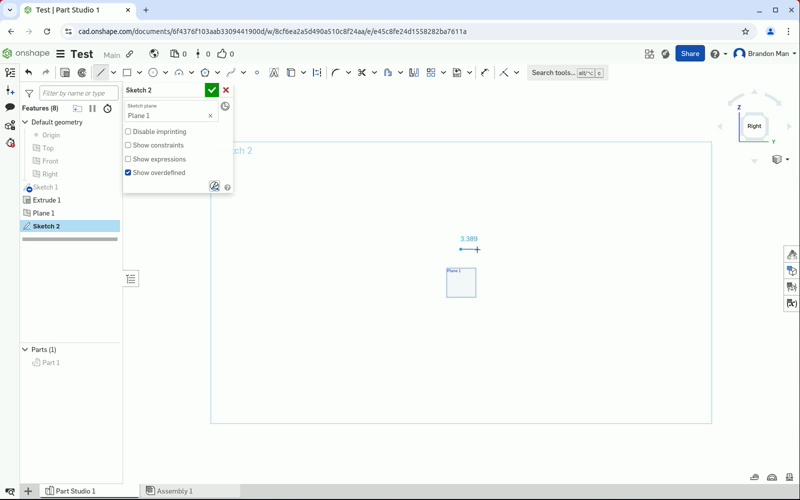
key_up(shift)
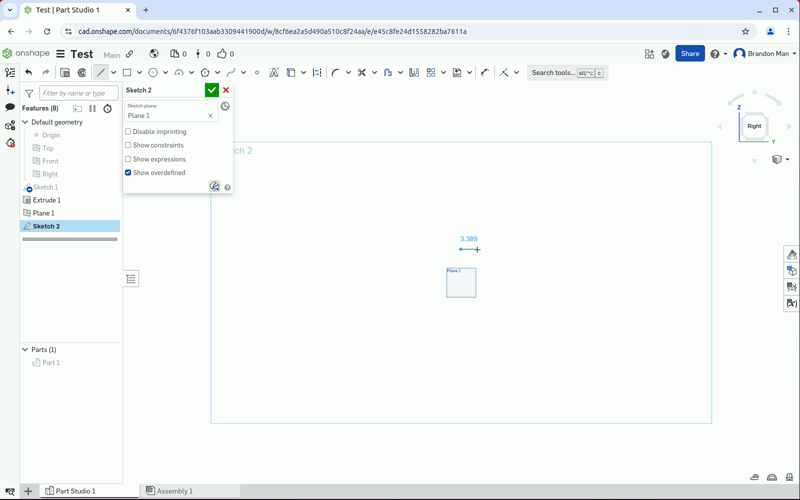
key_down(shift)
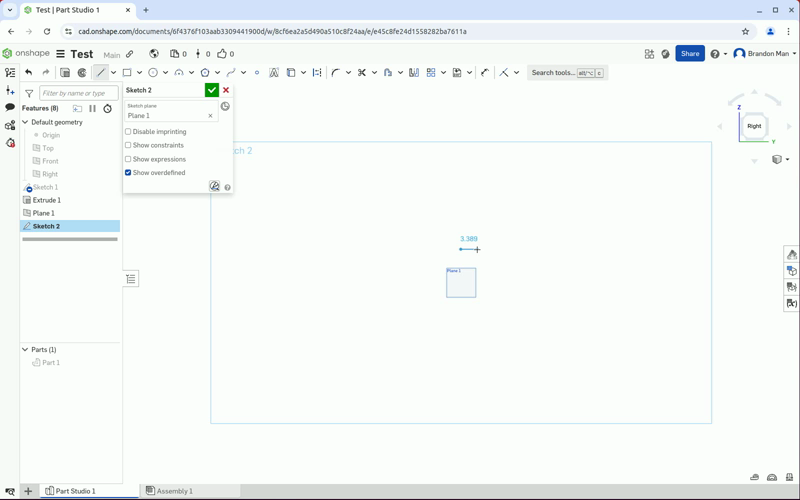
mouse_move(507, 249)
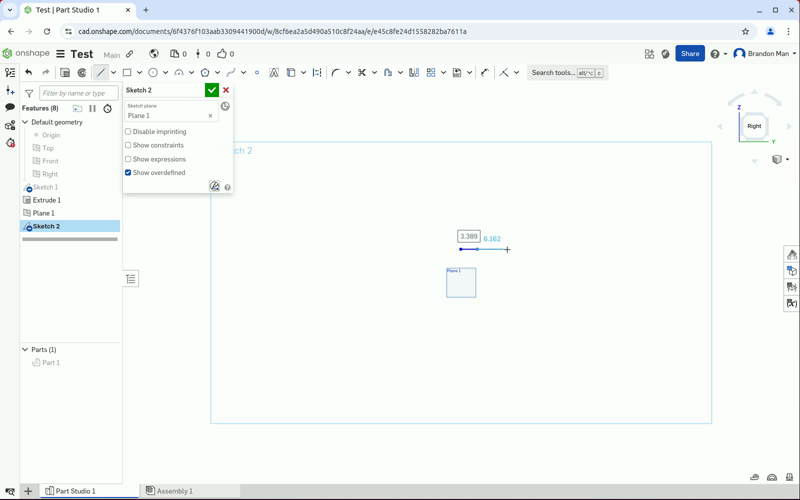
mouse_move(477, 237)
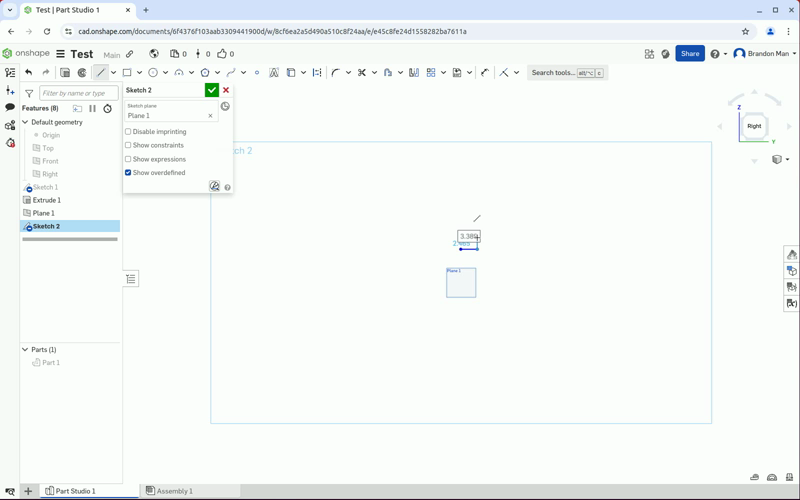
click(477, 237)
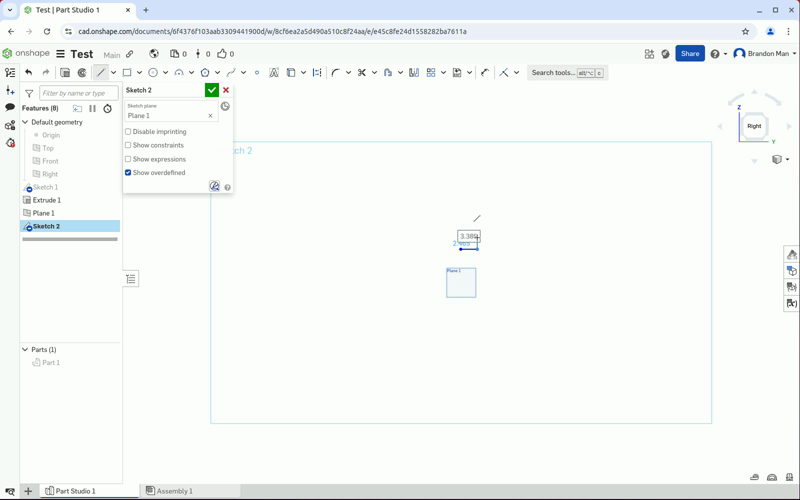
key_up(shift)
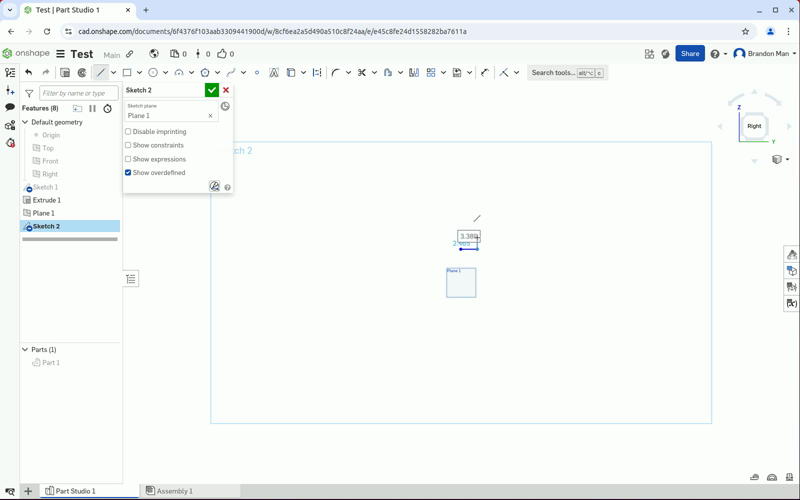
key_down(shift)
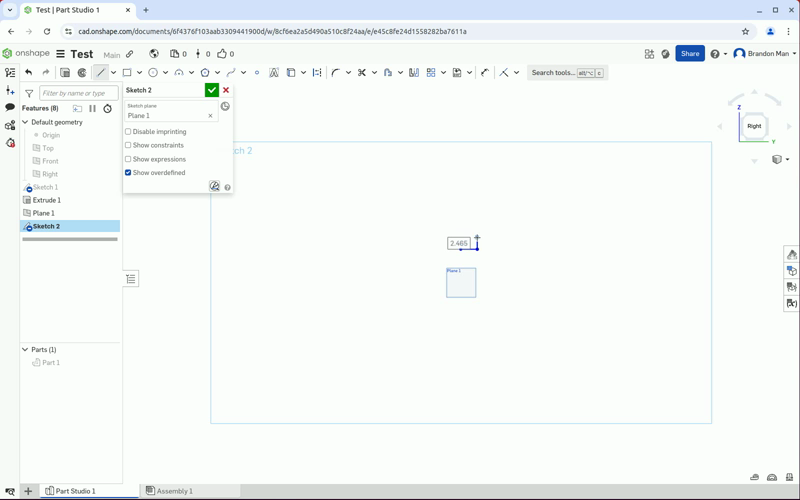
mouse_move(507, 237)
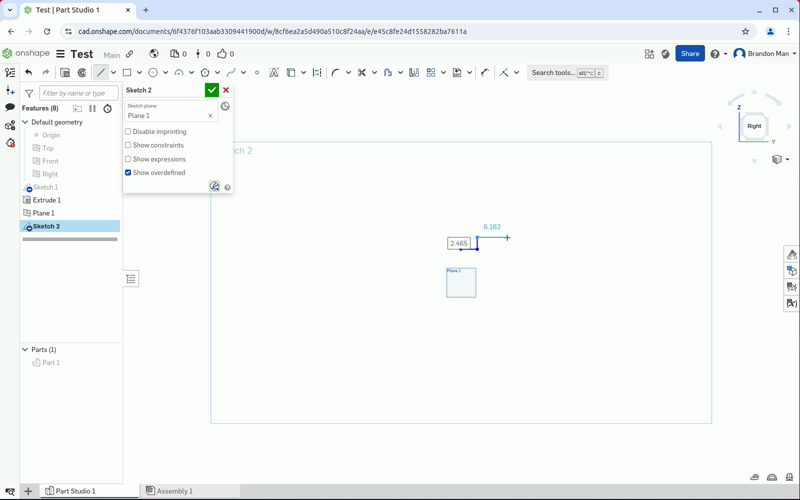
mouse_move(460, 237)
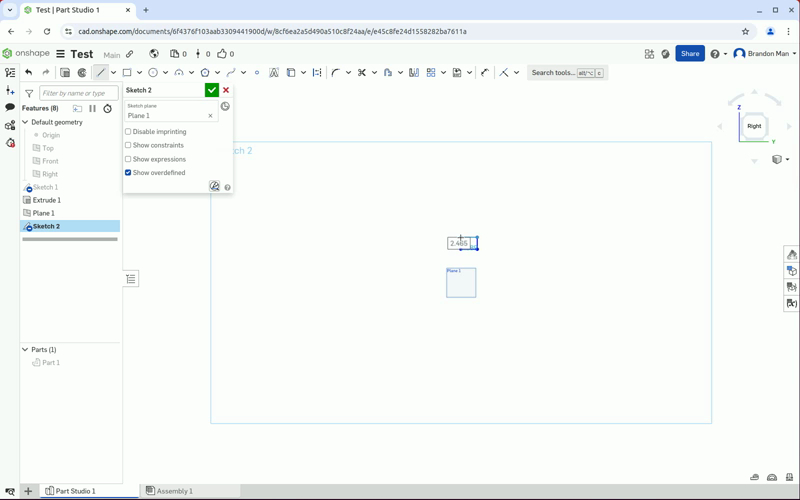
click(460, 237)
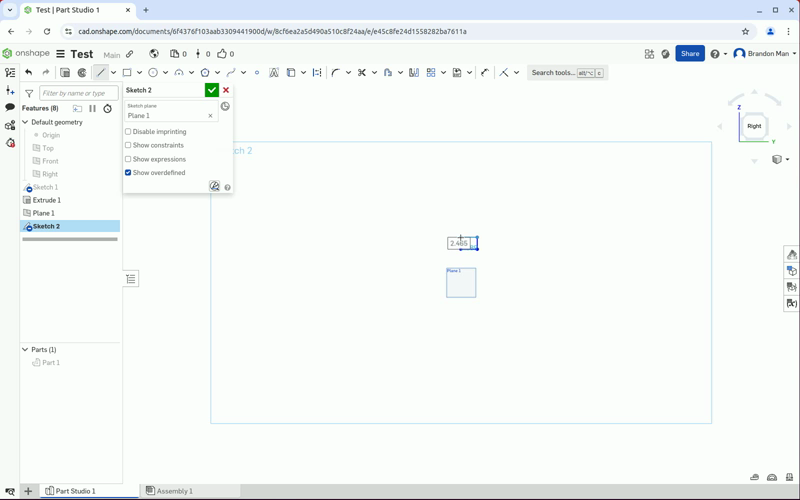
key_up(shift)
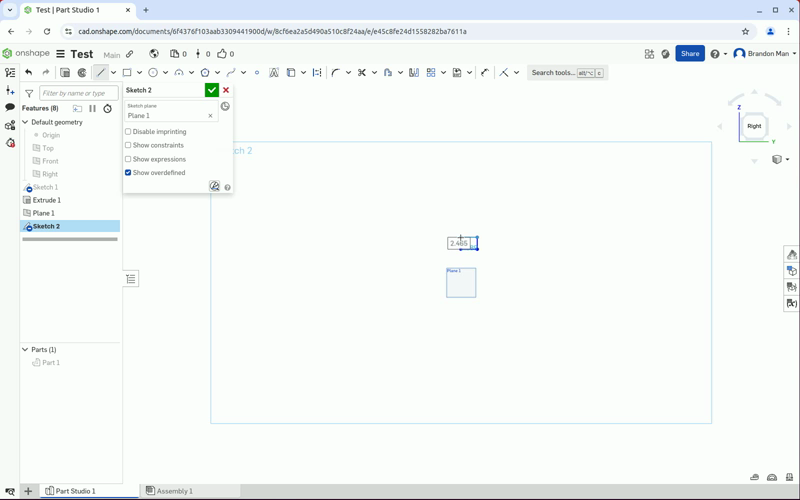
mouse_move(490, 237)
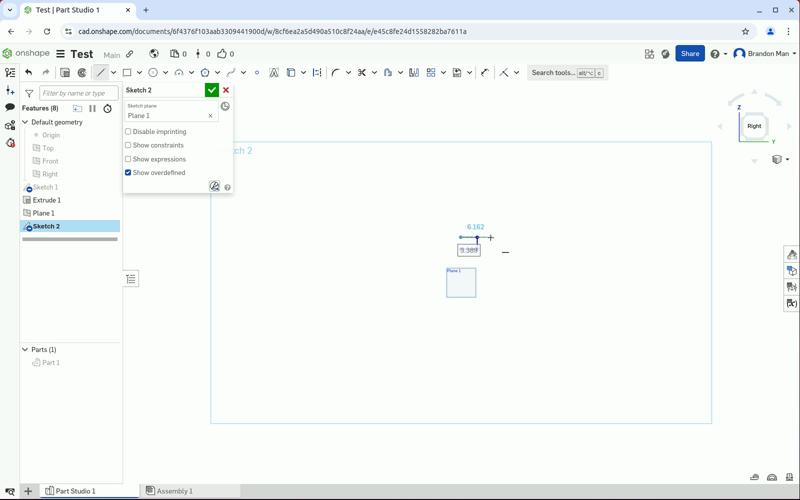
key_down(shift)
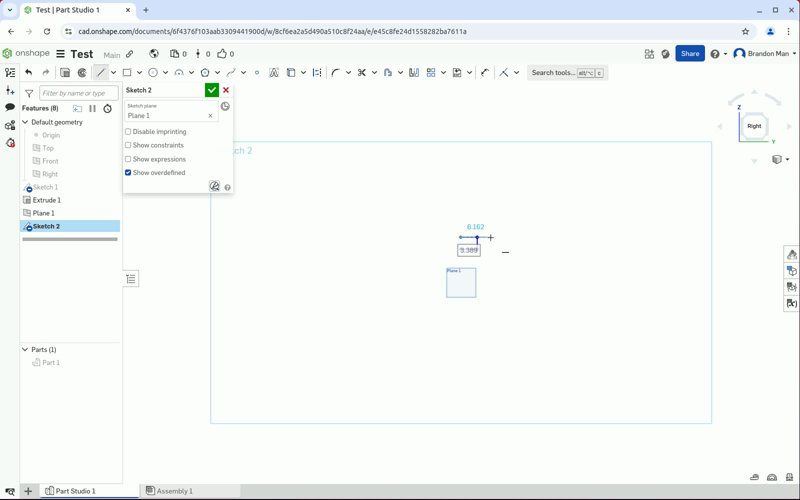
mouse_move(460, 249)
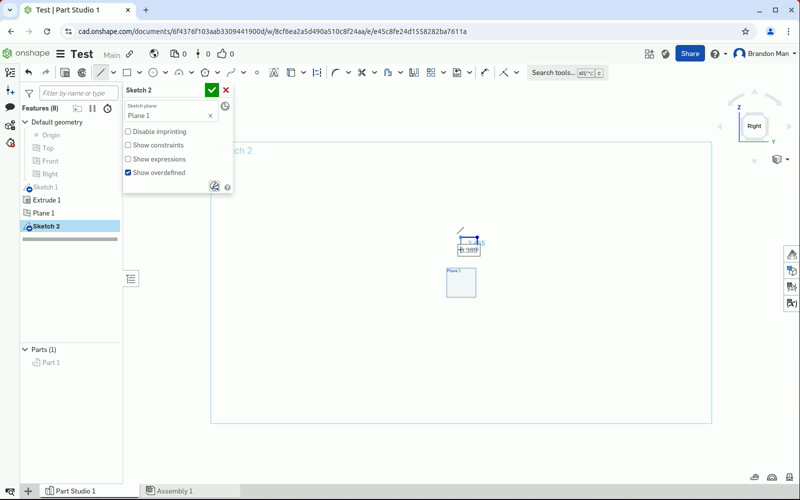
key_up(shift)
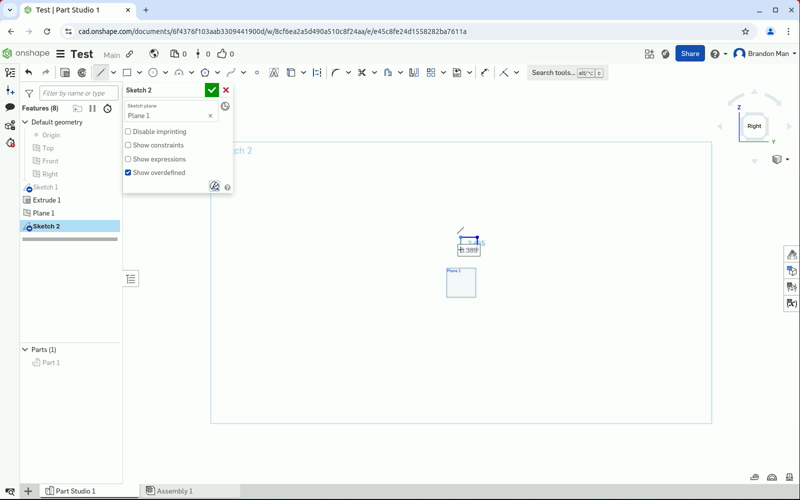
click(460, 249)
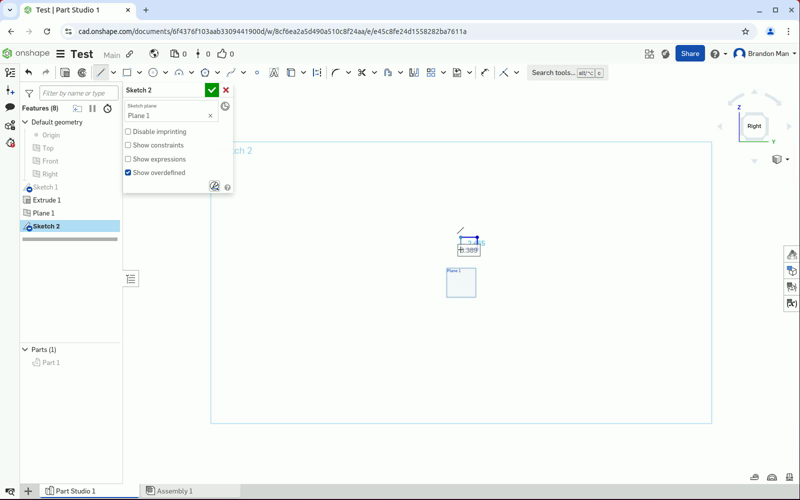
key(esc)
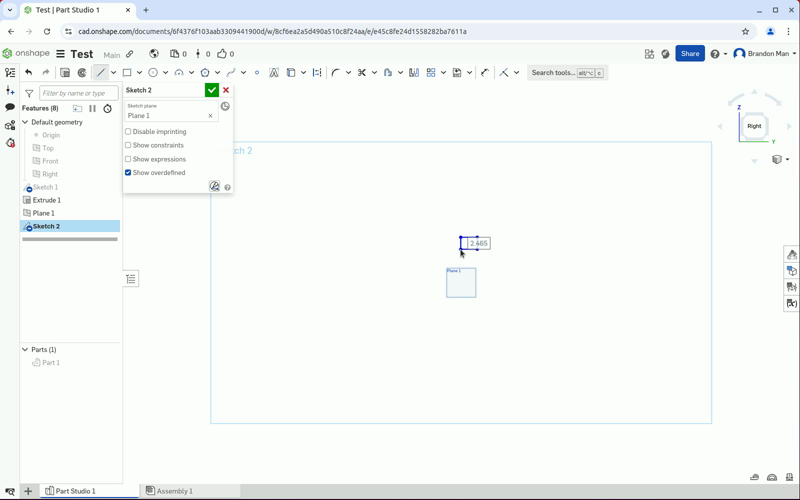
mouse_move(461, 247)
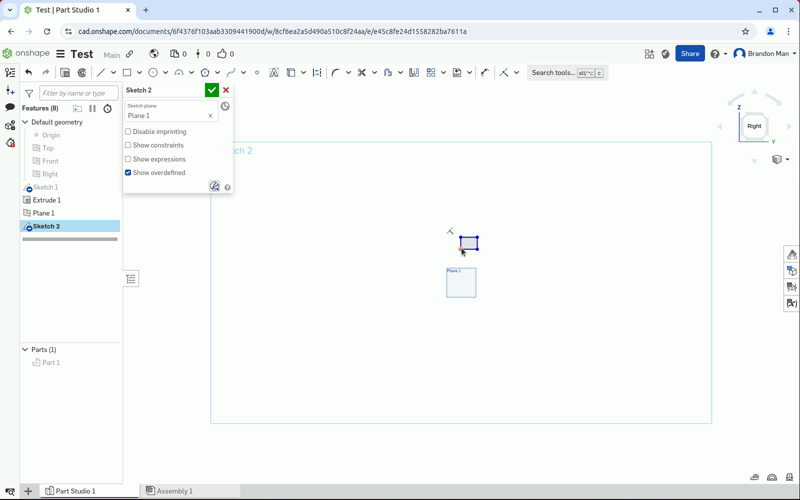
scroll(6)
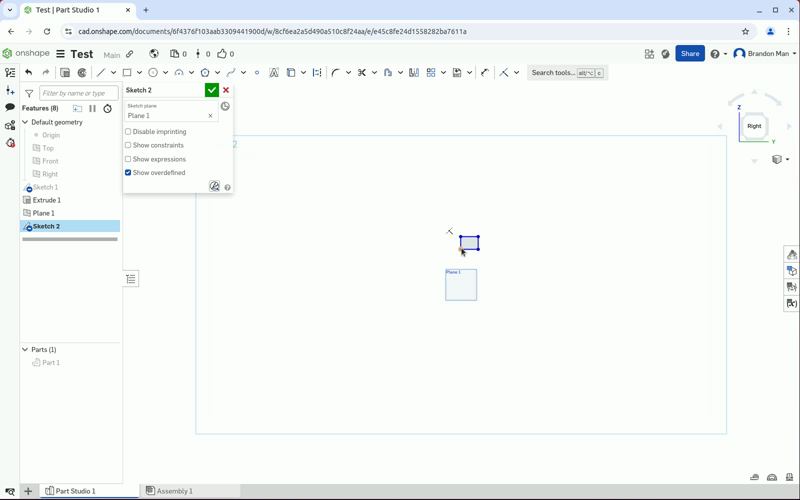
scroll(6)
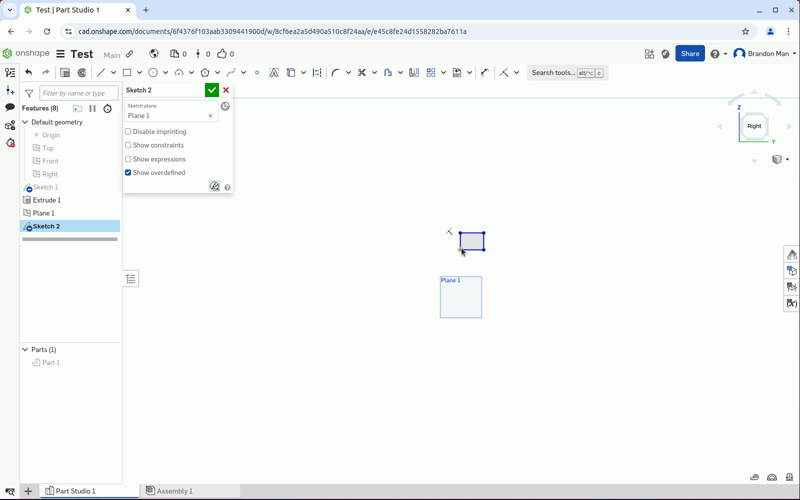
scroll(6)
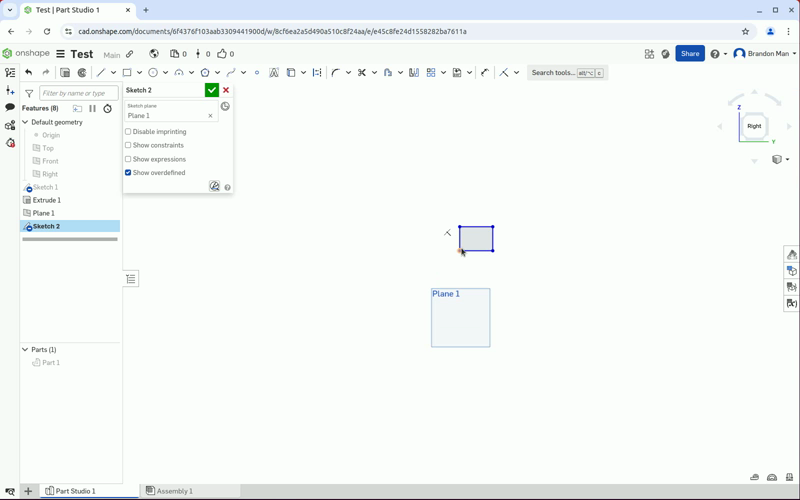
scroll(6)
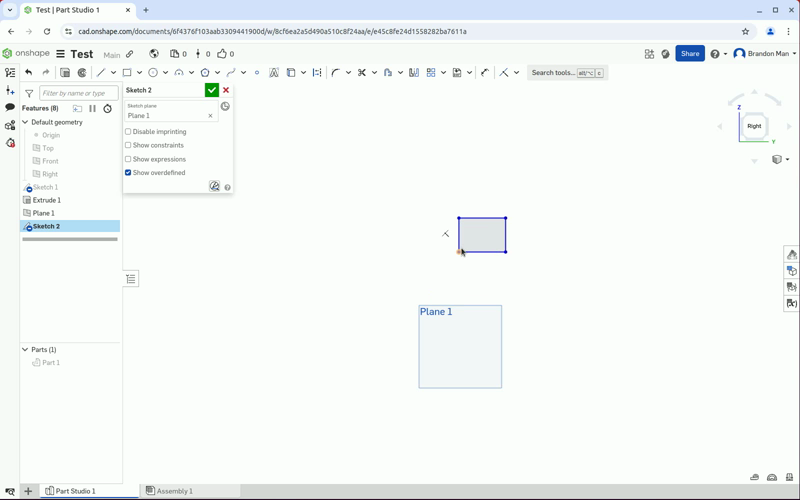
scroll(6)
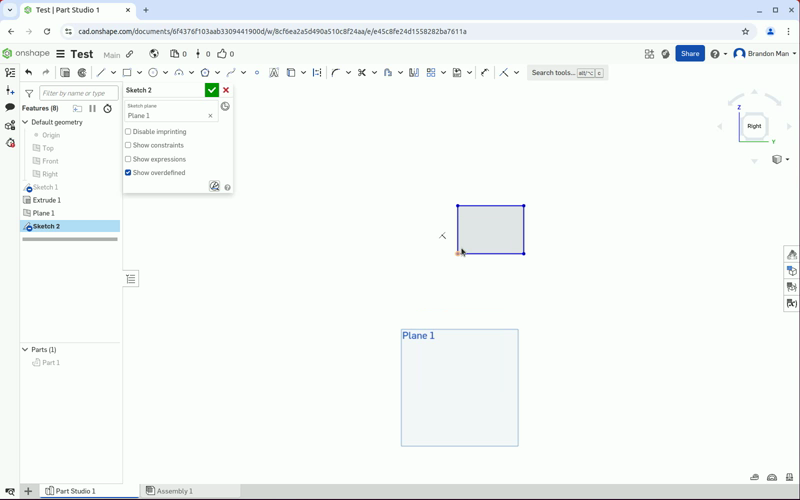
scroll(6)
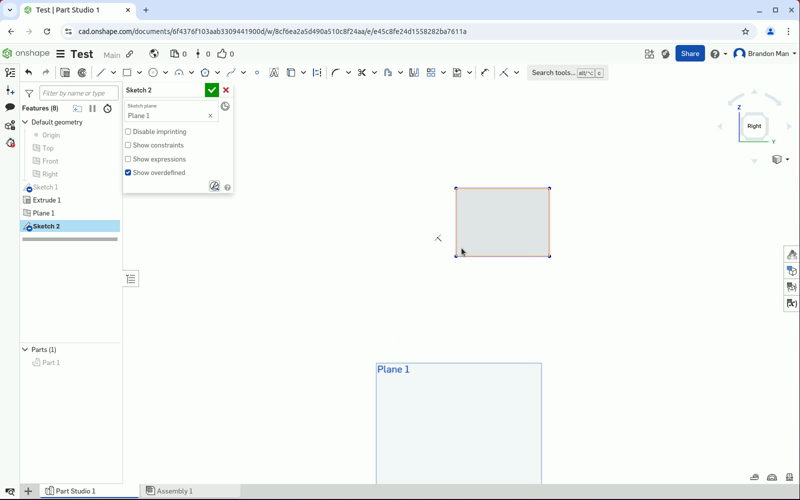
scroll(6)
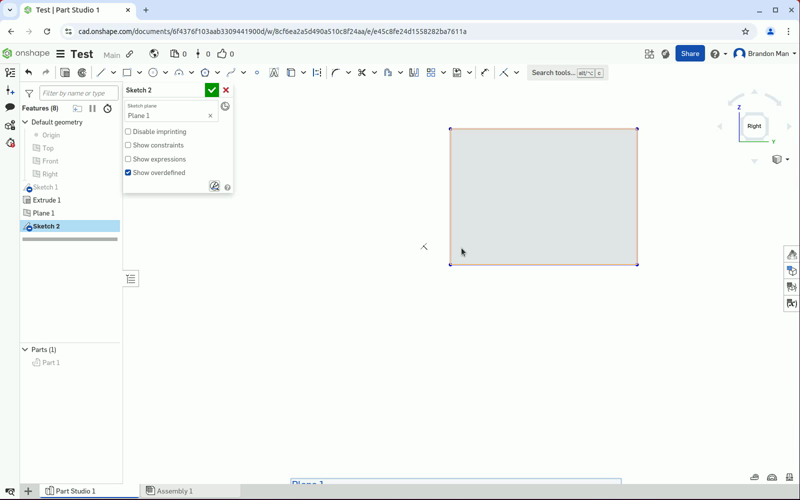
click(461, 247)
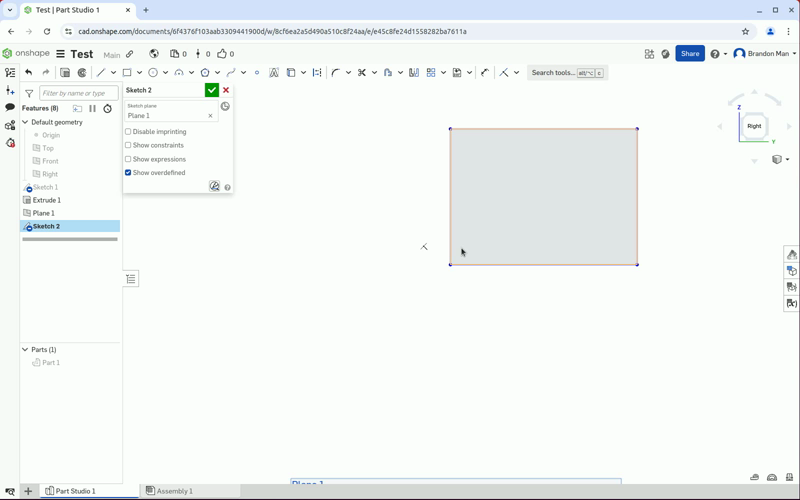
scroll(-6)
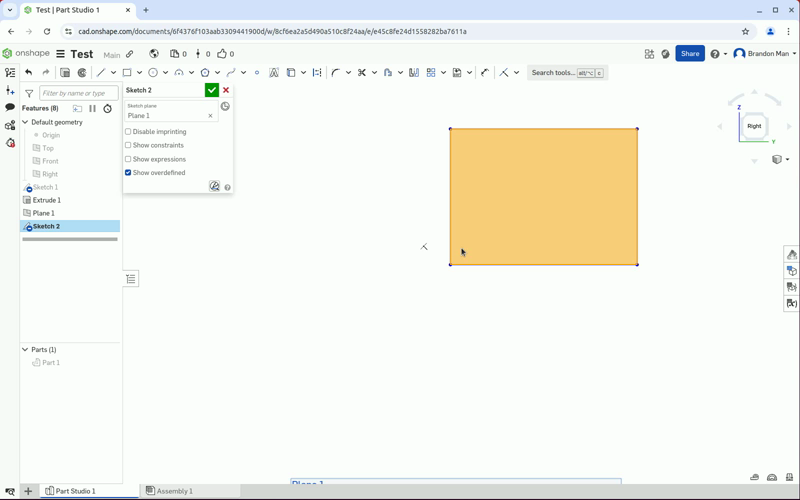
scroll(-6)
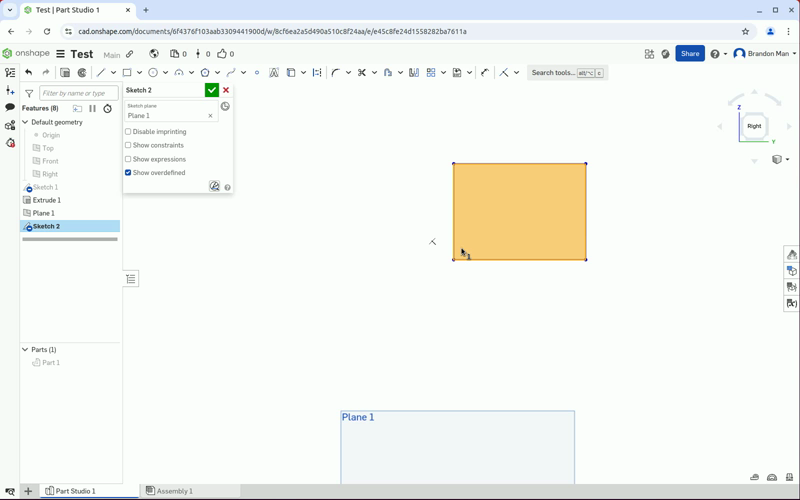
scroll(-6)
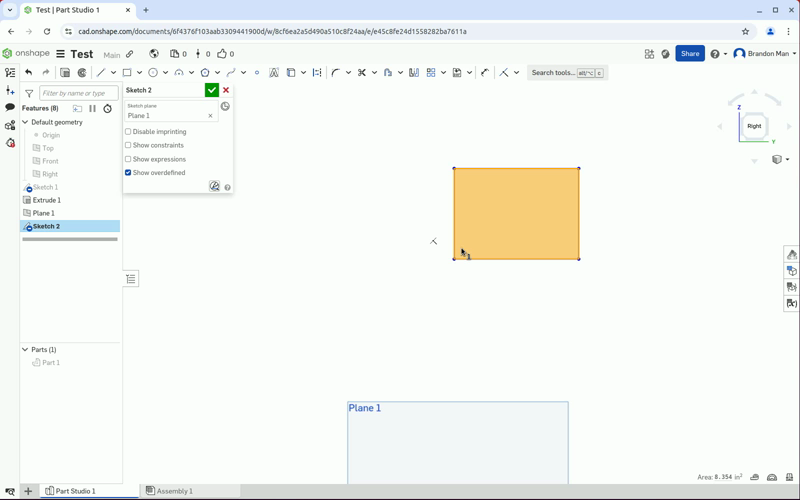
scroll(-6)
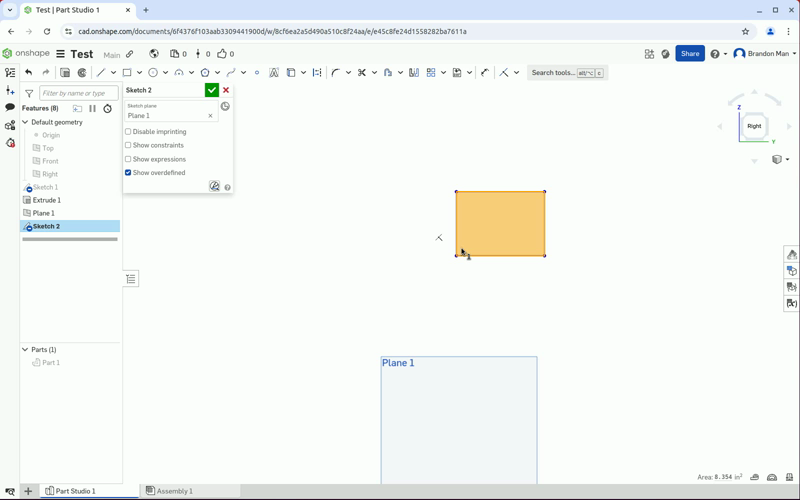
scroll(-6)
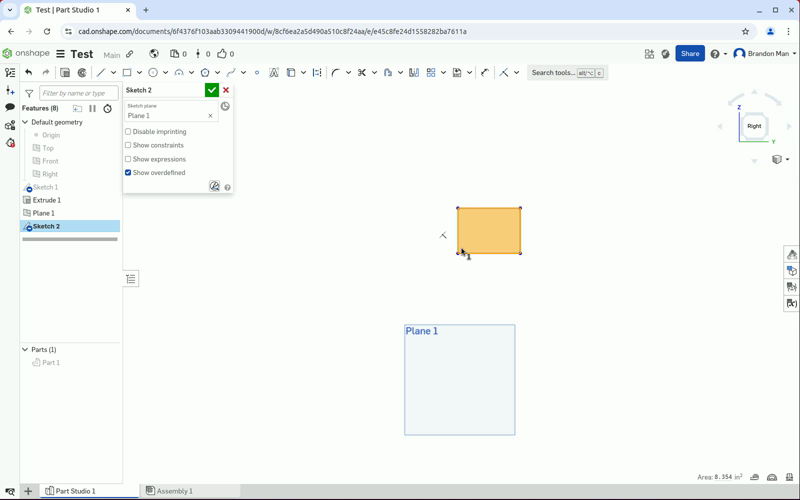
scroll(-6)
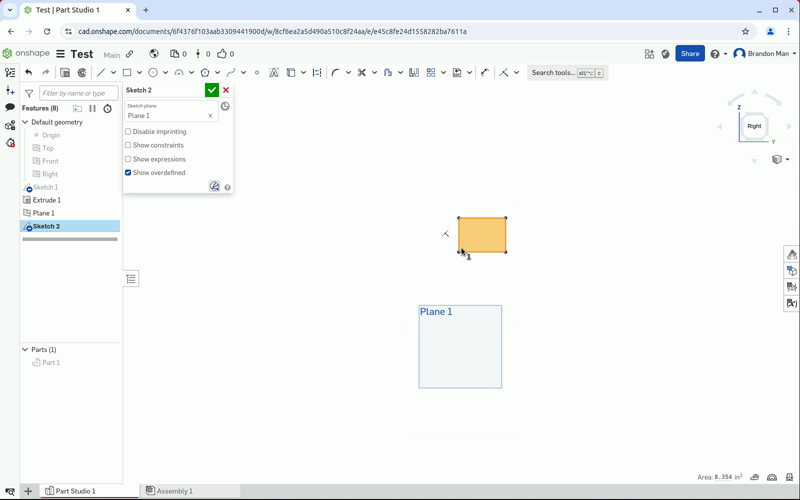
scroll(-6)
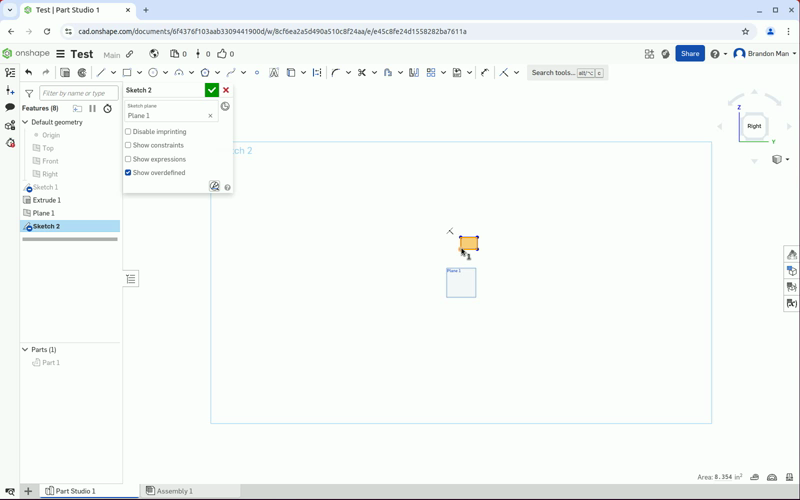
mouse_move(73, 352)
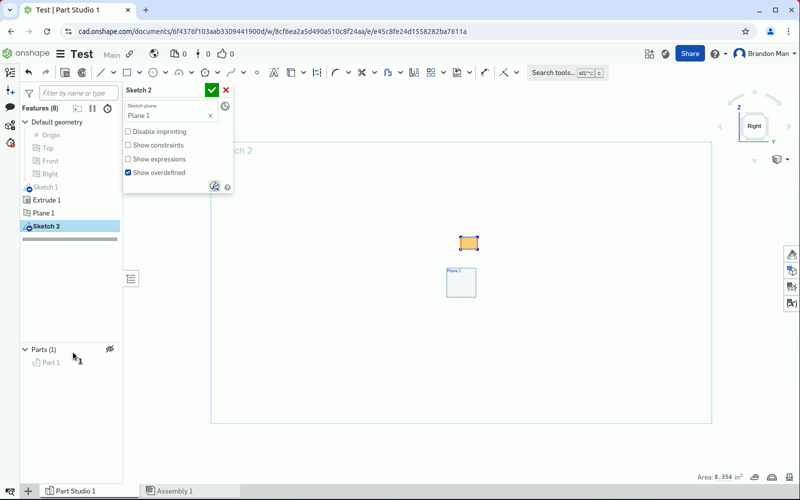
key(shift+y)
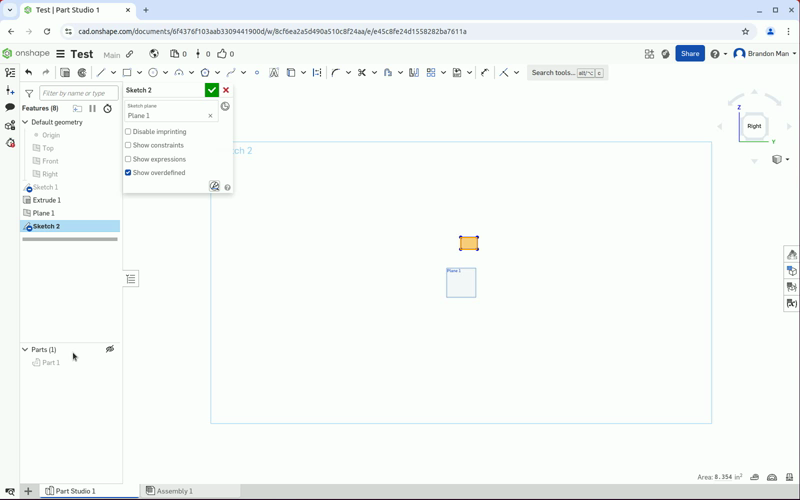
key(shift+e)
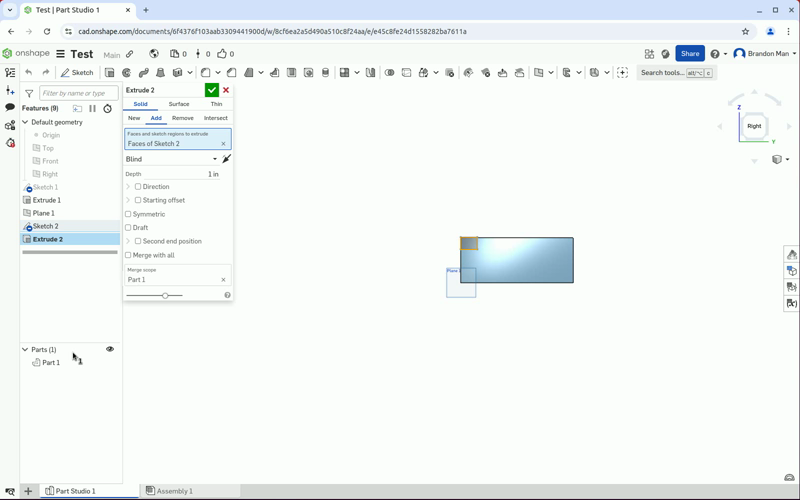
mouse_move(143, 106)
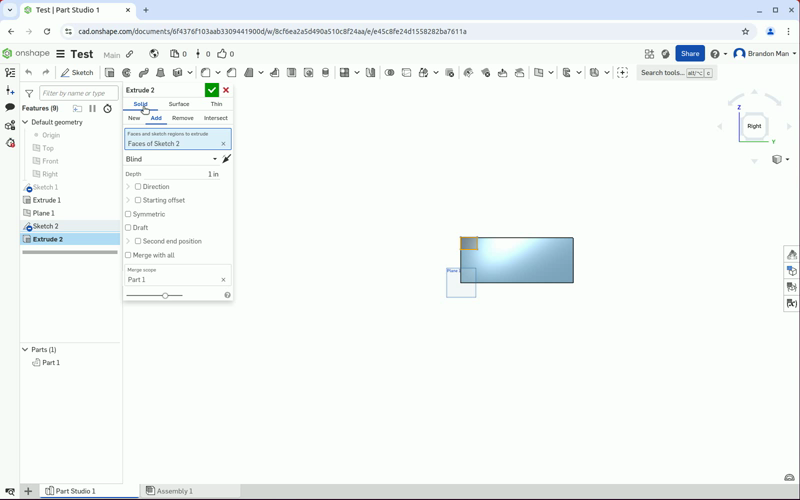
click(143, 106)
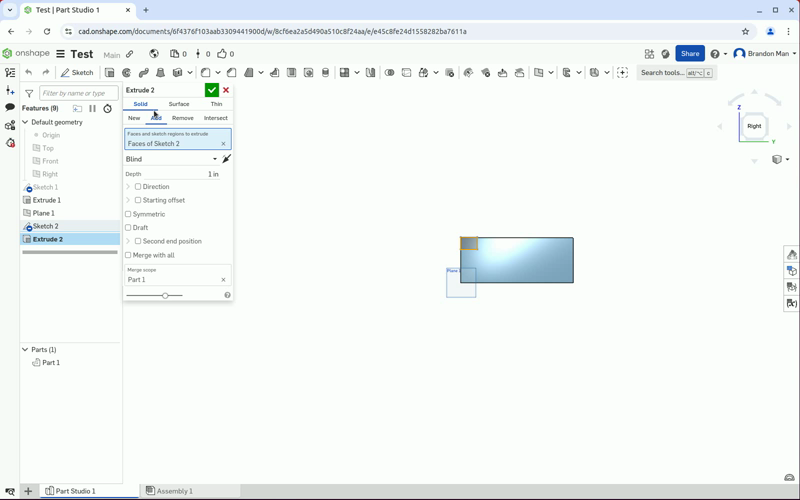
mouse_move(186, 120)
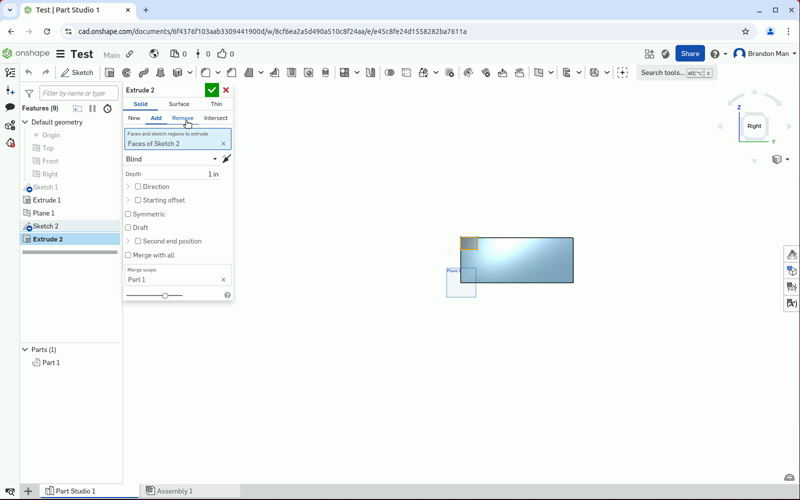
click(186, 120)
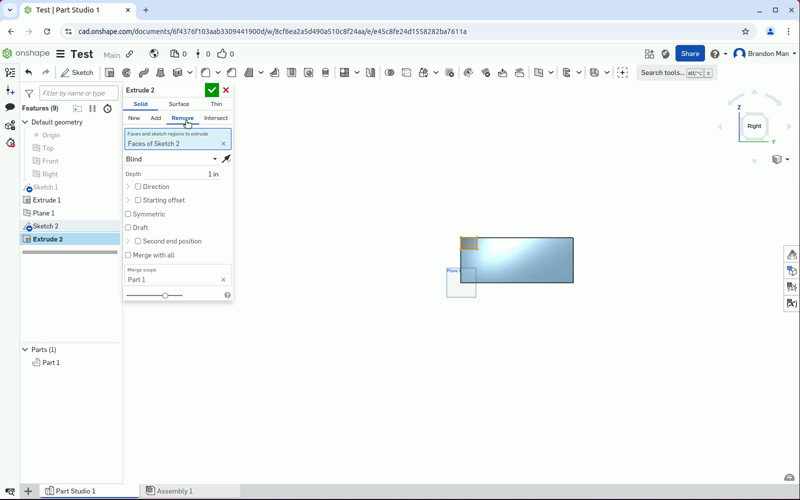
key(tab, 4)
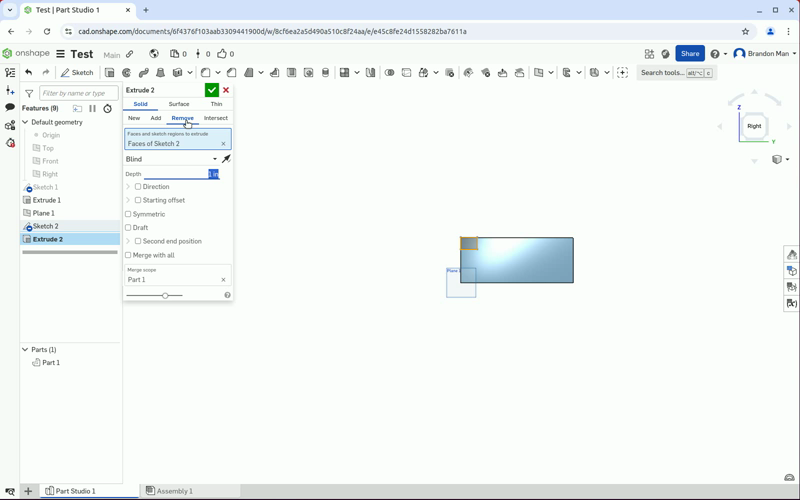
text(23.108)
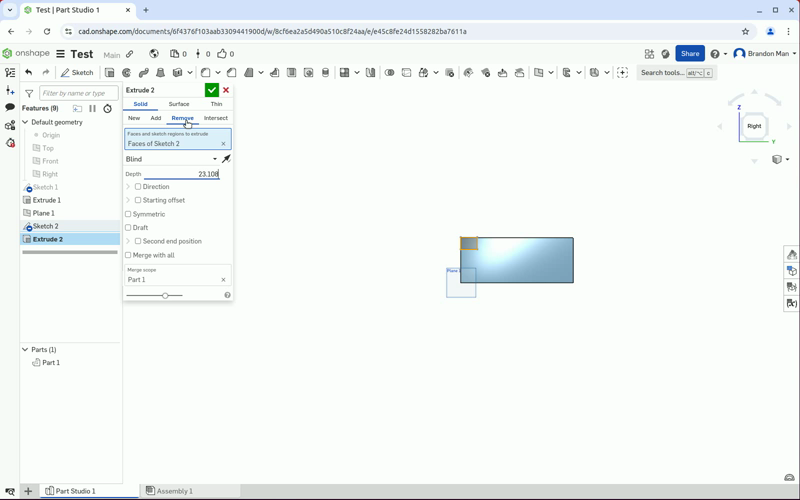
key(tab, 6)
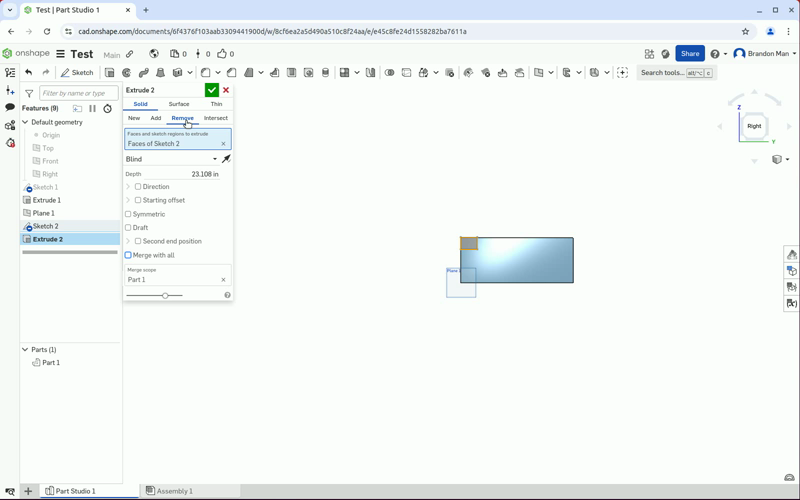
key(space)
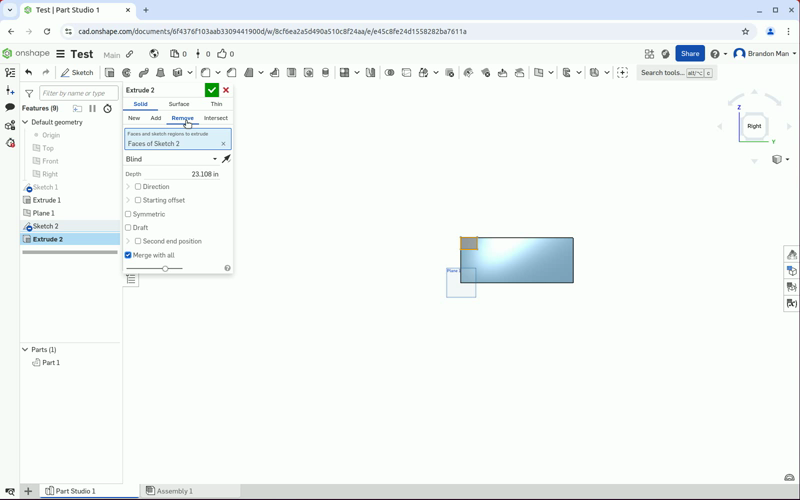
key(enter)
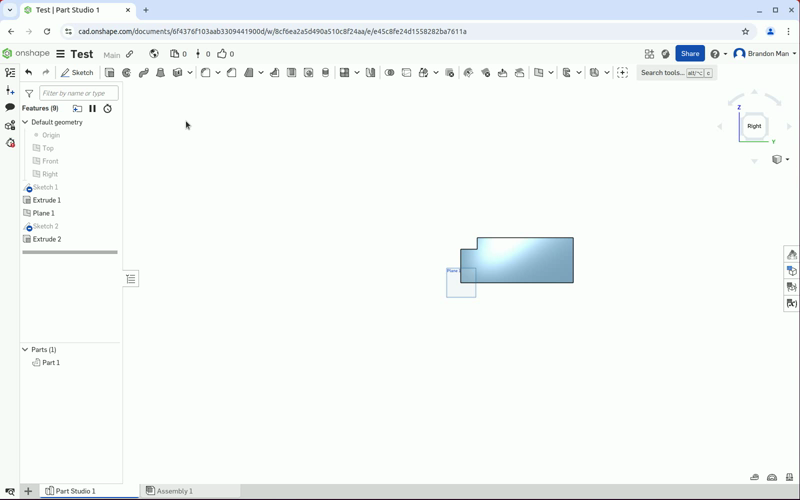
key(shift+h)
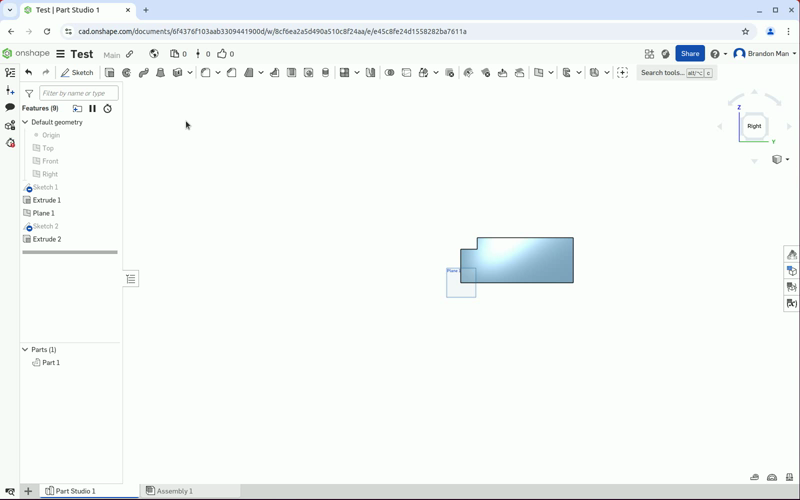
key(shift+h)
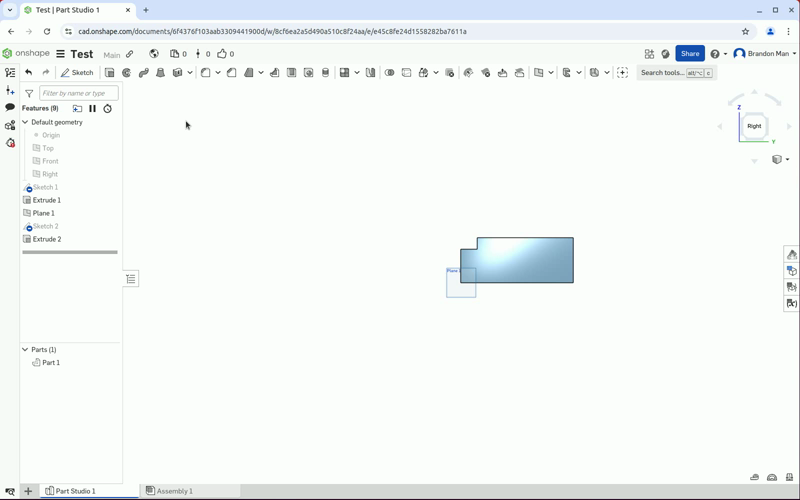
mouse_move(73, 189)
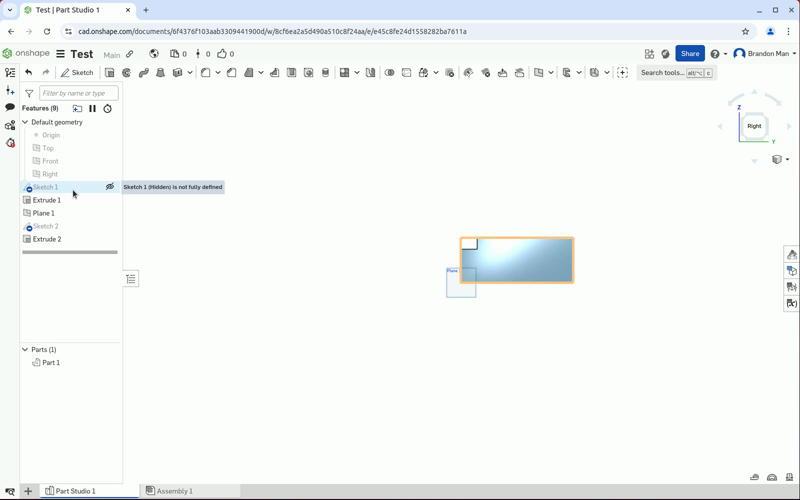
click(73, 189)
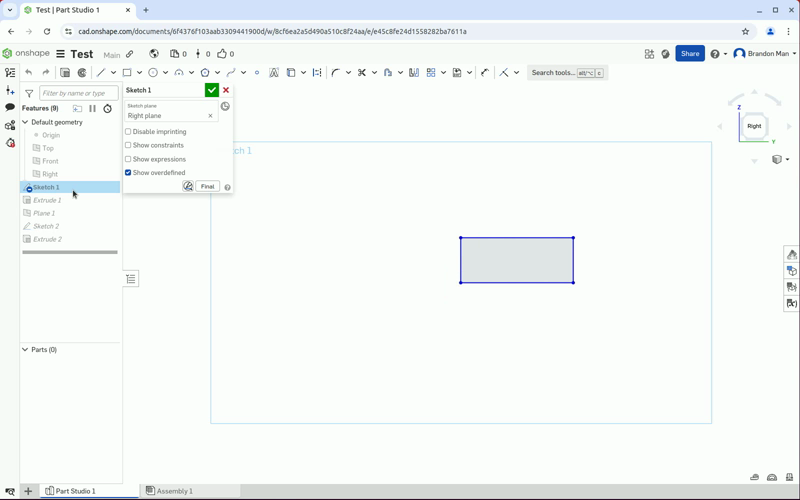
mouse_move(229, 92)
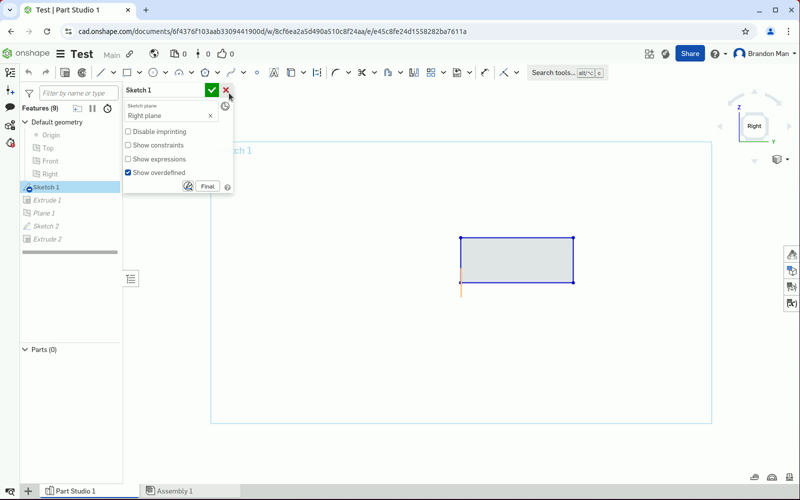
click(229, 92)
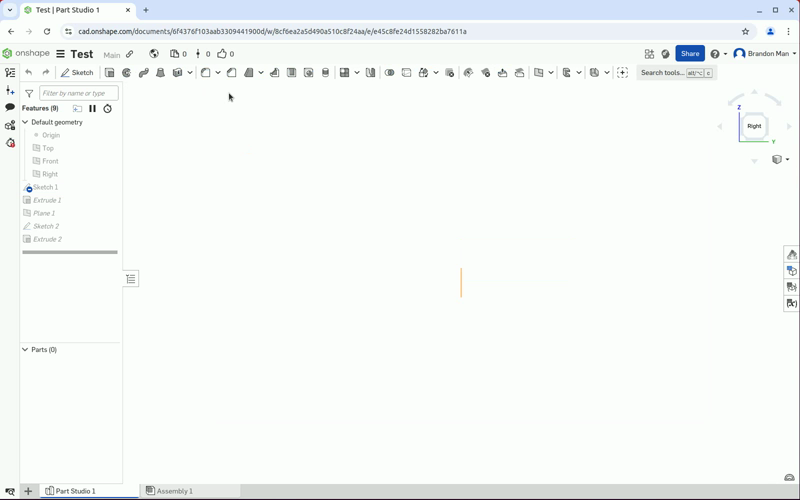
key(shift+s)
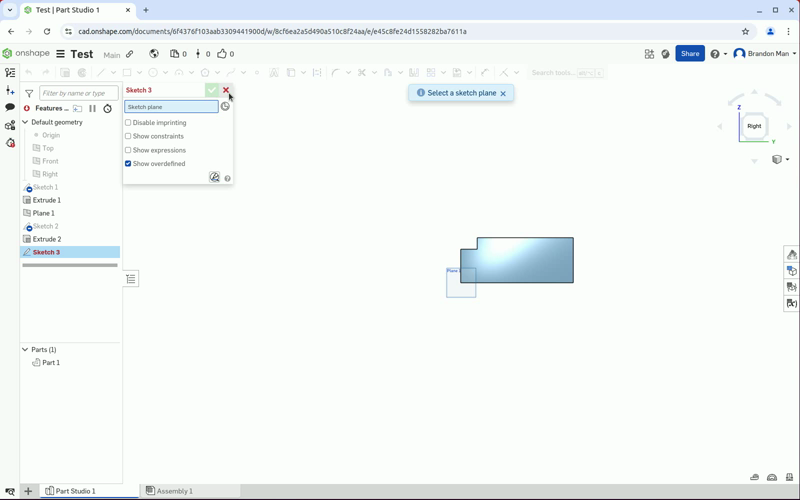
mouse_move(73, 215)
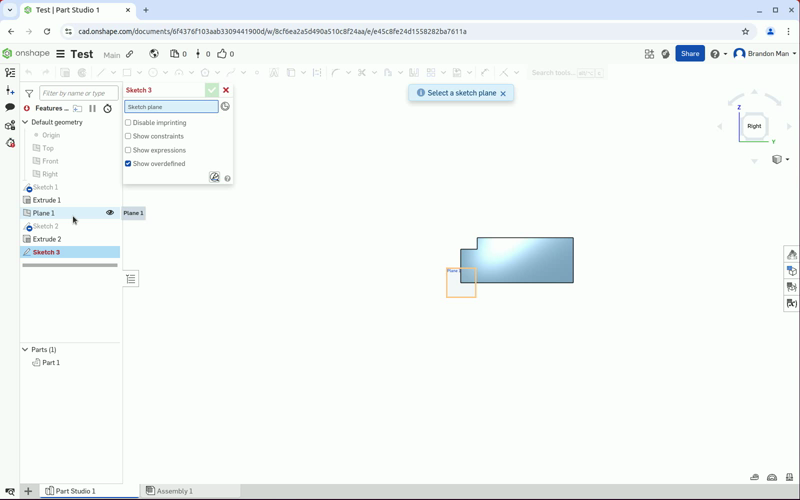
click(73, 215)
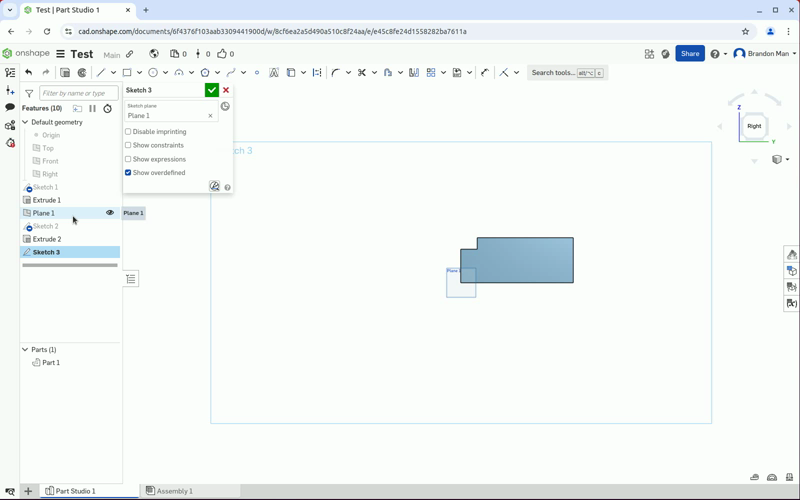
mouse_move(73, 352)
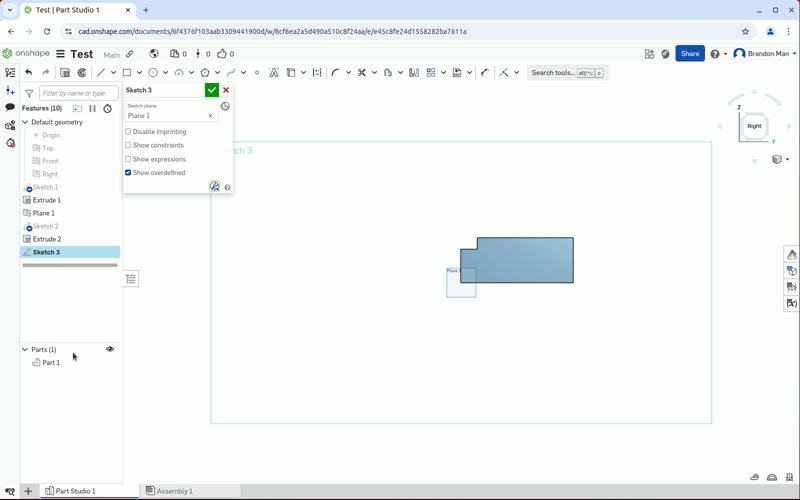
key(y)
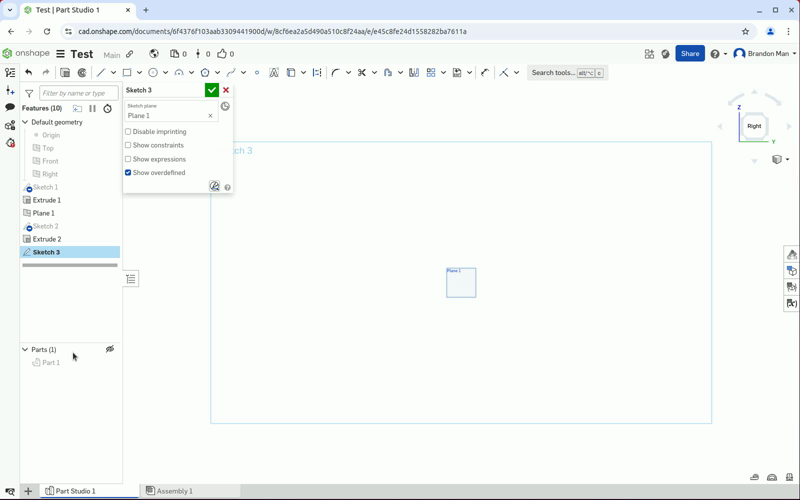
key(l)
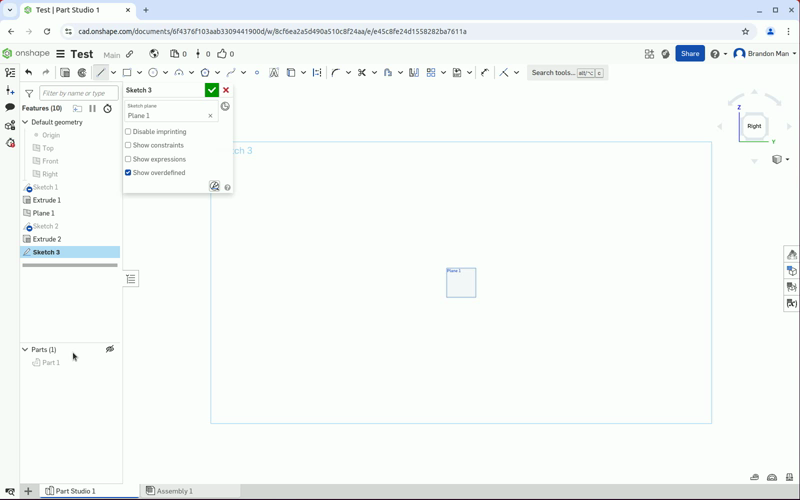
key_down(shift)
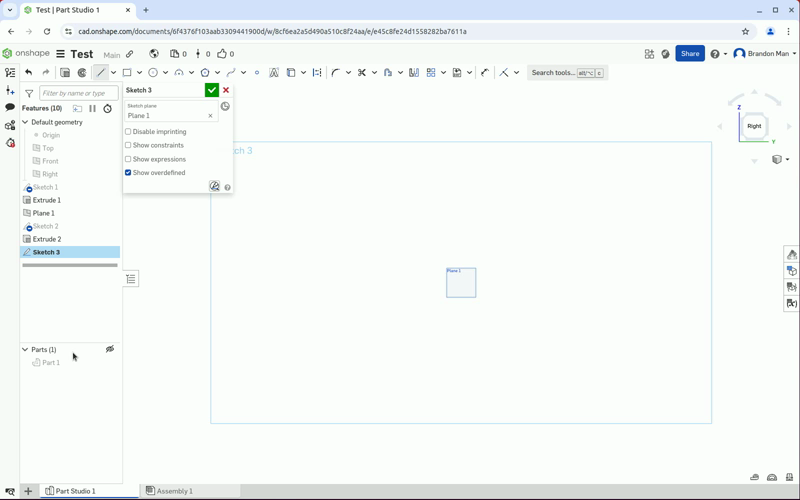
mouse_move(558, 271)
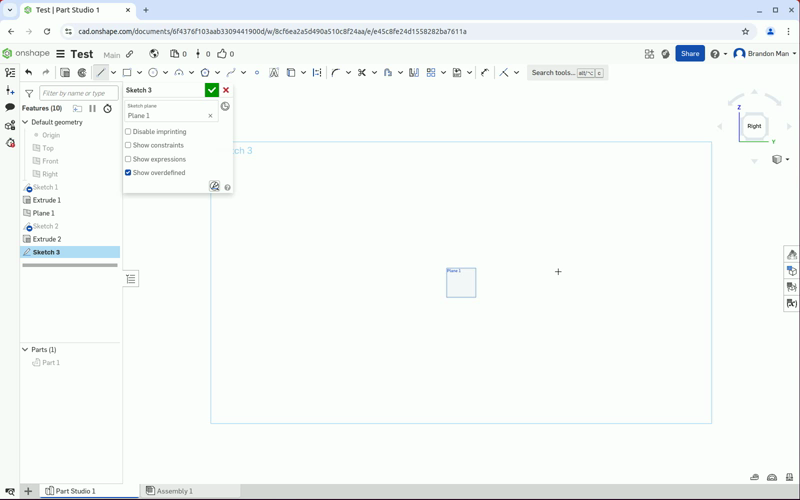
click(558, 271)
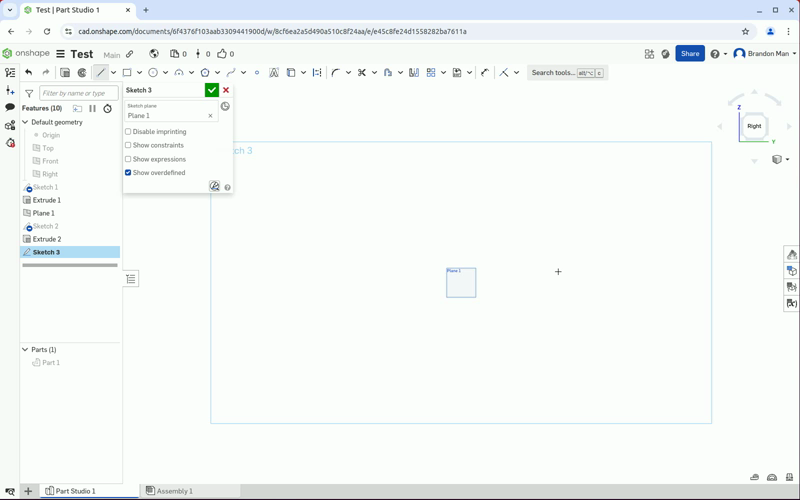
key_up(shift)
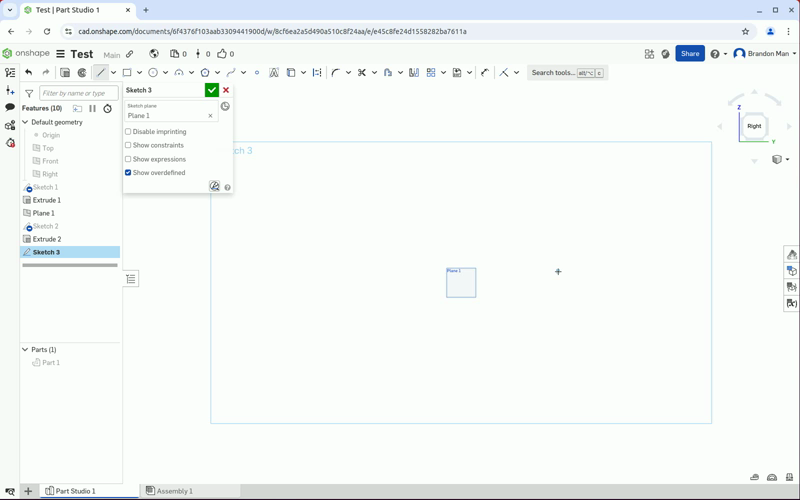
key_down(shift)
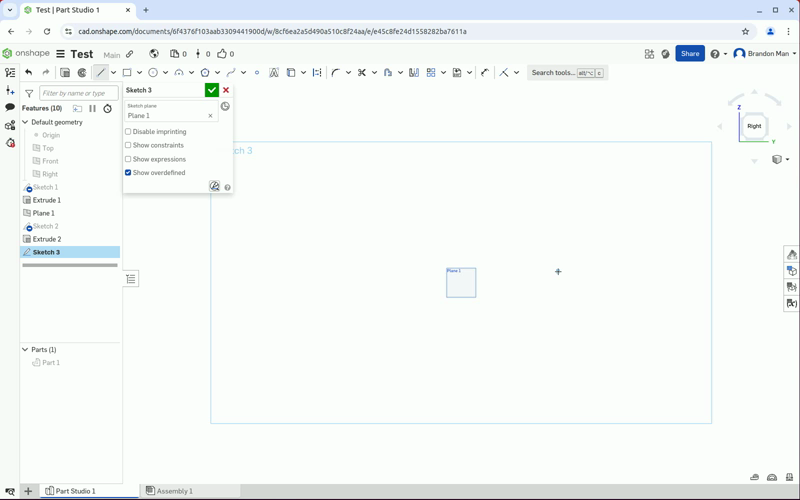
mouse_move(588, 271)
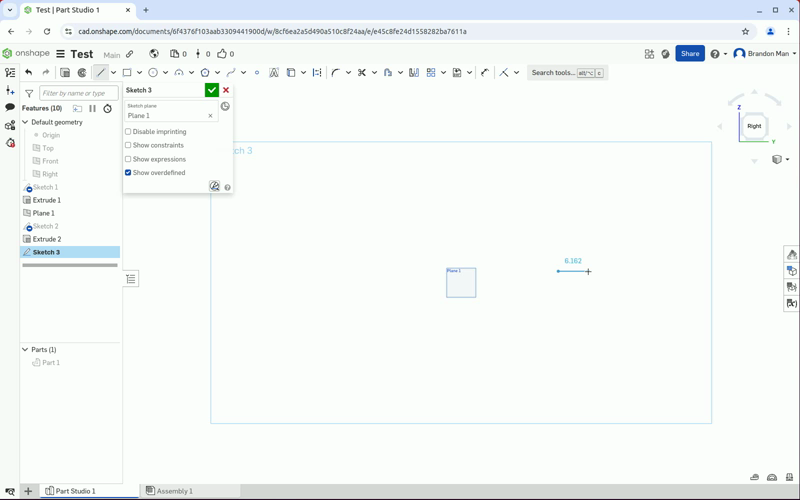
mouse_move(574, 271)
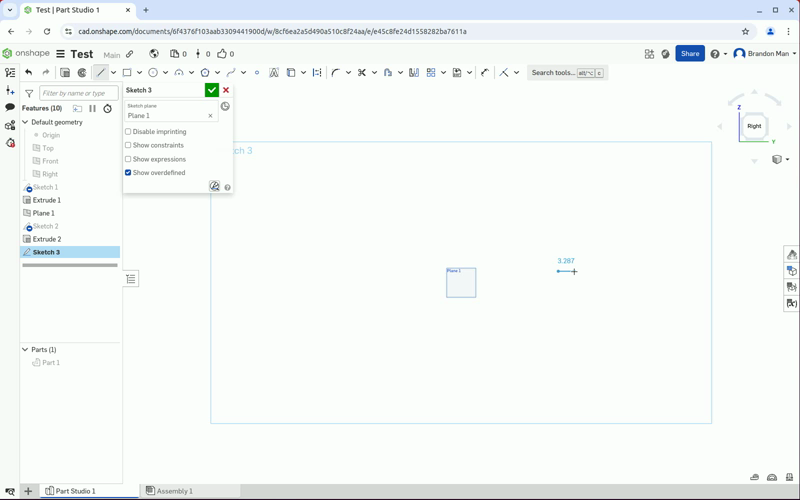
click(574, 271)
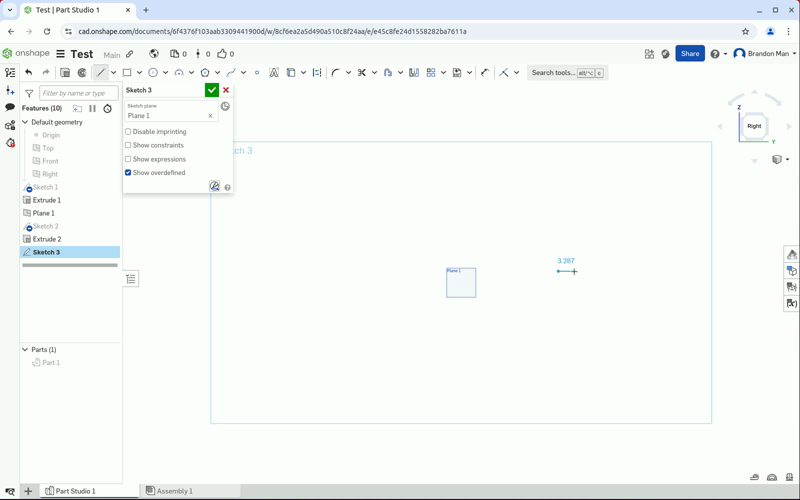
key_up(shift)
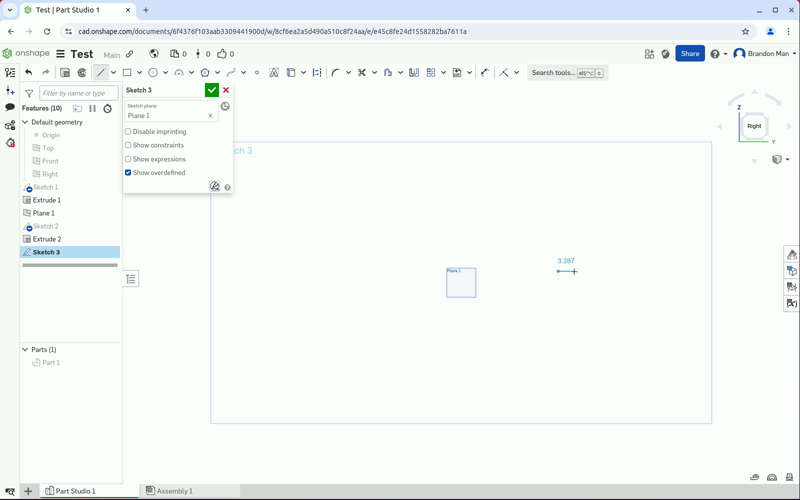
key_down(shift)
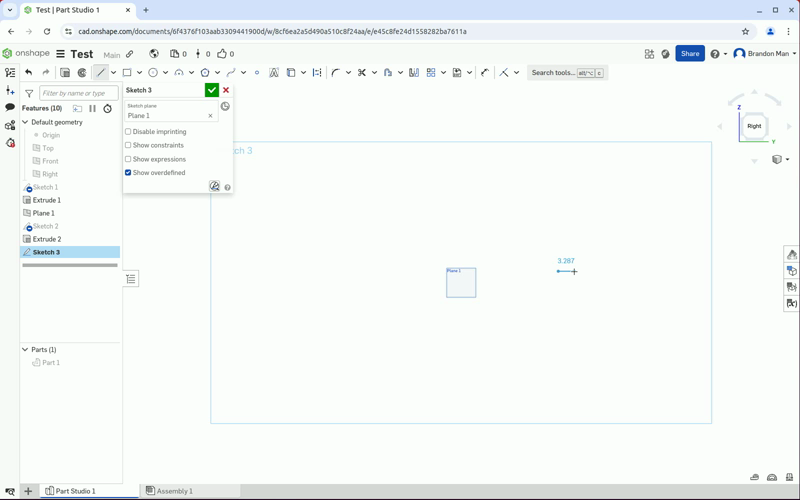
mouse_move(589, 271)
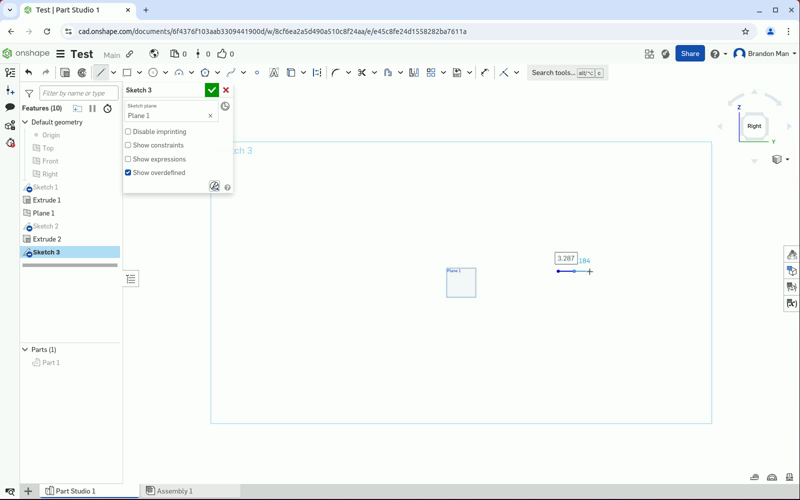
mouse_move(574, 236)
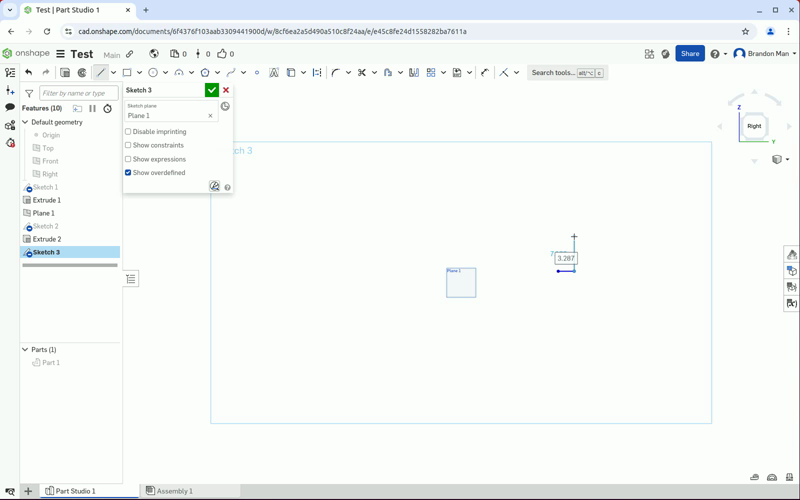
click(574, 236)
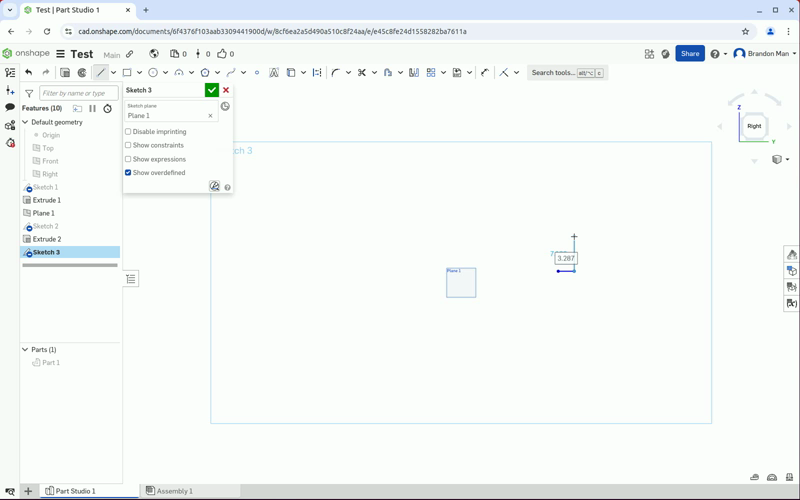
key_up(shift)
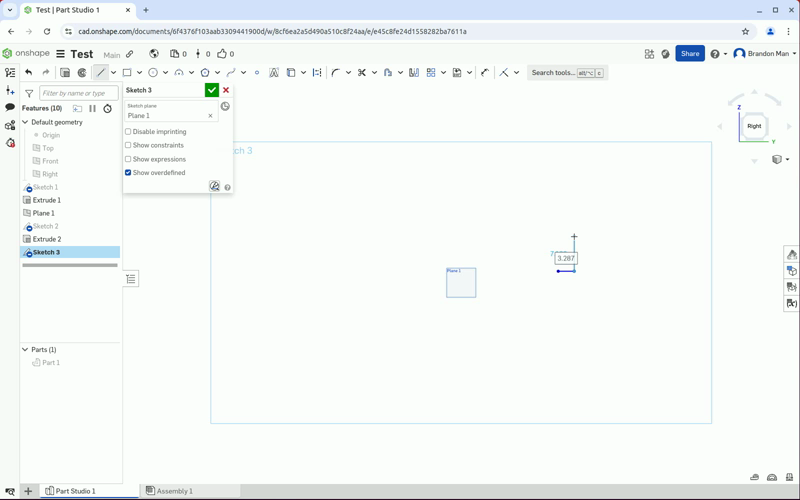
key_down(shift)
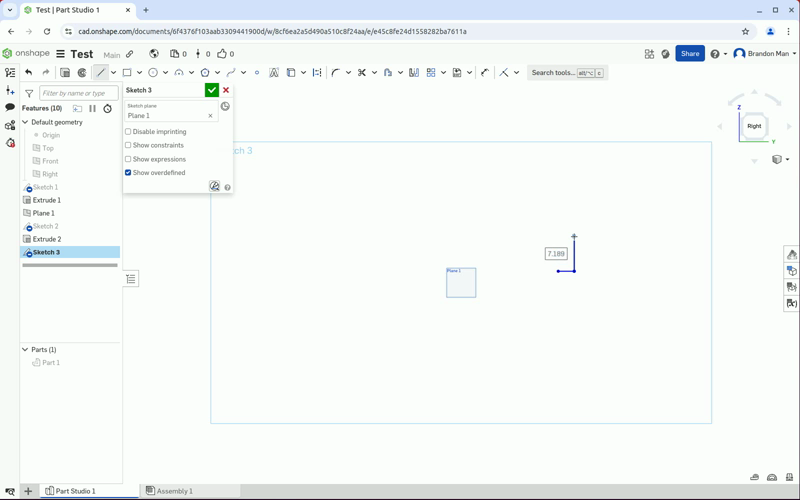
mouse_move(589, 236)
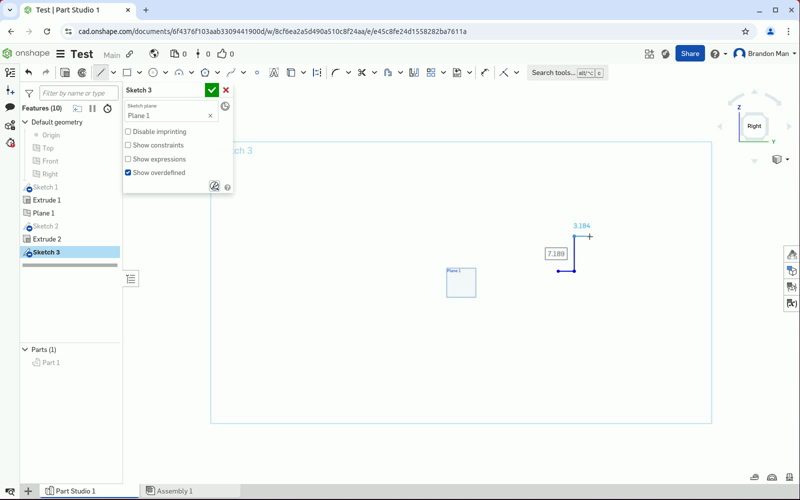
mouse_move(558, 236)
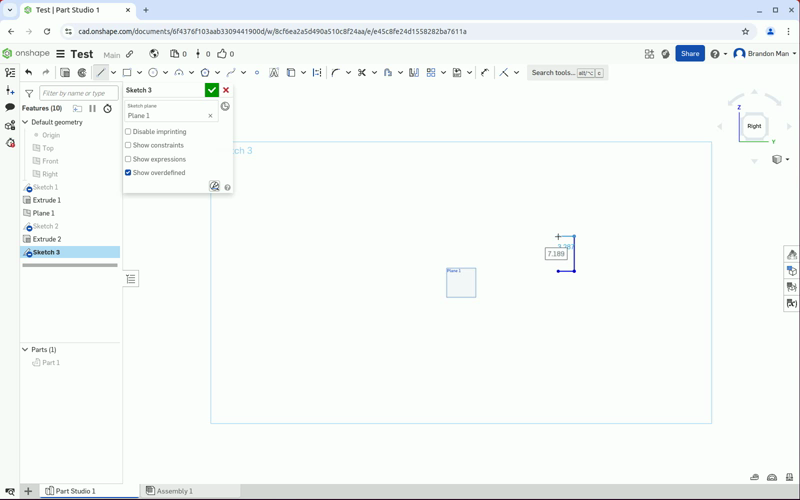
click(558, 236)
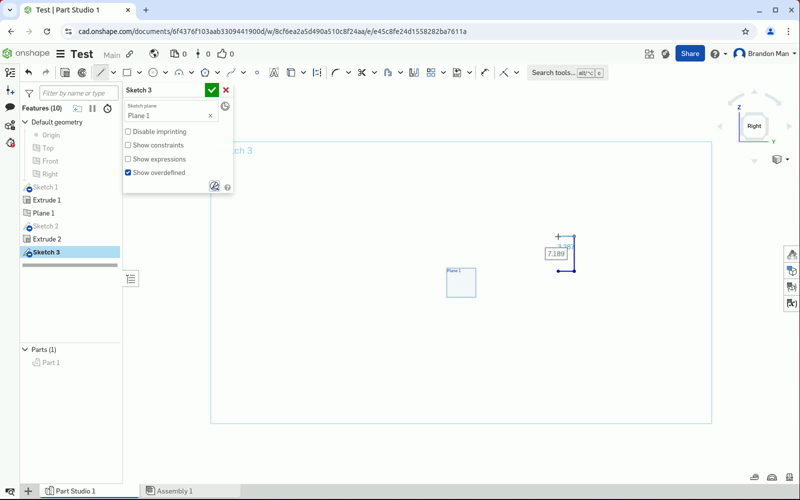
key_up(shift)
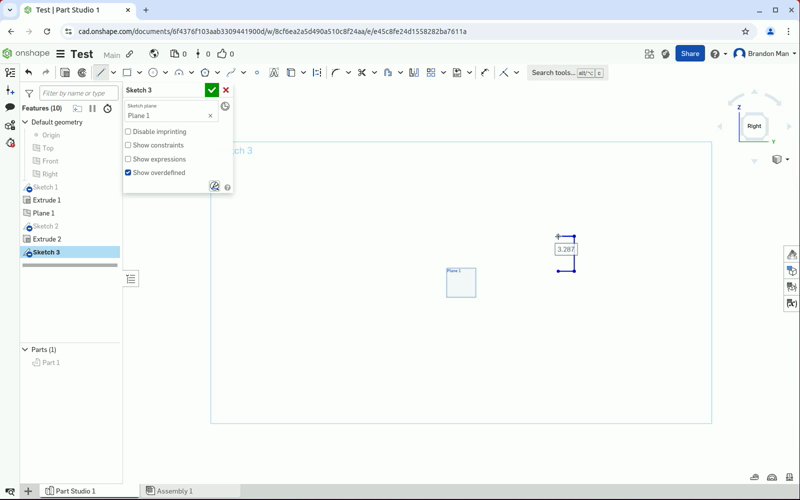
mouse_move(588, 236)
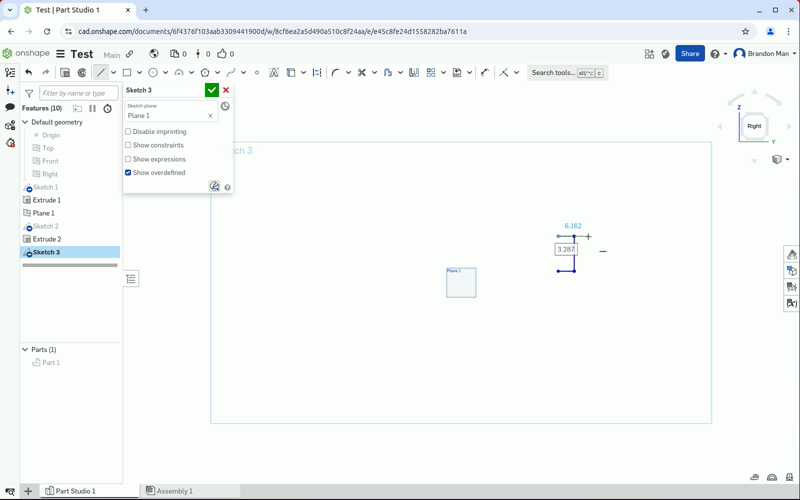
key_down(shift)
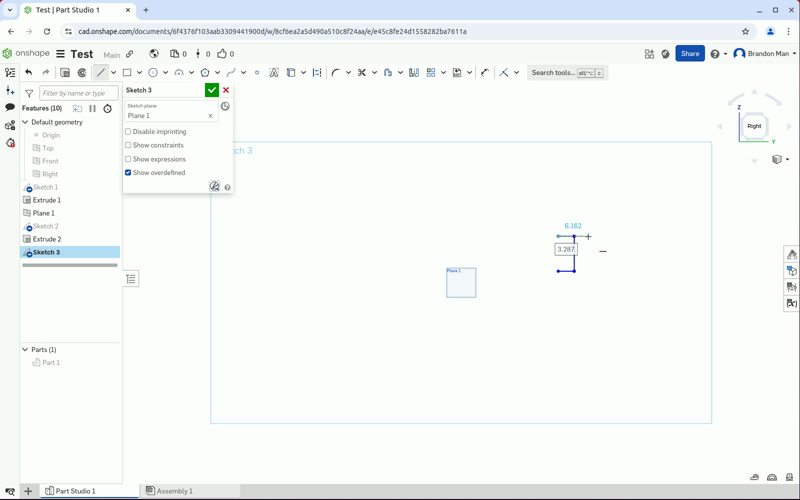
mouse_move(558, 271)
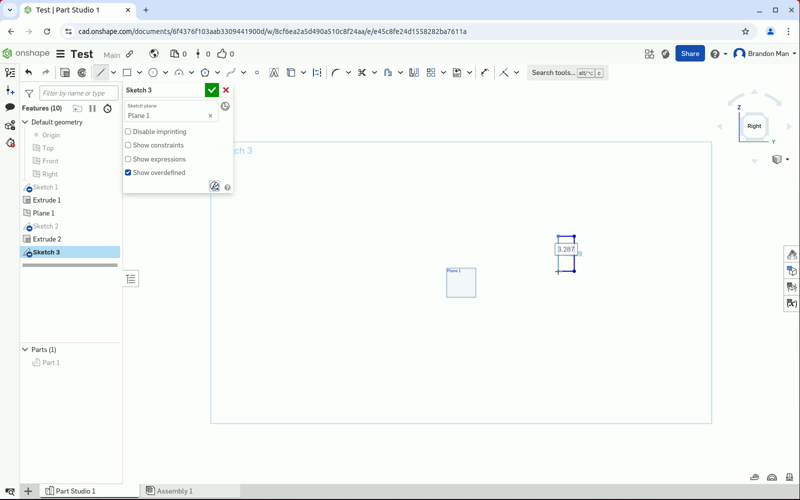
key_up(shift)
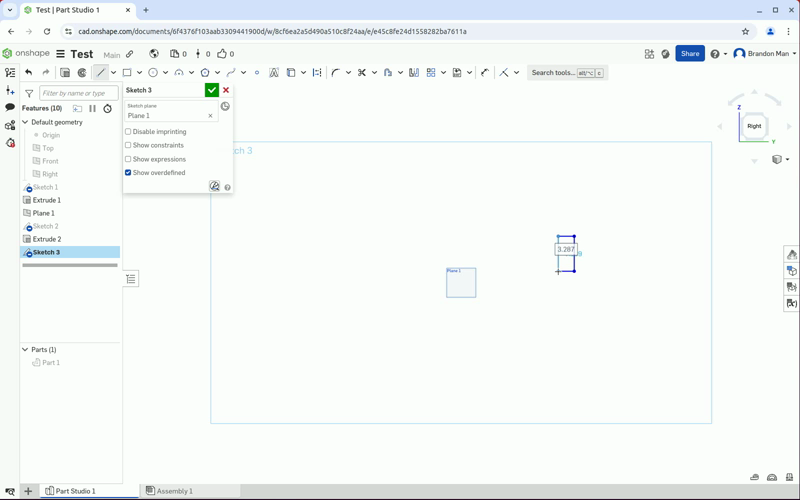
click(558, 271)
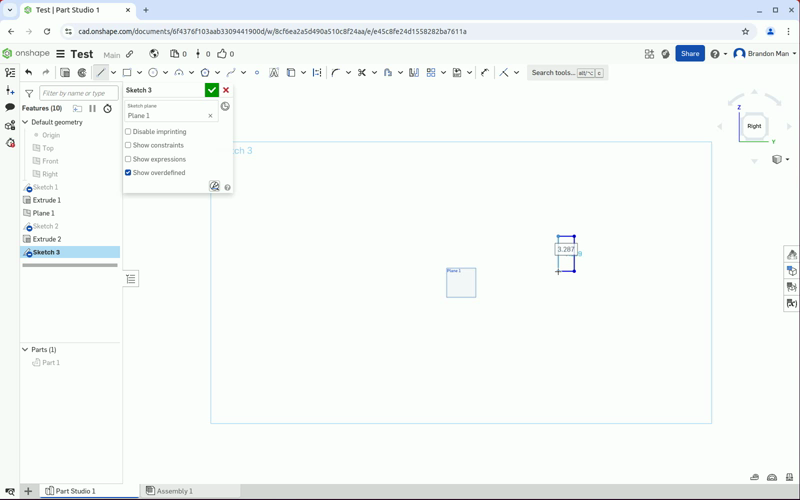
key(esc)
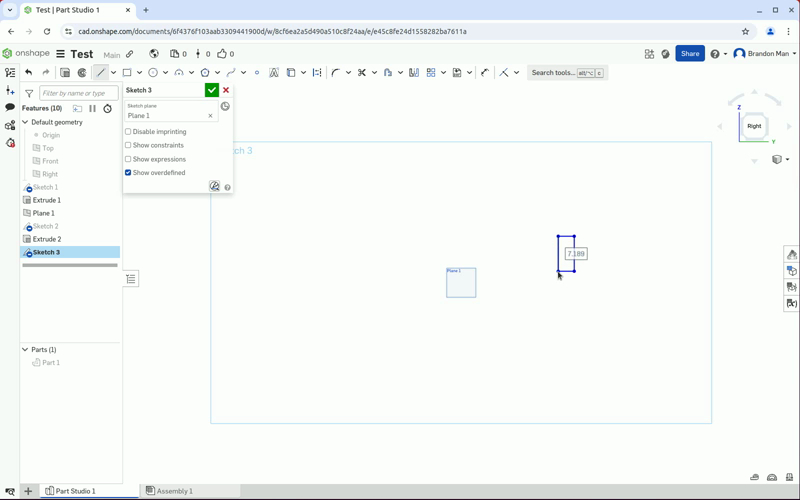
mouse_move(566, 251)
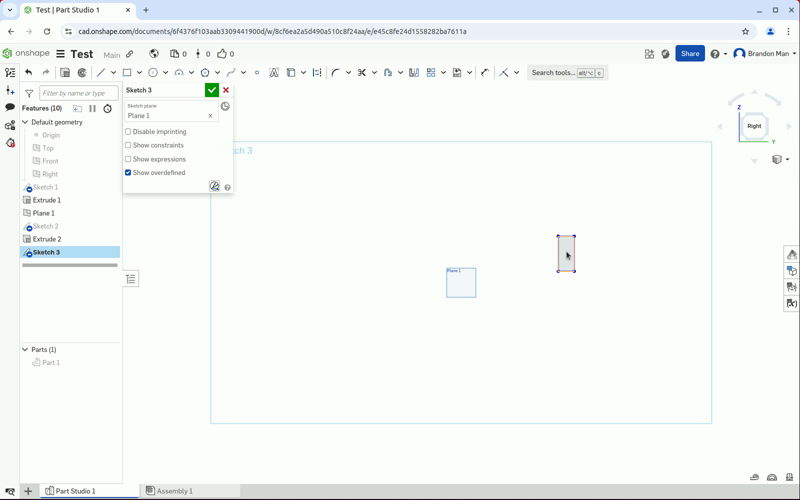
scroll(6)
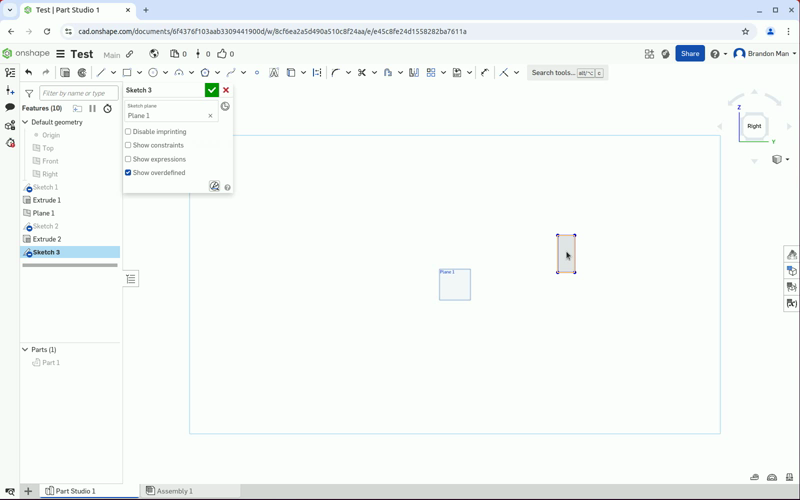
scroll(6)
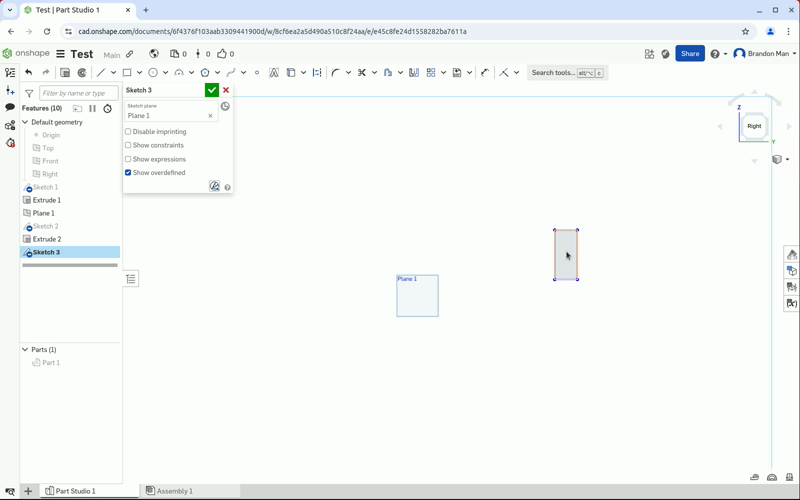
scroll(6)
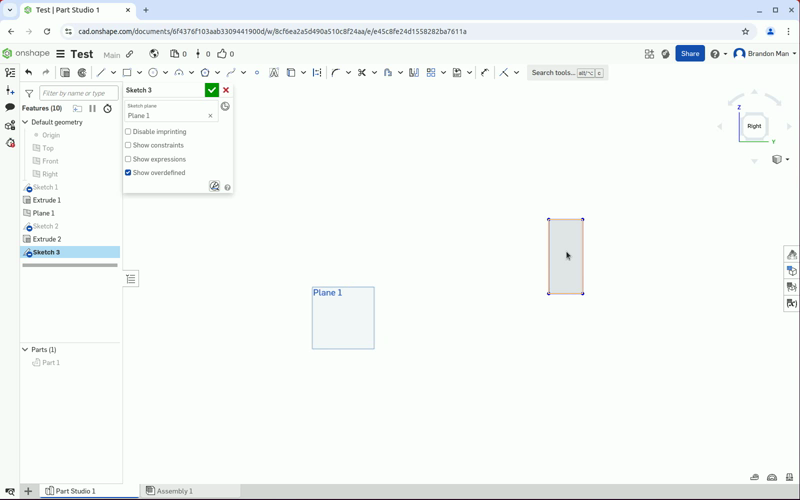
scroll(6)
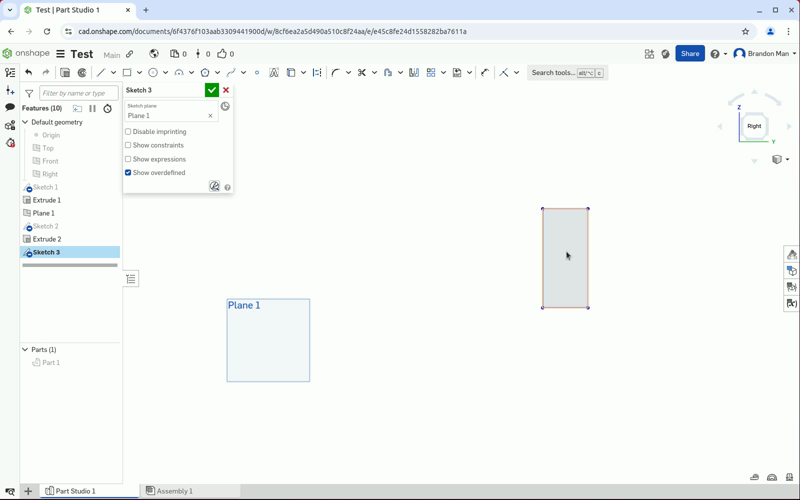
scroll(6)
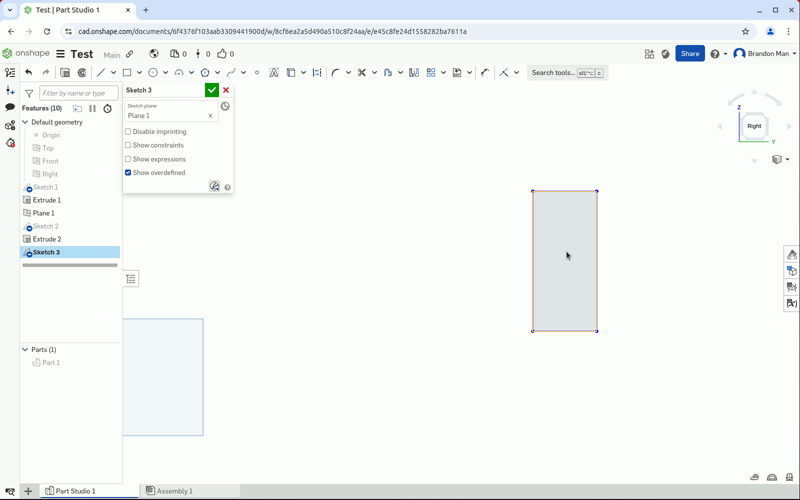
scroll(6)
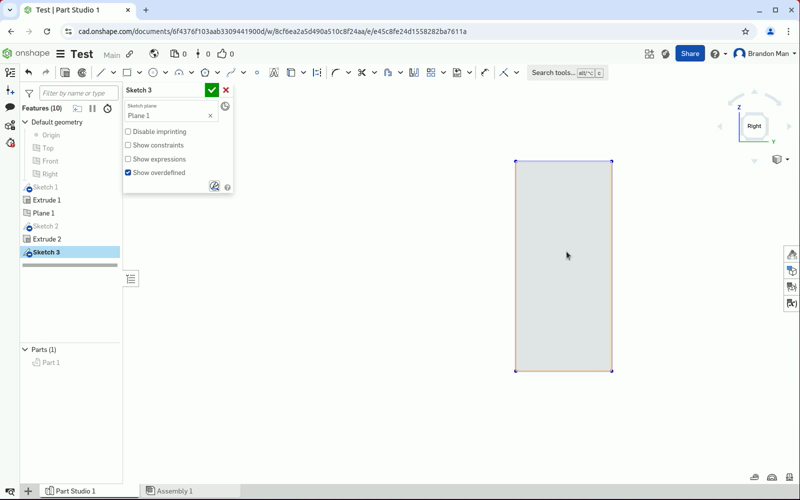
scroll(6)
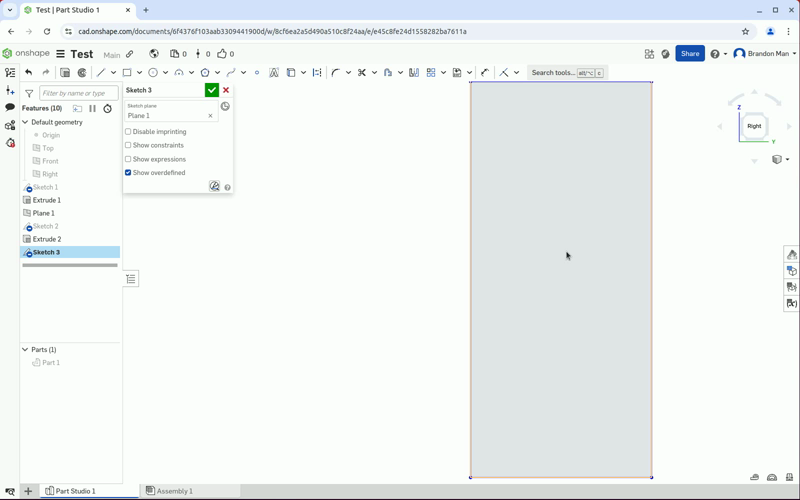
click(566, 251)
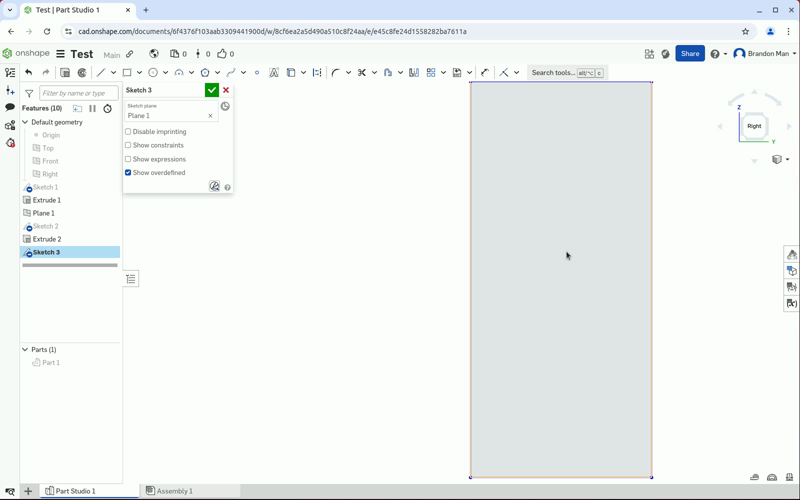
scroll(-6)
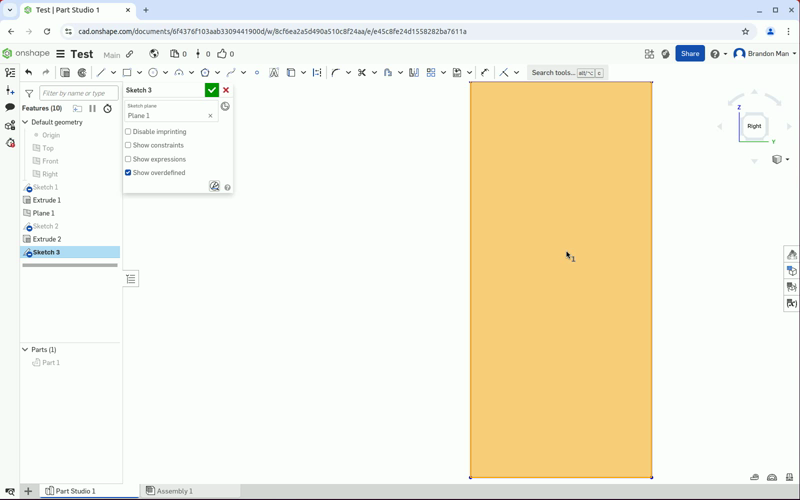
scroll(-6)
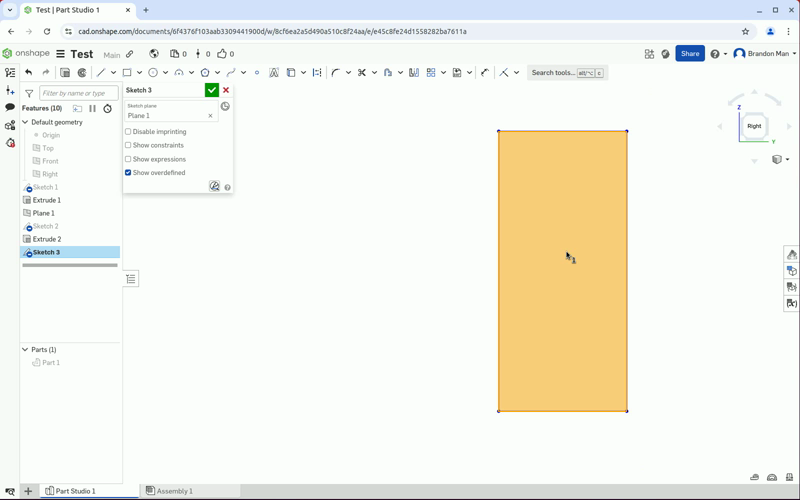
scroll(-6)
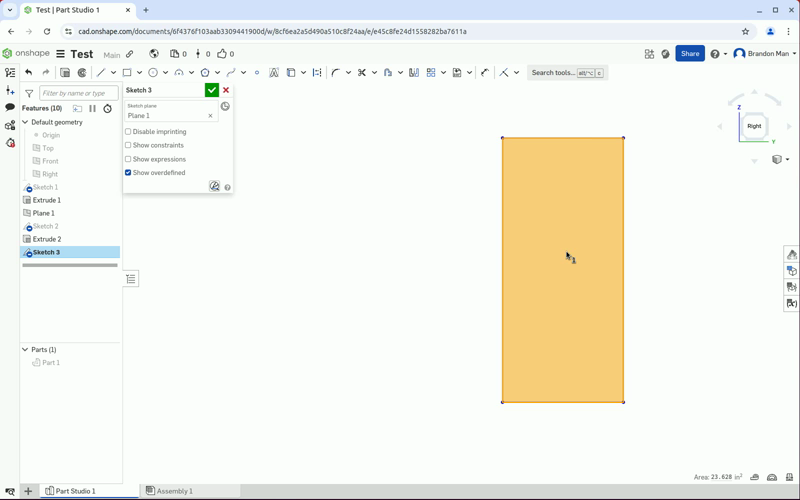
scroll(-6)
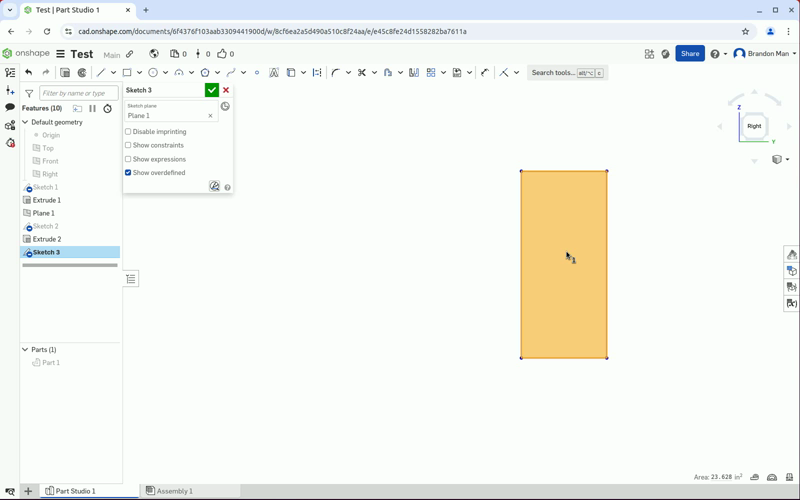
scroll(-6)
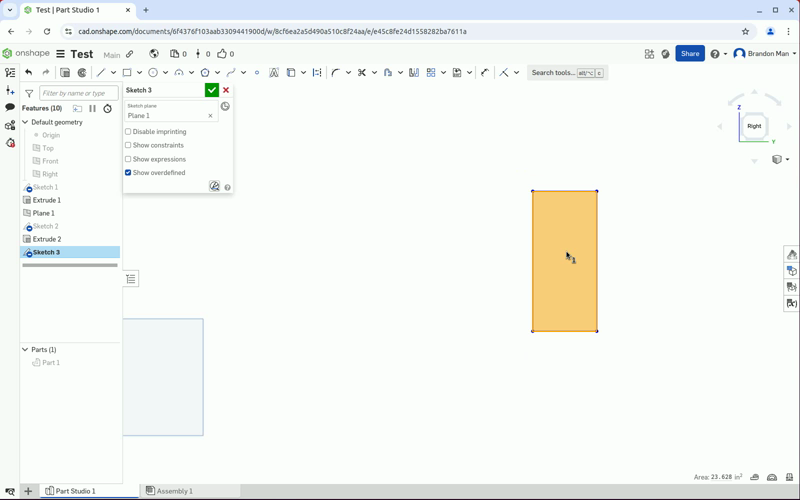
scroll(-6)
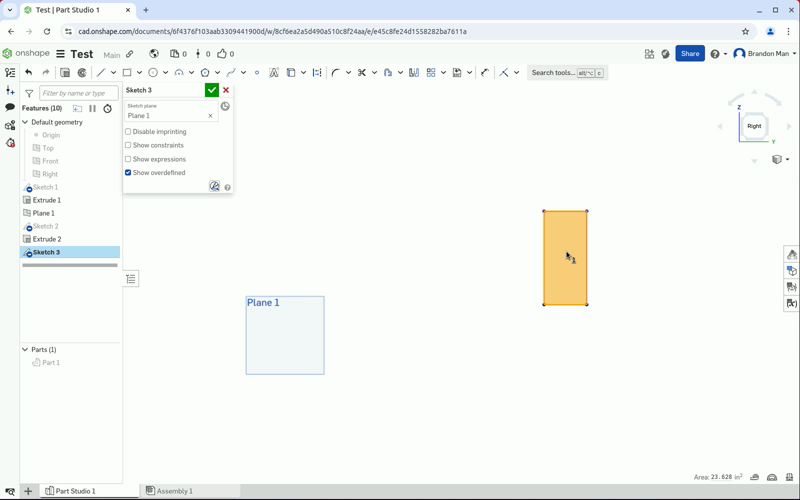
scroll(-6)
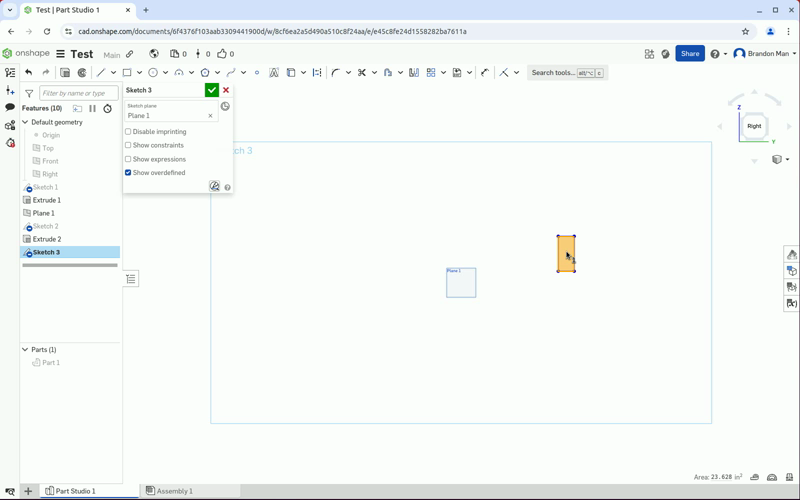
mouse_move(73, 352)
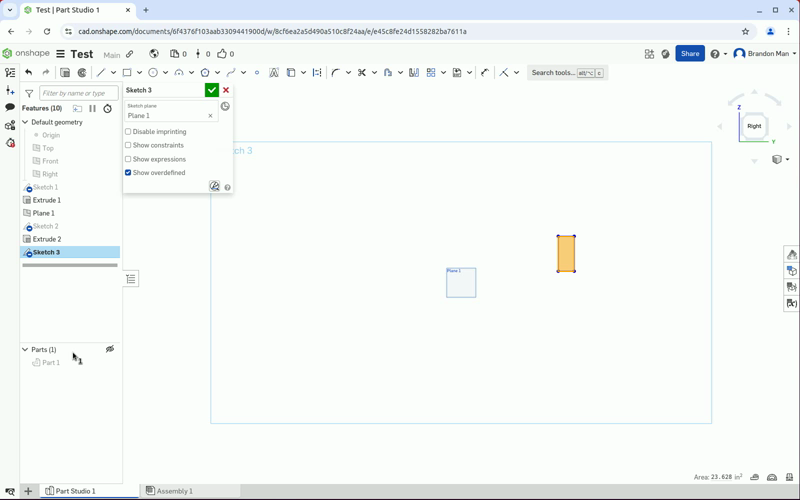
key(shift+y)
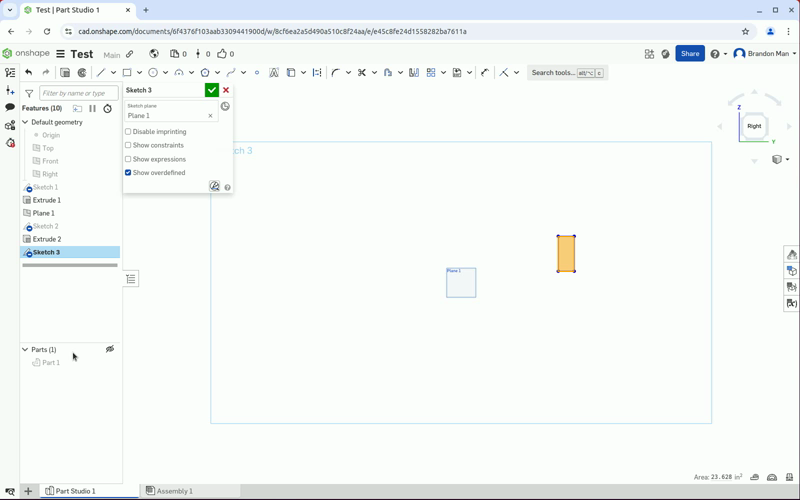
key(shift+e)
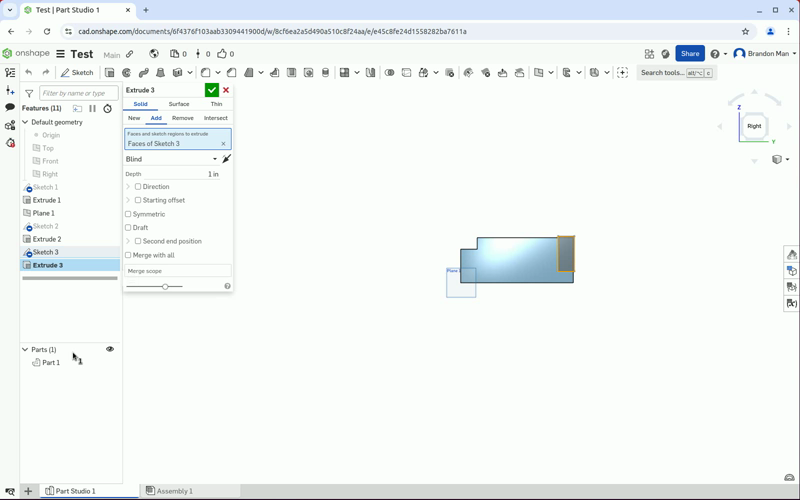
mouse_move(143, 106)
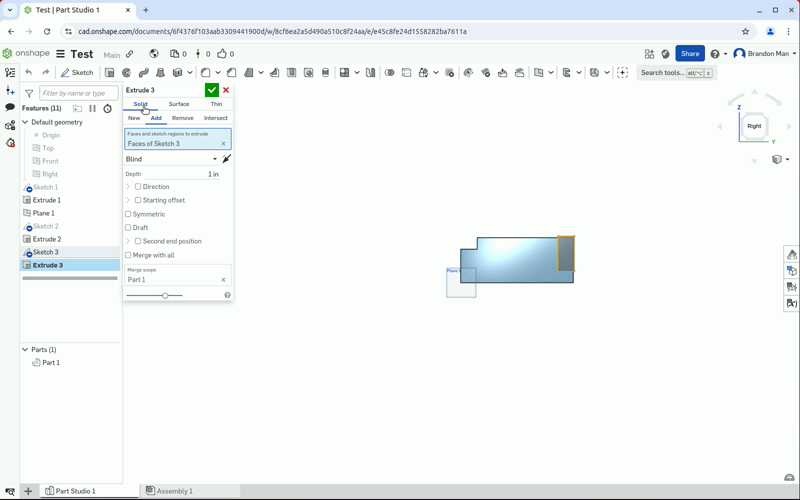
click(143, 106)
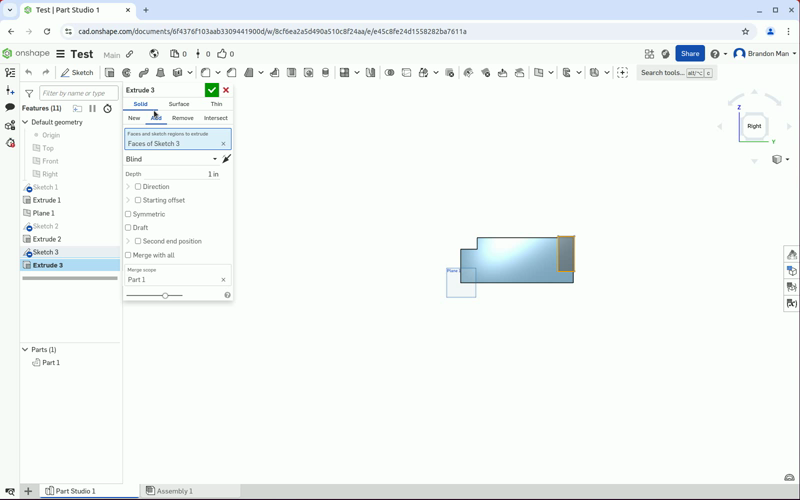
mouse_move(186, 120)
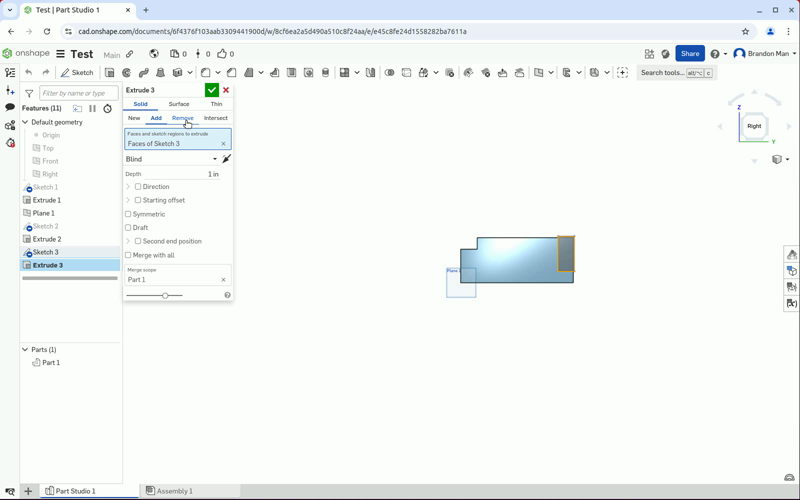
click(186, 120)
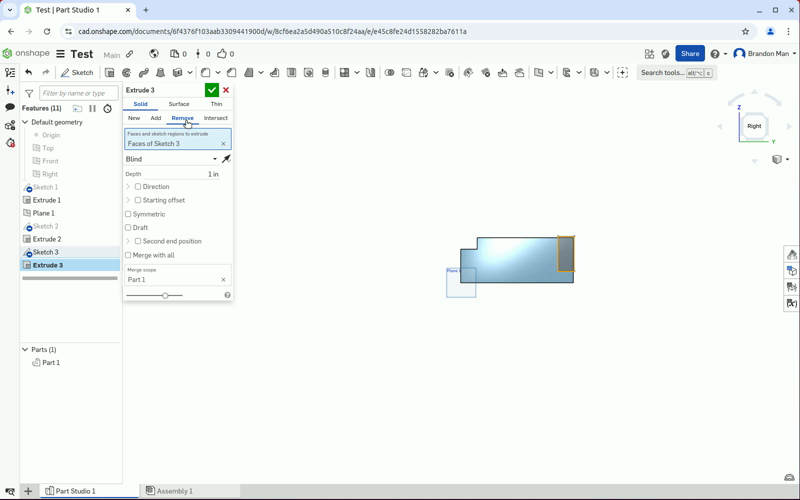
key(tab, 4)
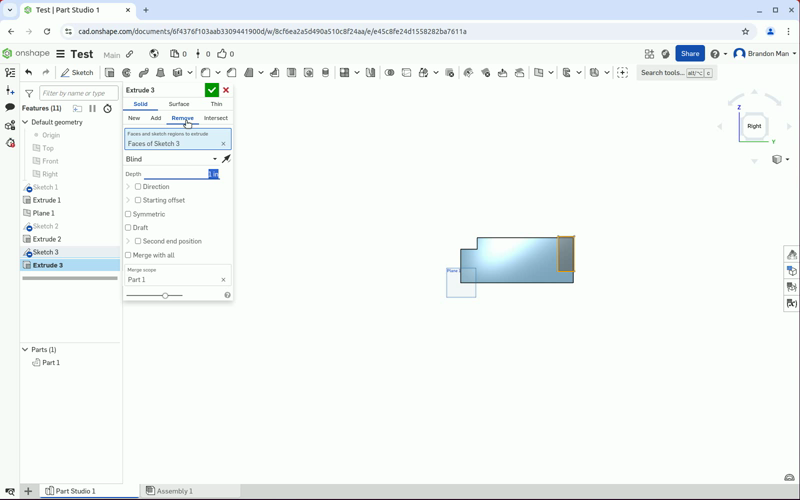
text(23.108)
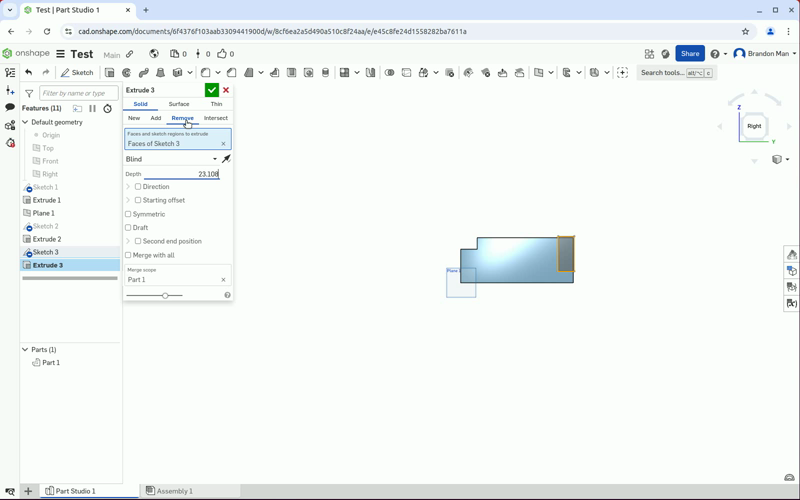
key(tab, 6)
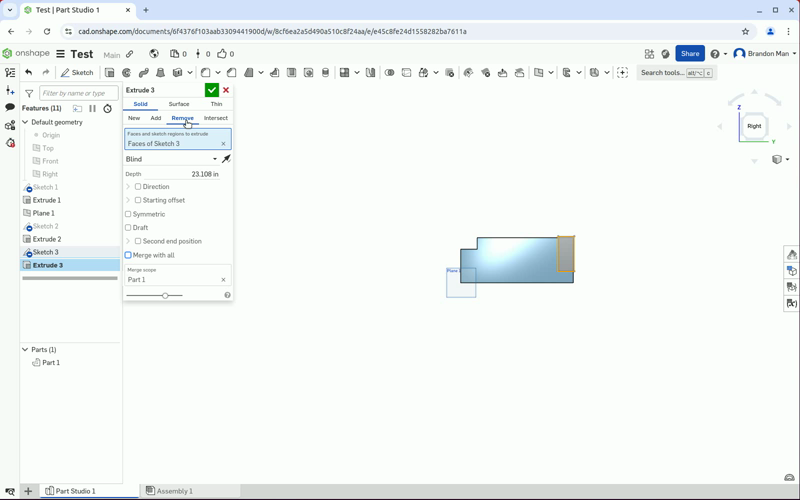
key(space)
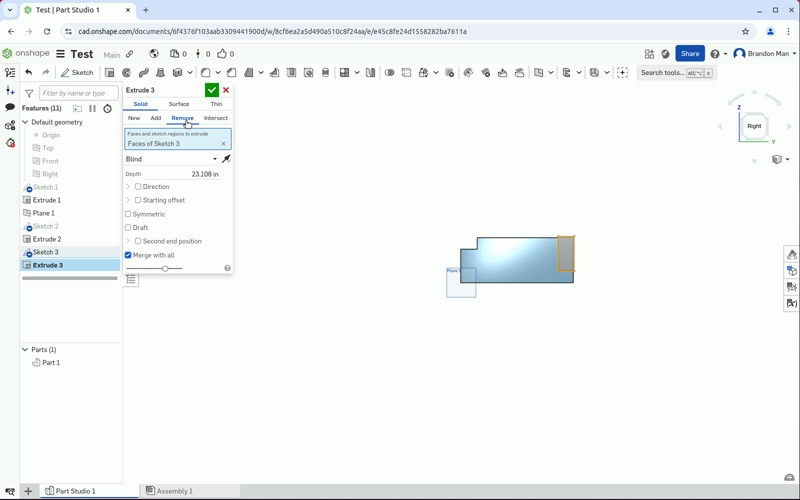
key(enter)
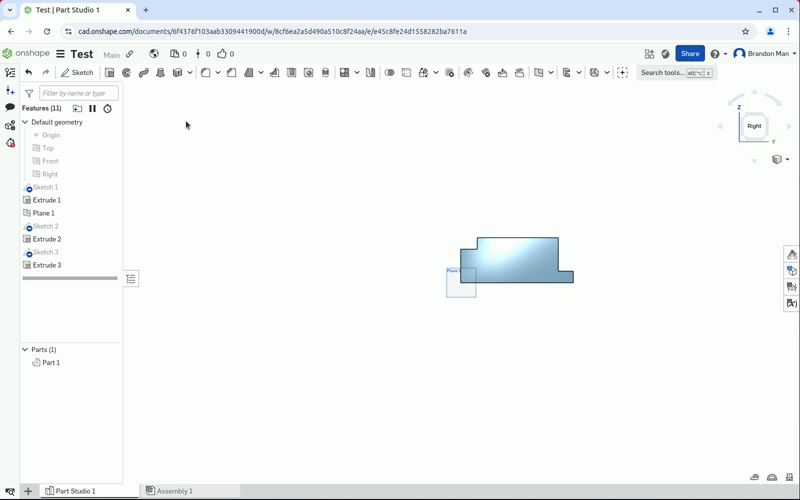
key(shift+h)
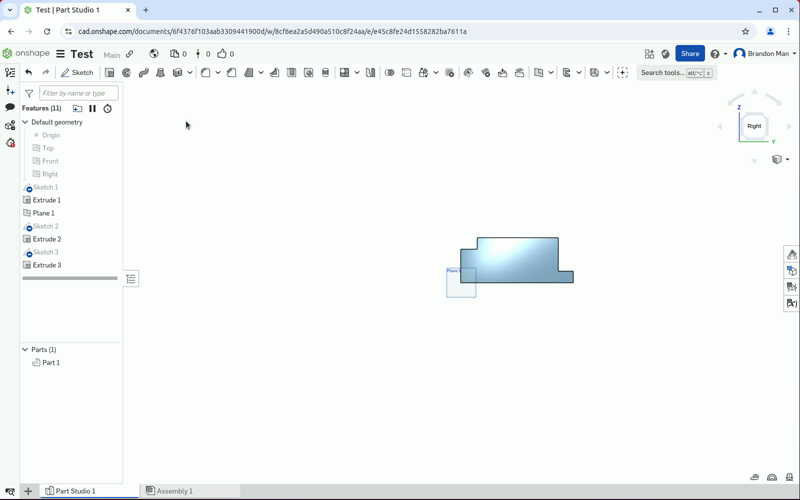
key(shift+h)
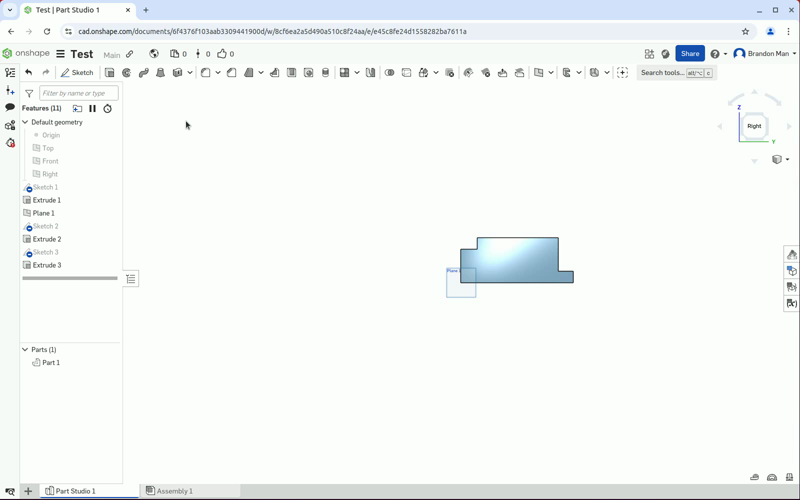
mouse_move(73, 189)
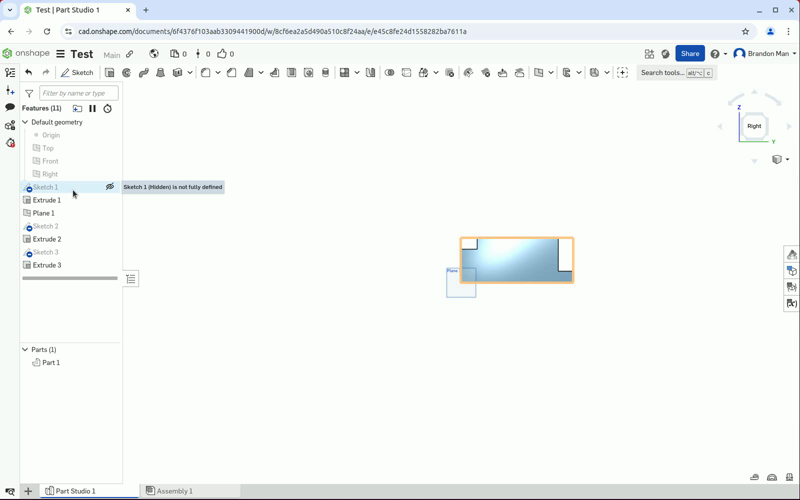
click(73, 189)
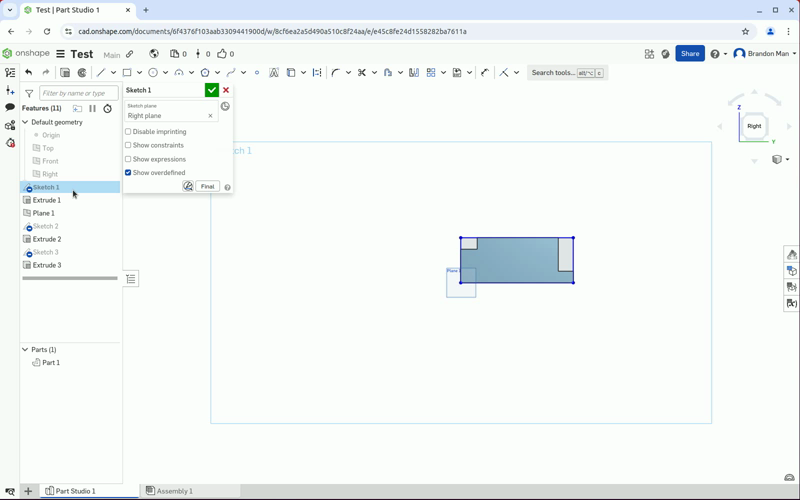
mouse_move(229, 92)
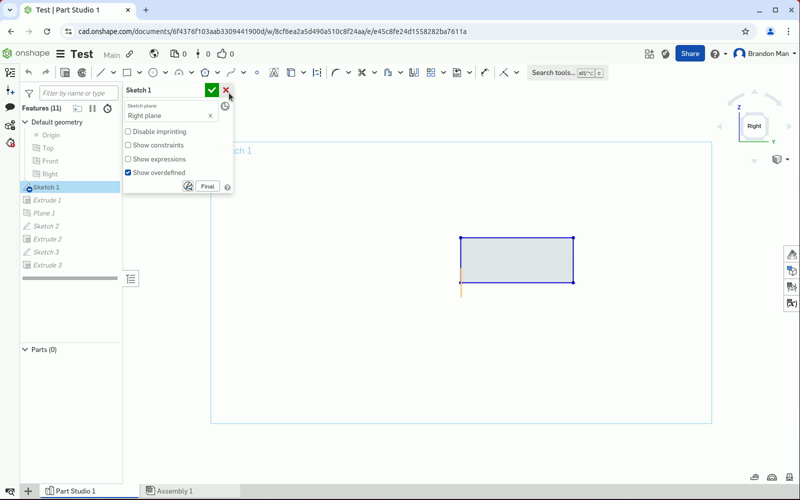
click(229, 92)
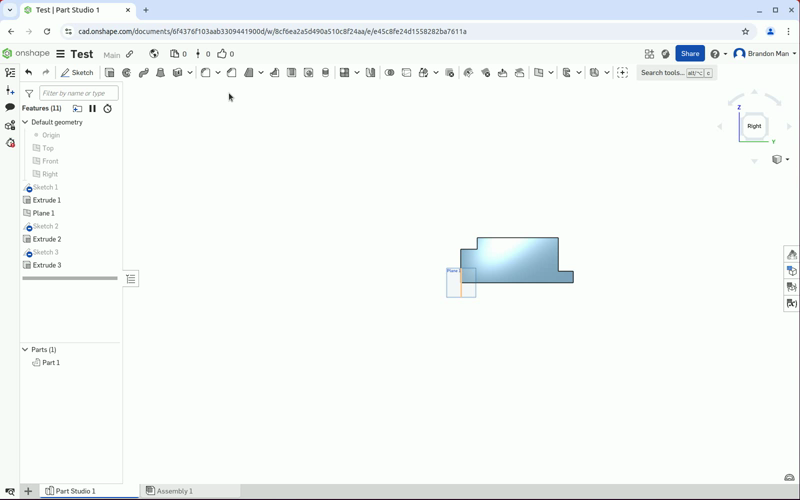
mouse_move(73, 352)
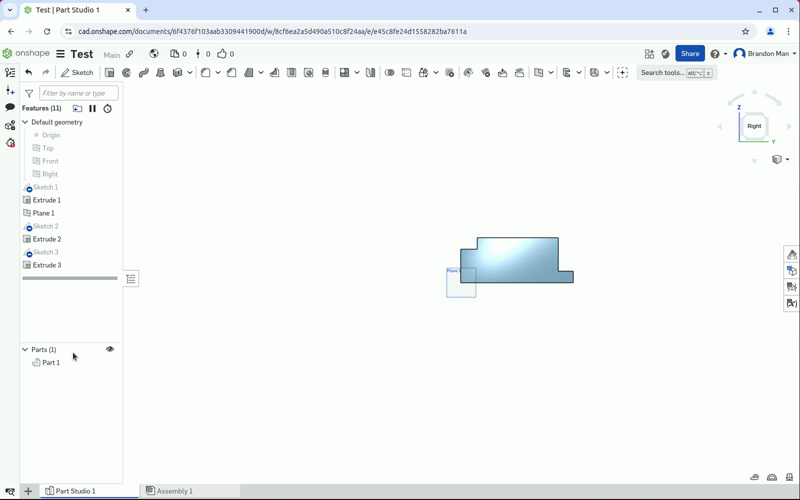
key(y)
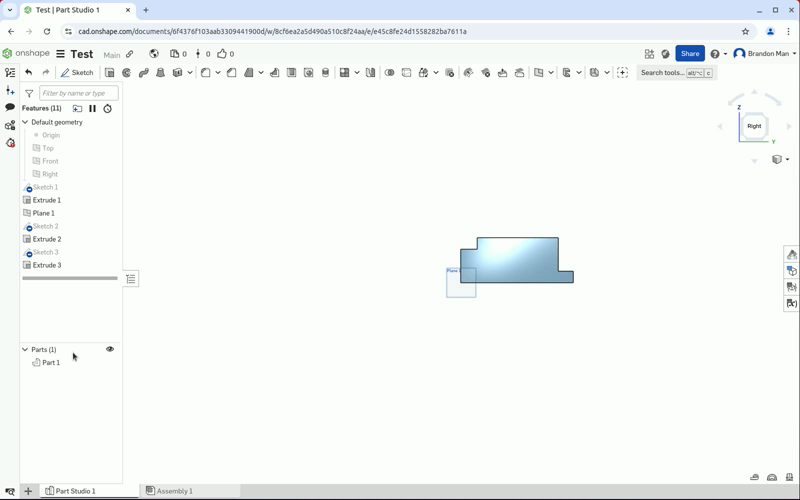
key(shift+p)
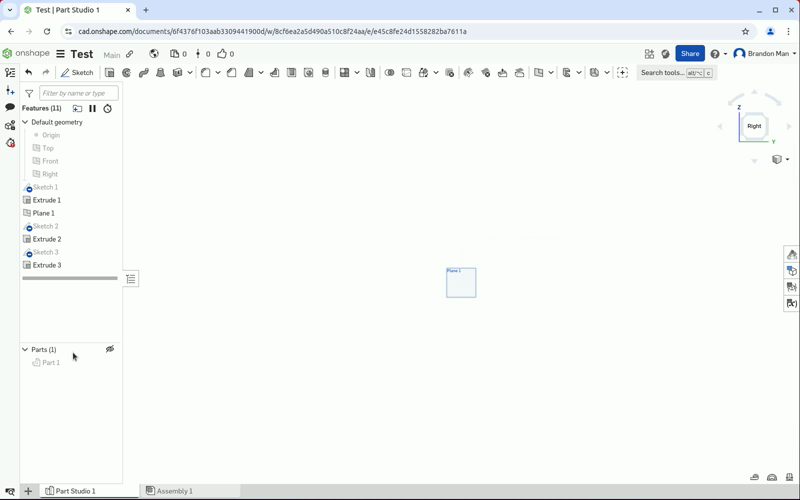
key(space)
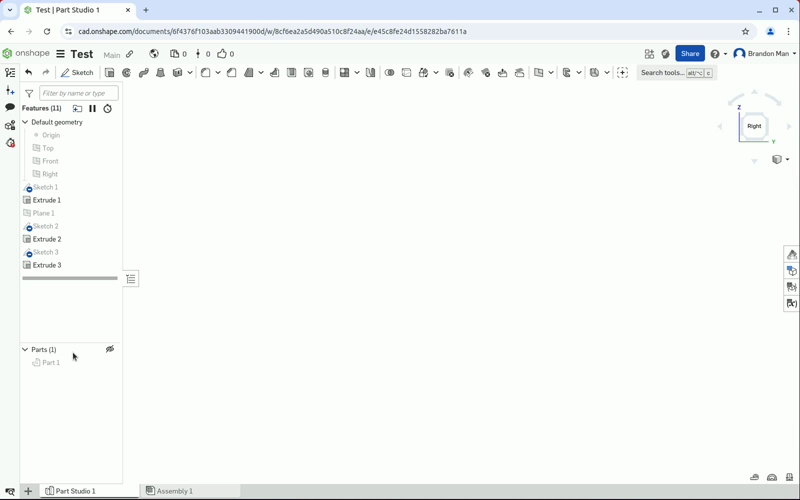
key_down(shift)
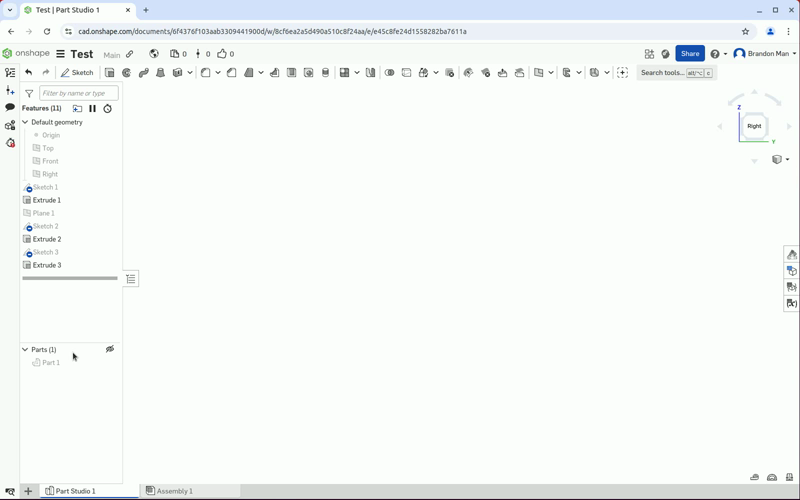
key(right)
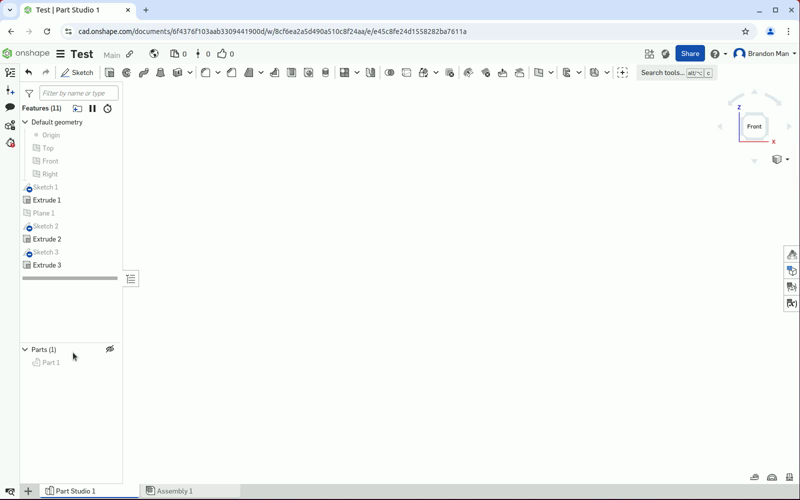
key_up(shift)
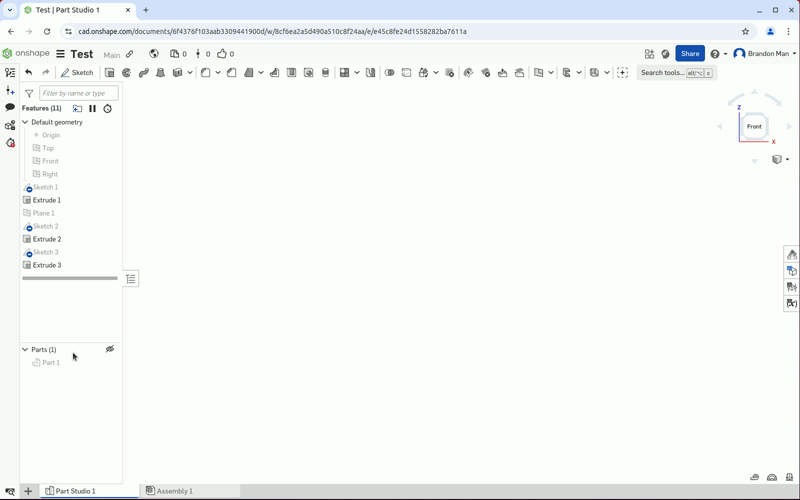
key(space)
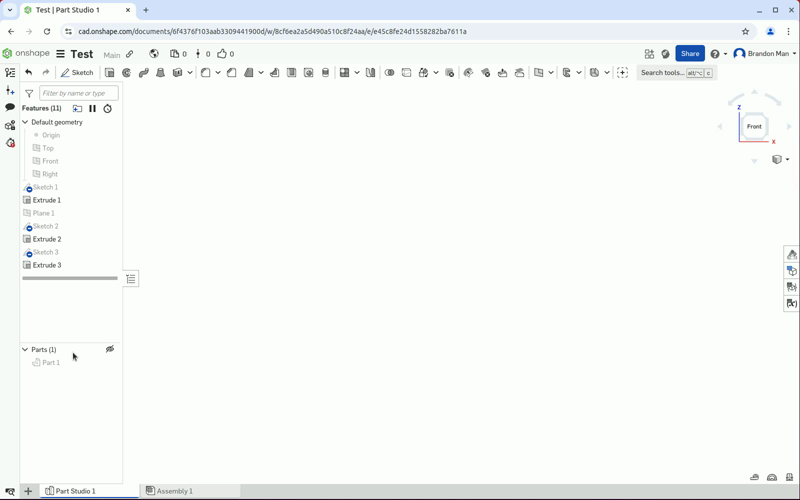
key_down(shift)
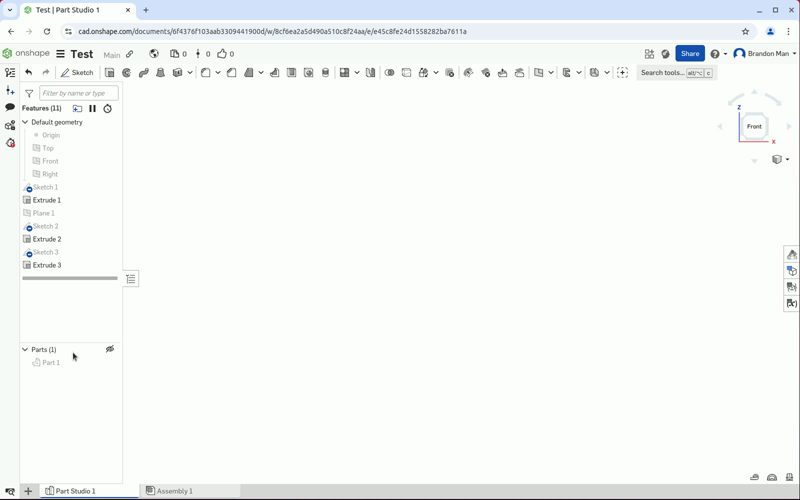
key(down)
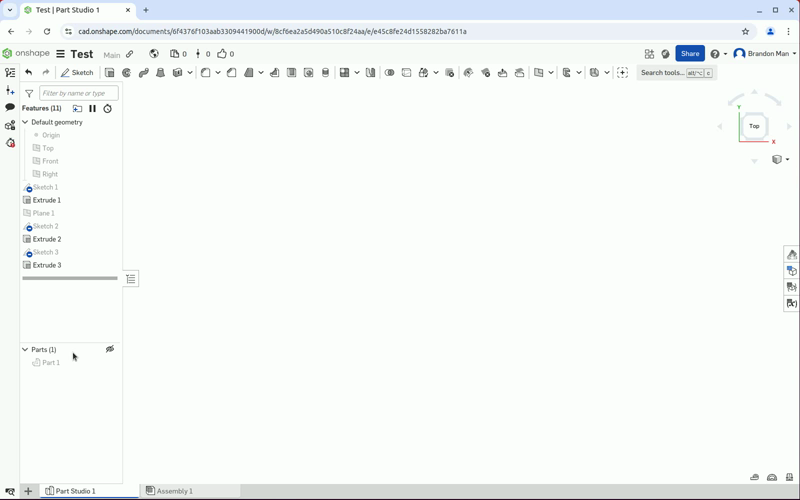
key_up(shift)
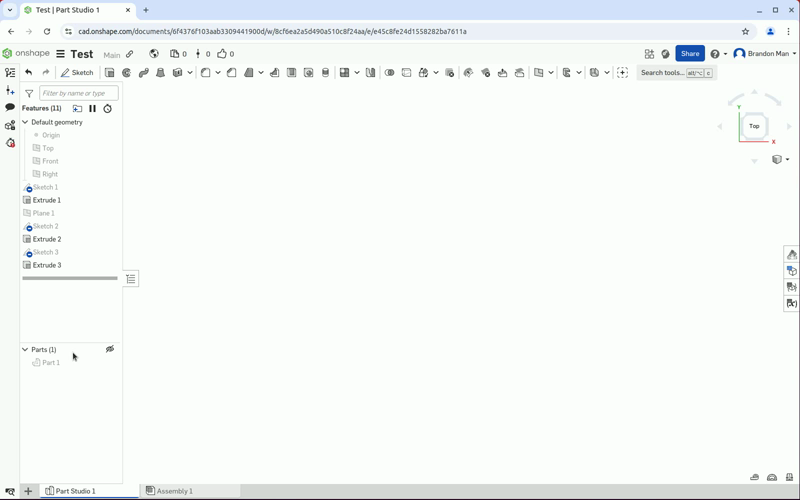
mouse_move(73, 352)
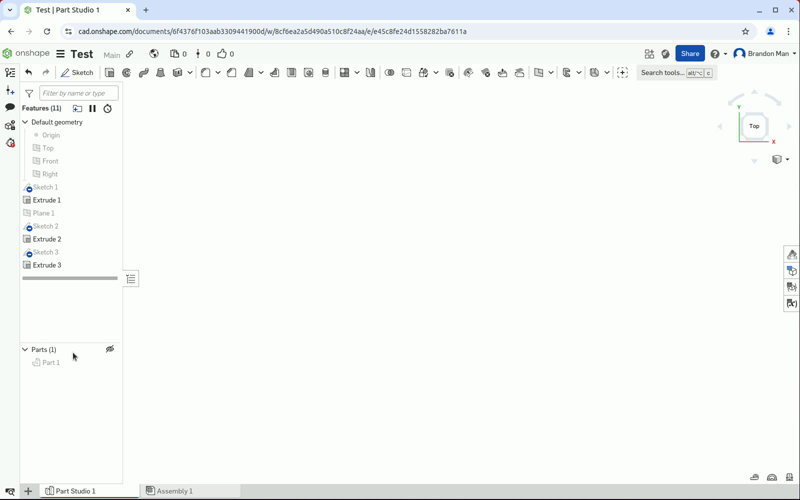
key(shift+y)
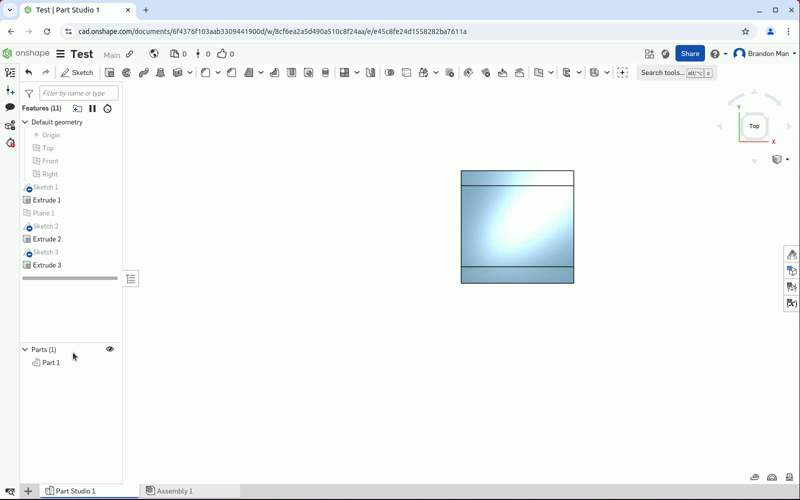
mouse_move(541, 75)
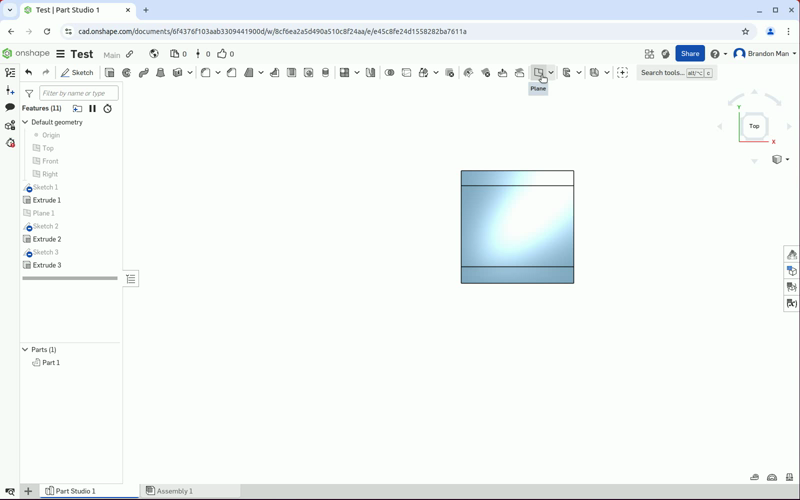
click(541, 75)
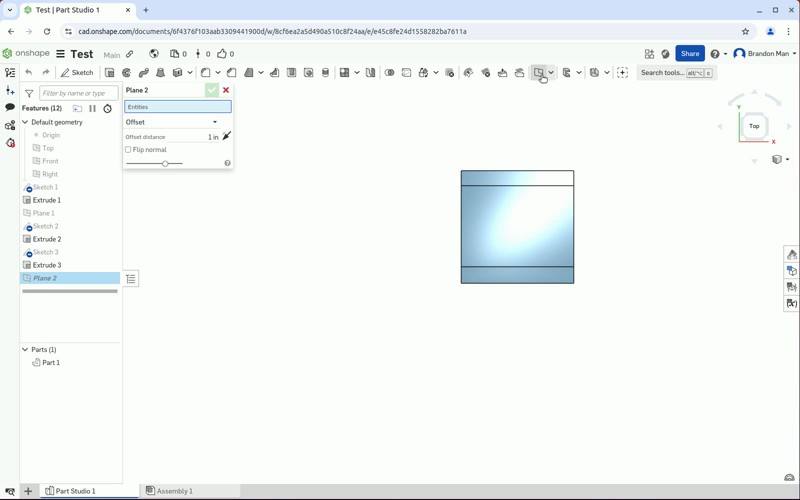
mouse_move(73, 150)
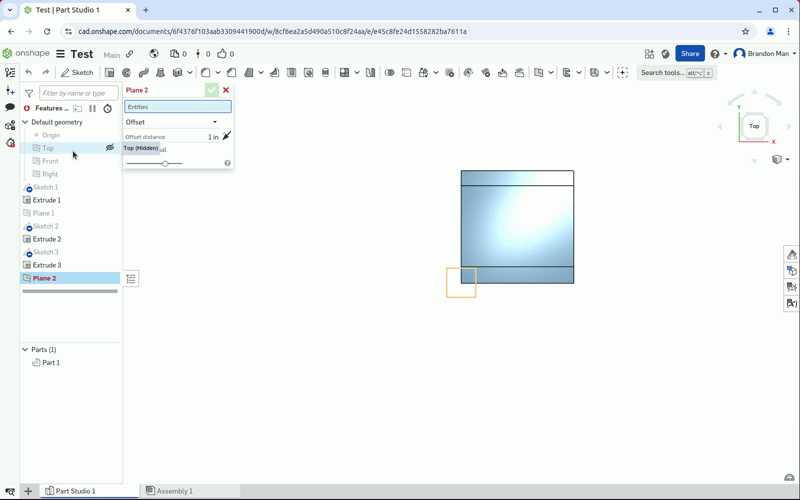
click(73, 150)
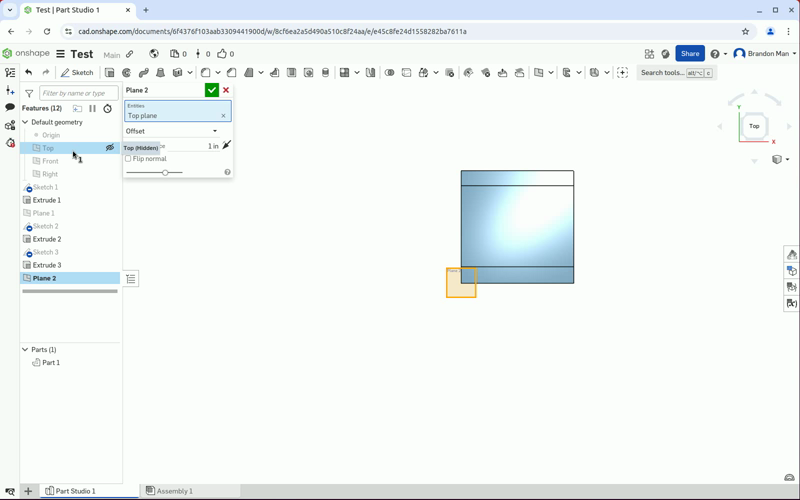
key(tab, 2)
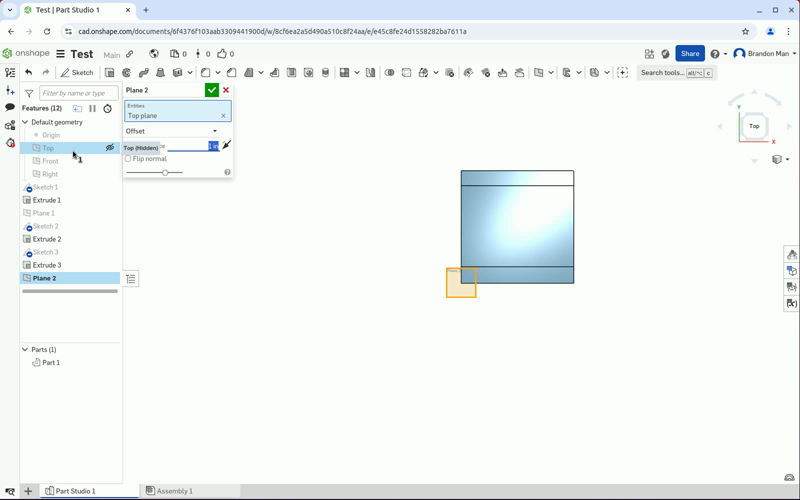
text(9.151)
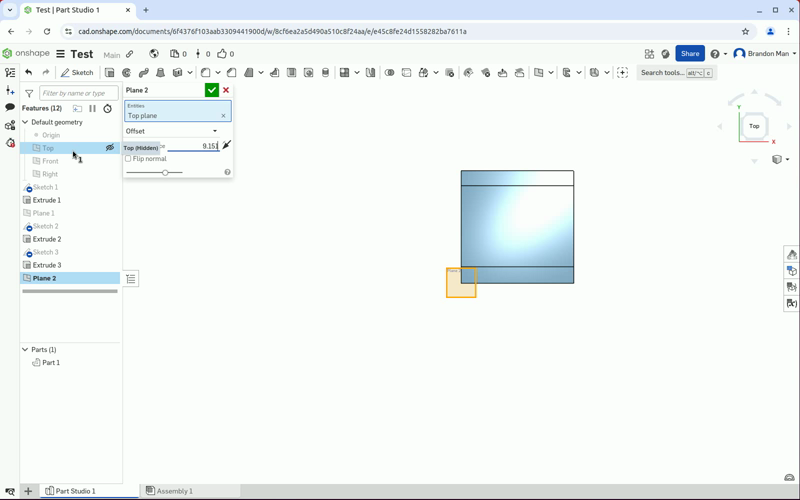
key(enter, 2)
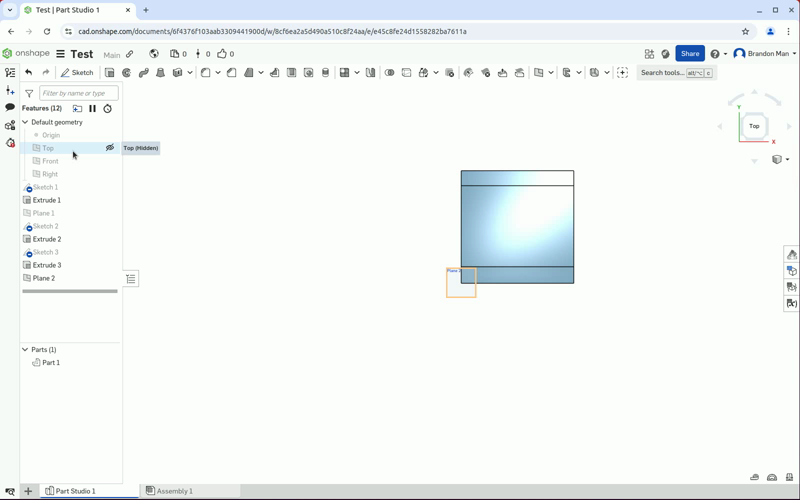
key(shift+s)
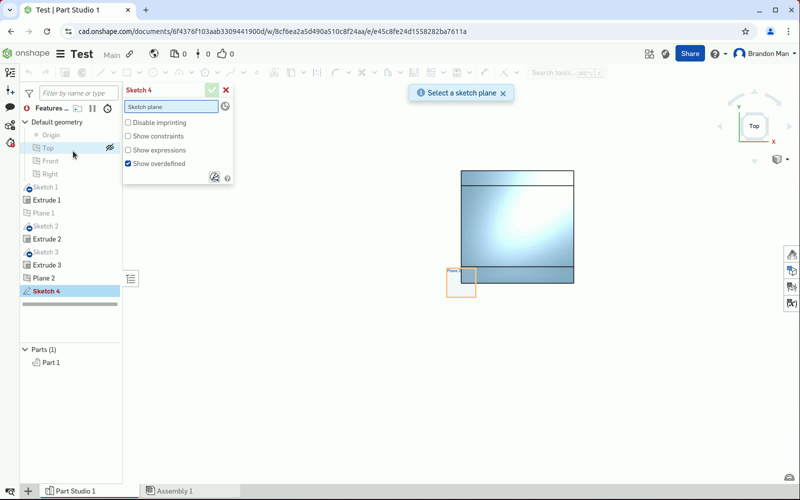
mouse_move(73, 280)
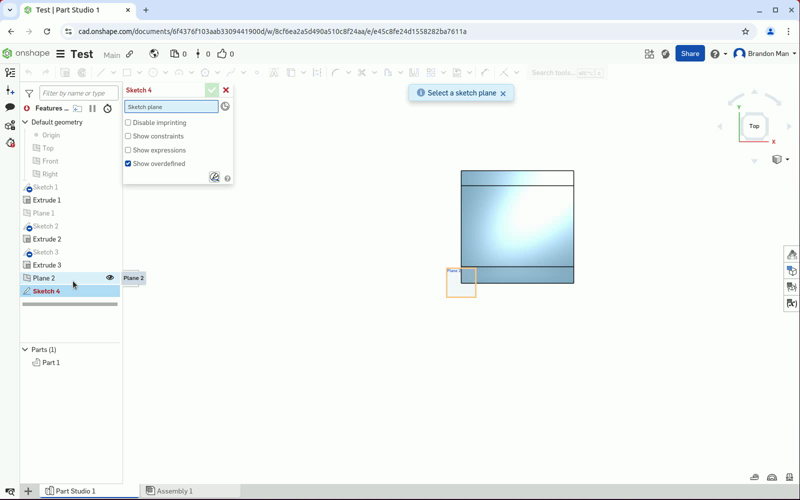
click(73, 280)
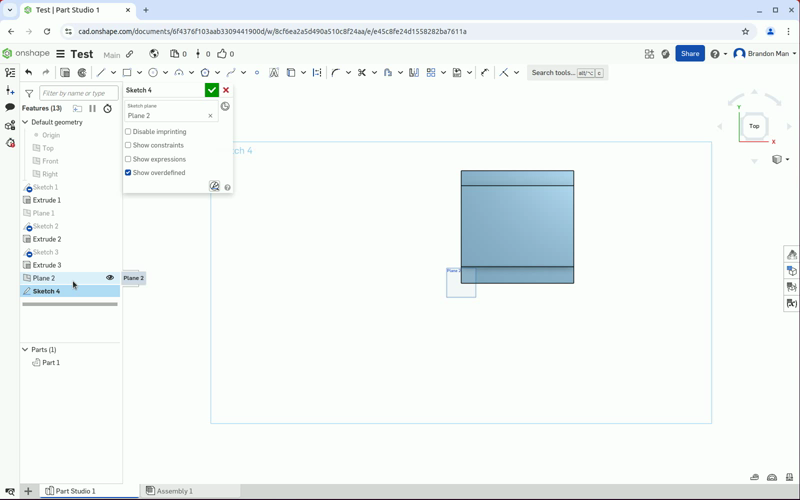
mouse_move(73, 352)
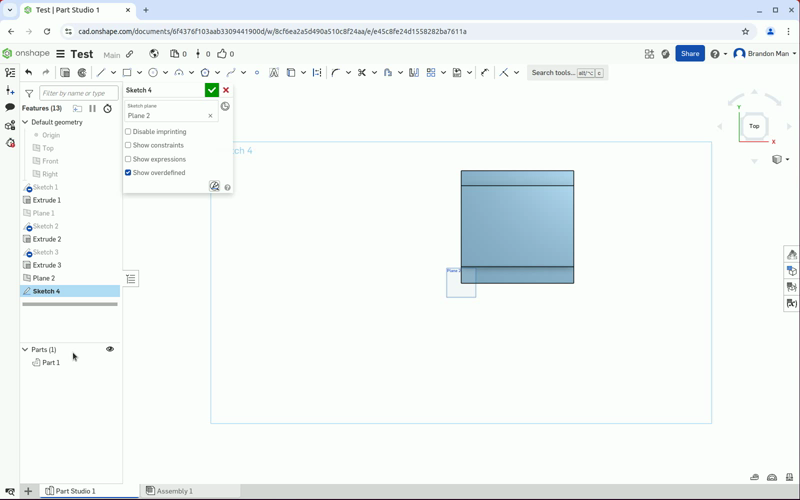
key(y)
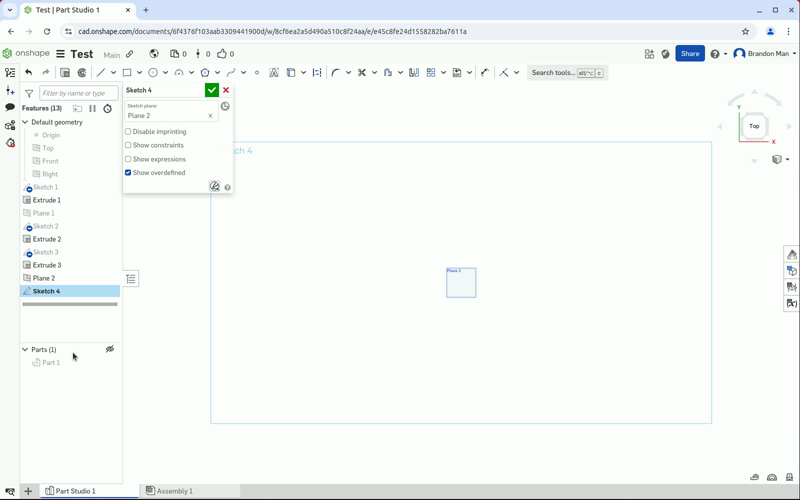
key(c)
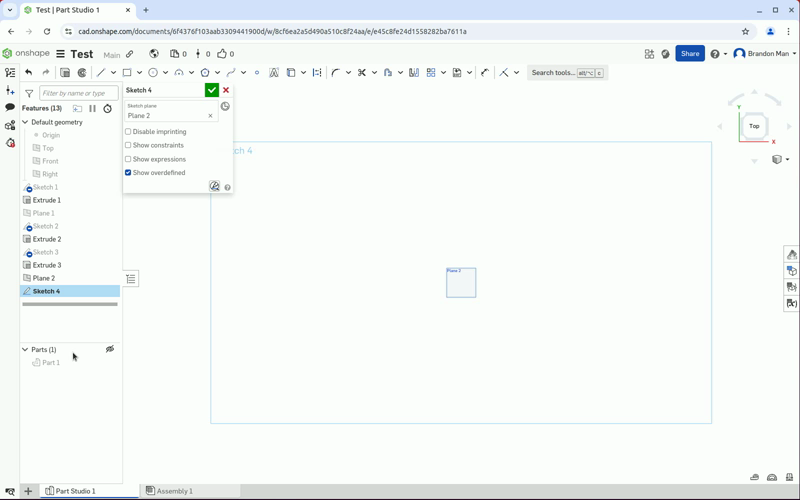
key_down(shift)
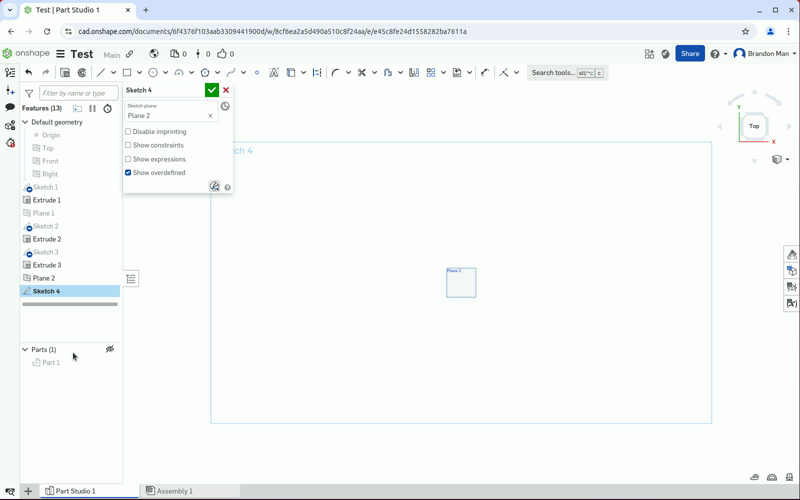
mouse_move(517, 226)
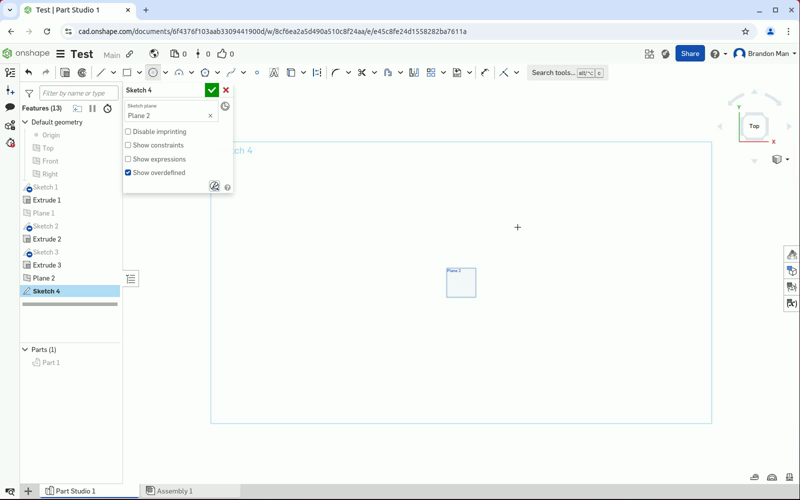
click(517, 226)
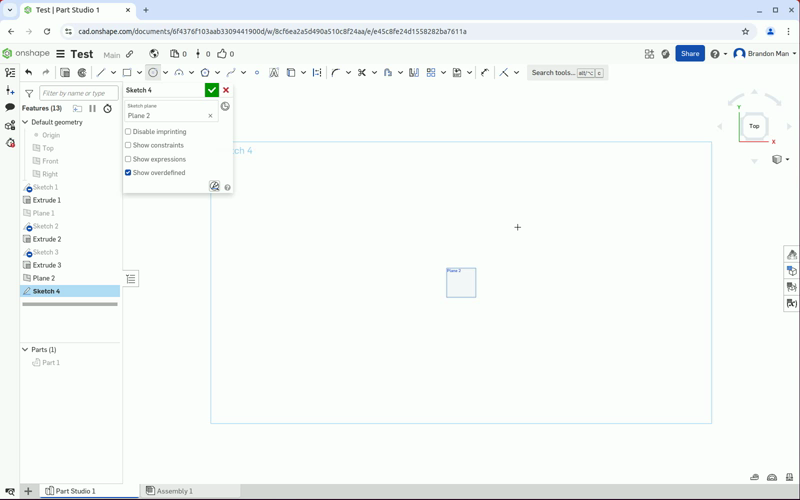
key_up(shift)
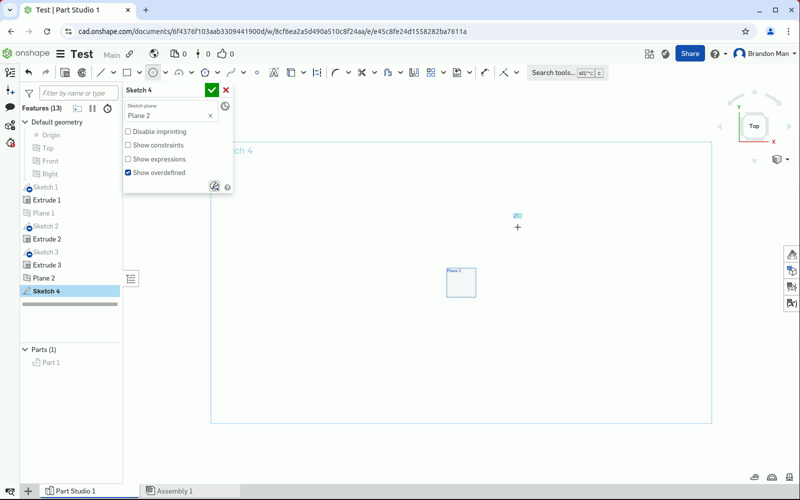
mouse_move(540, 226)
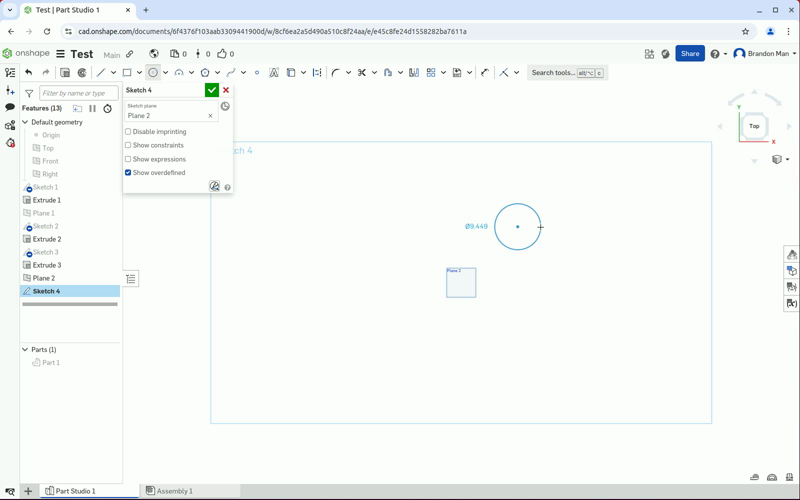
click(540, 226)
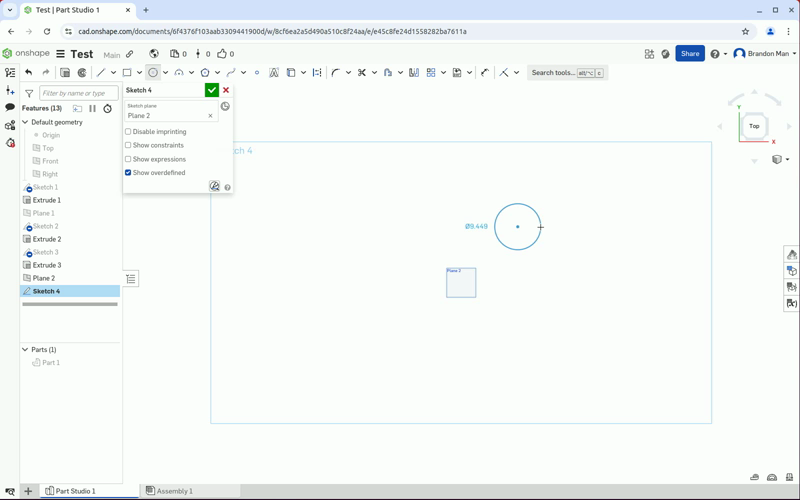
key(esc)
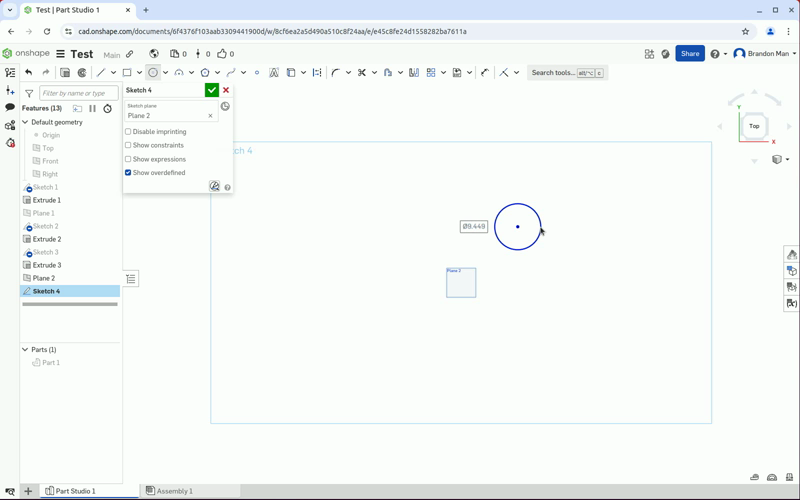
mouse_move(537, 217)
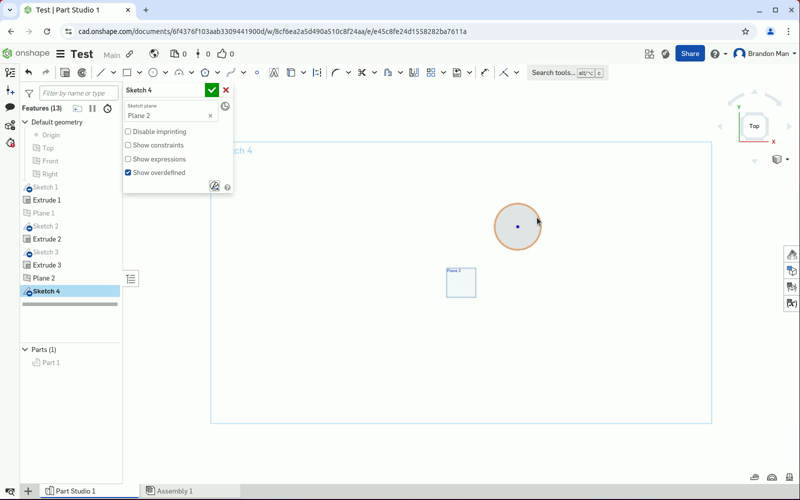
scroll(6)
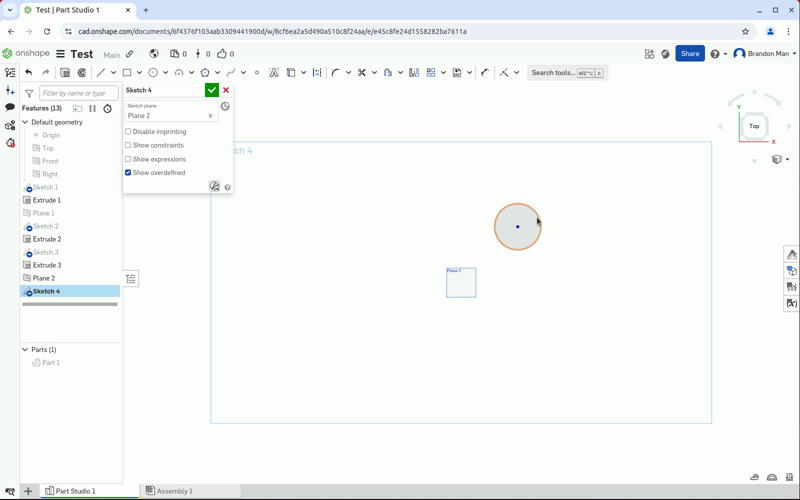
scroll(6)
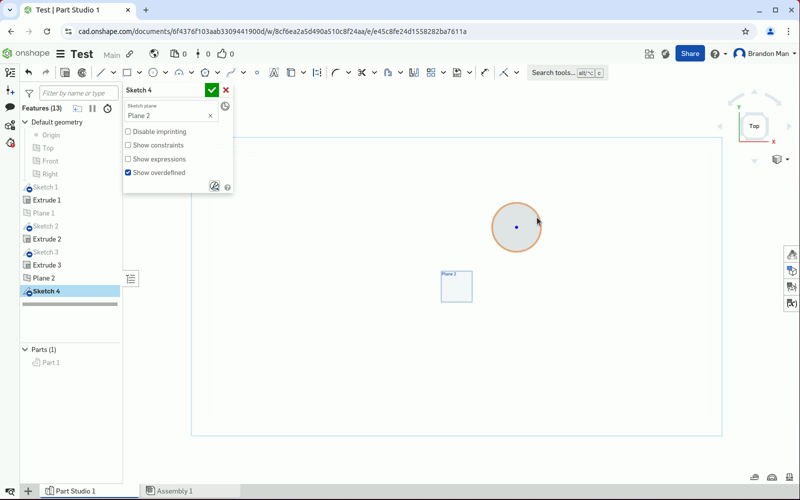
scroll(6)
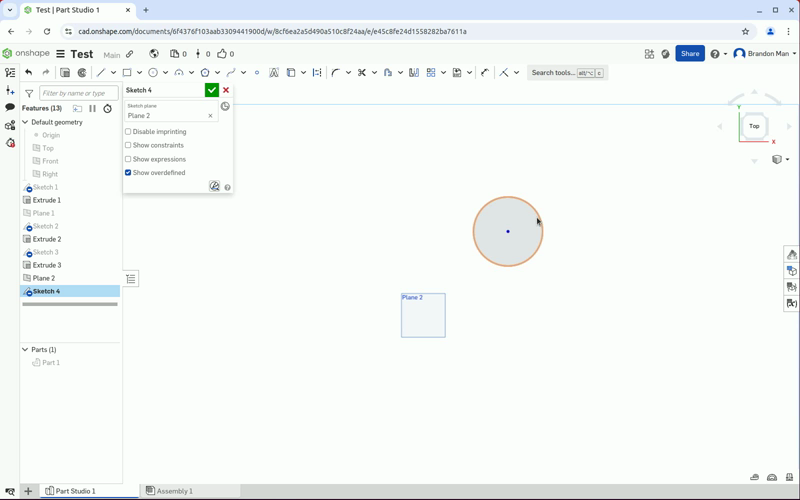
scroll(6)
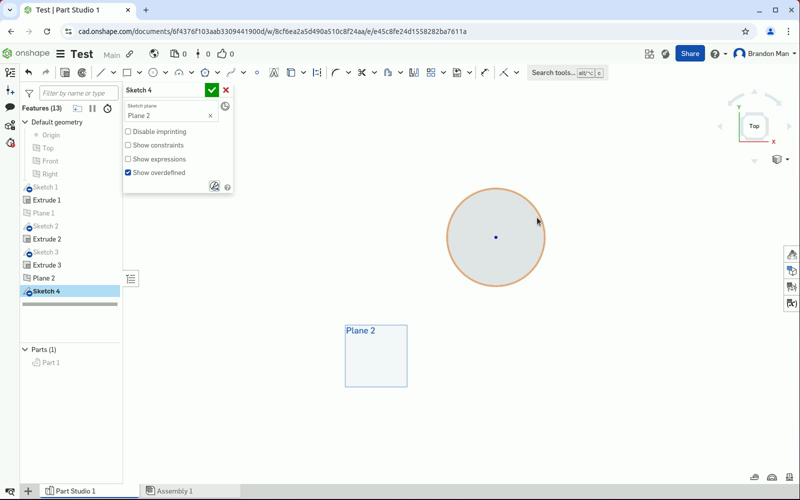
scroll(6)
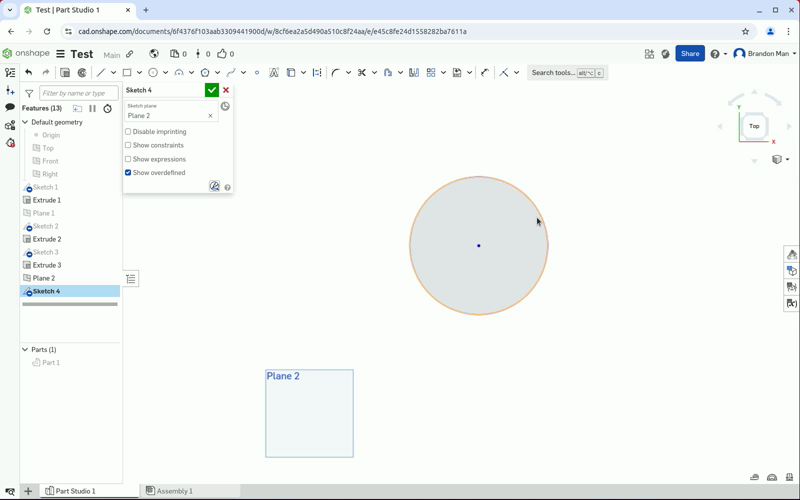
scroll(6)
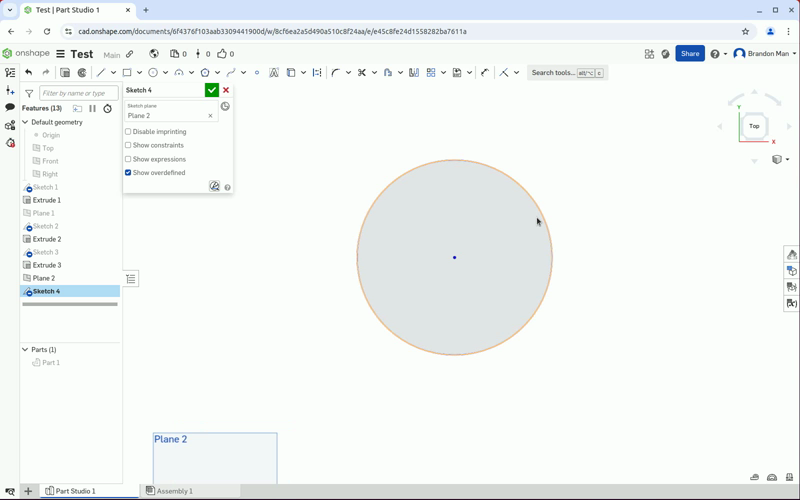
scroll(6)
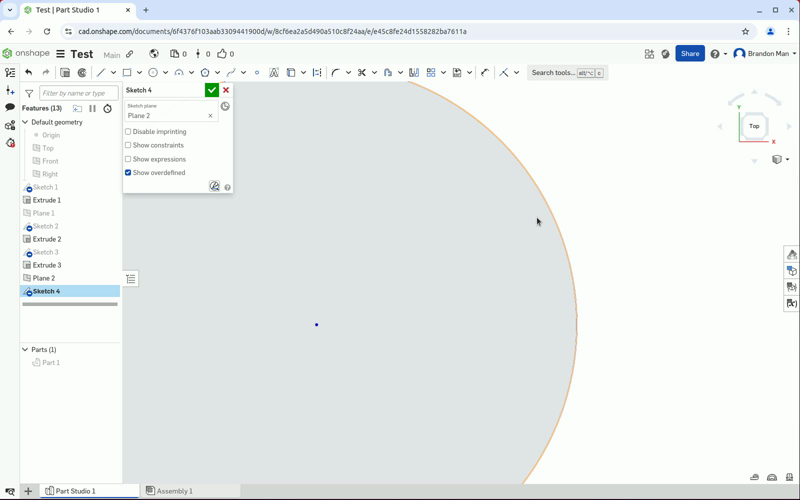
click(537, 217)
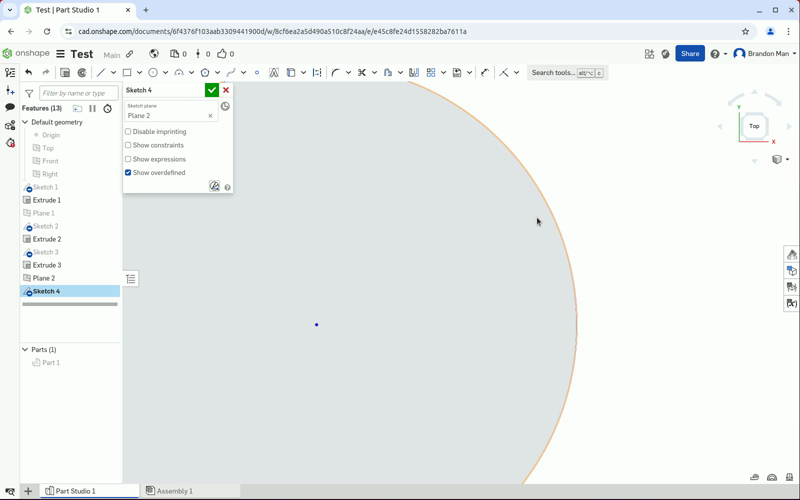
scroll(-6)
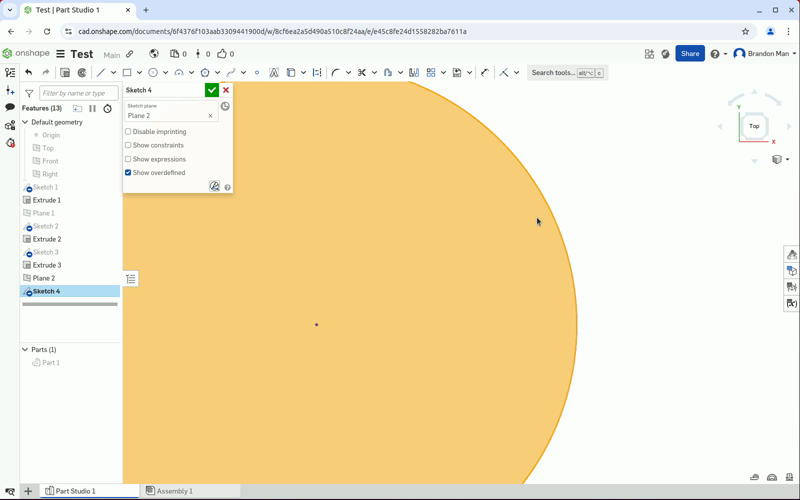
scroll(-6)
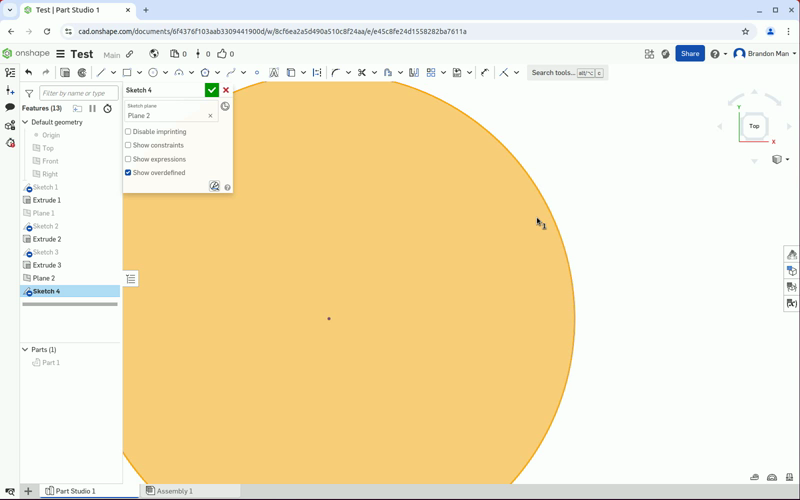
scroll(-6)
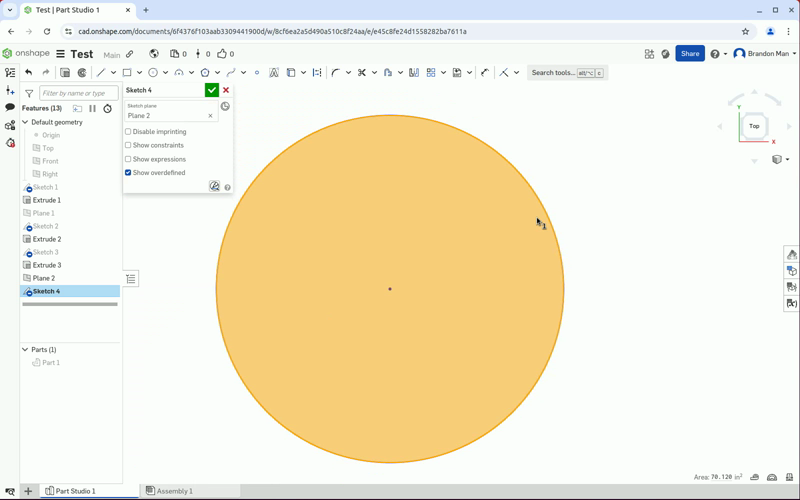
scroll(-6)
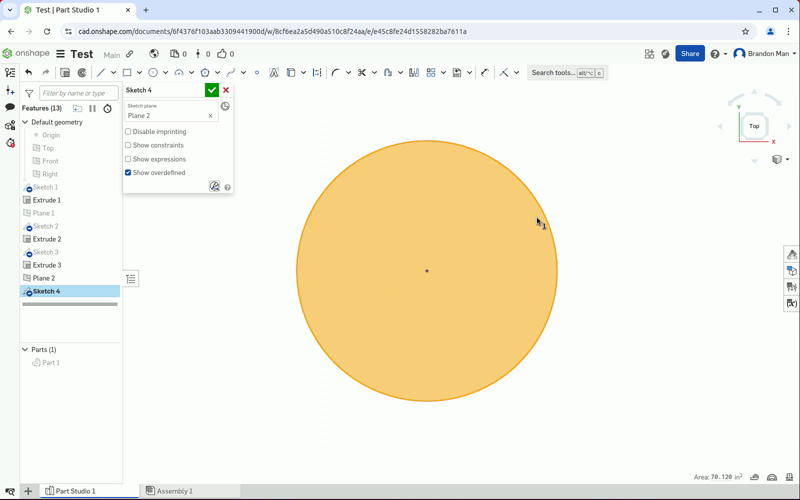
scroll(-6)
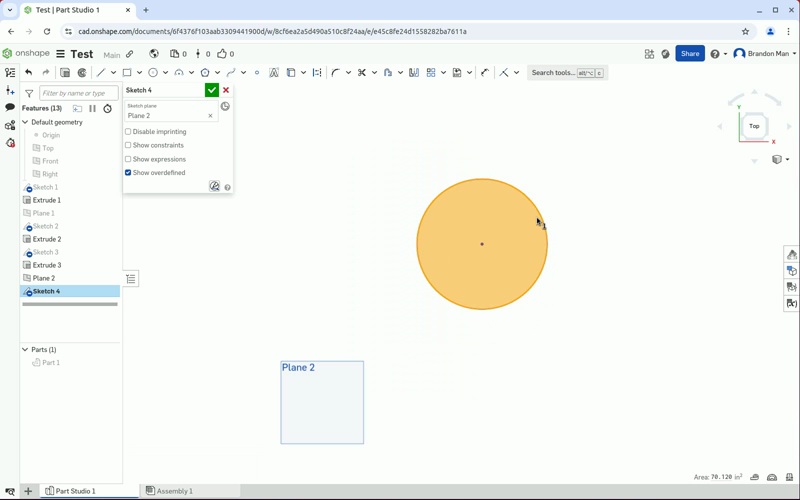
scroll(-6)
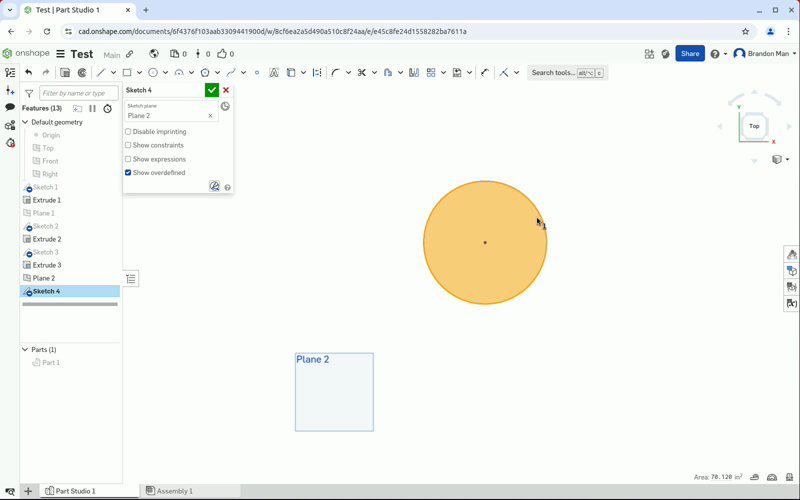
scroll(-6)
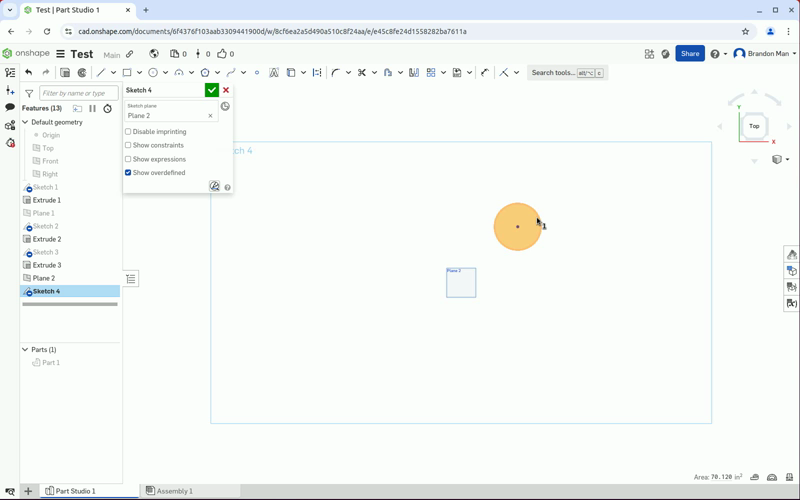
mouse_move(73, 352)
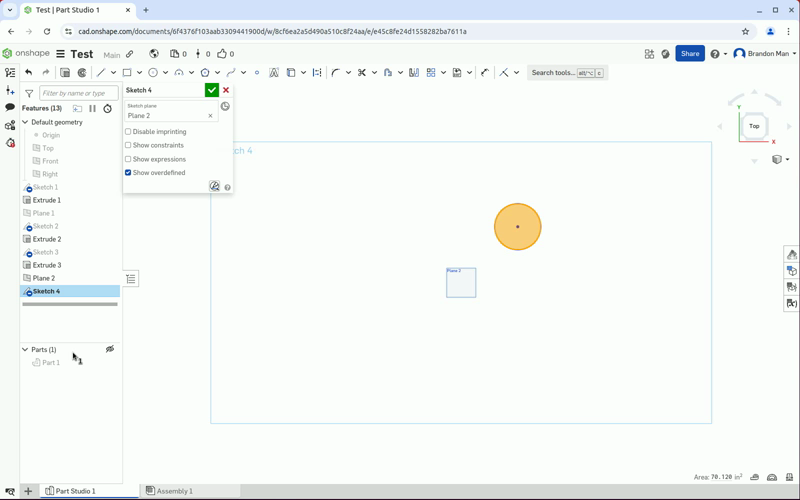
key(shift+y)
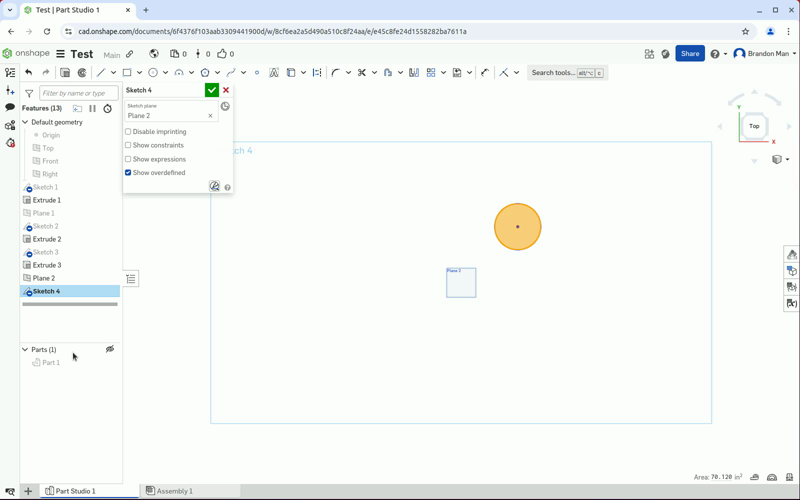
key(shift+e)
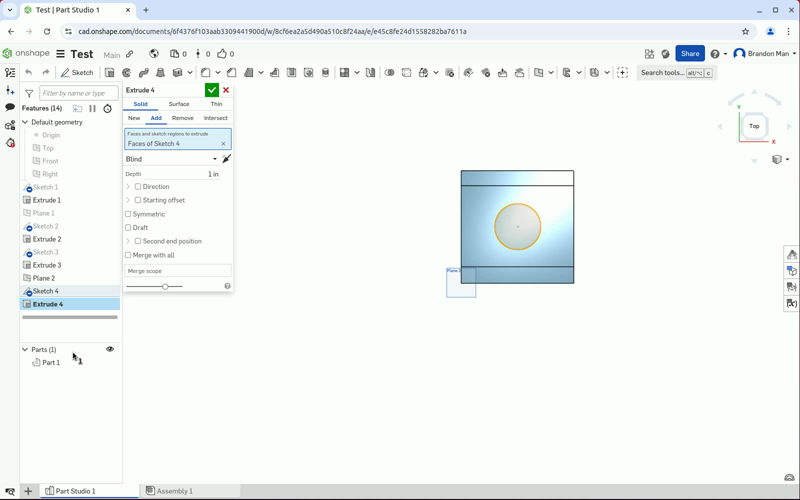
mouse_move(143, 106)
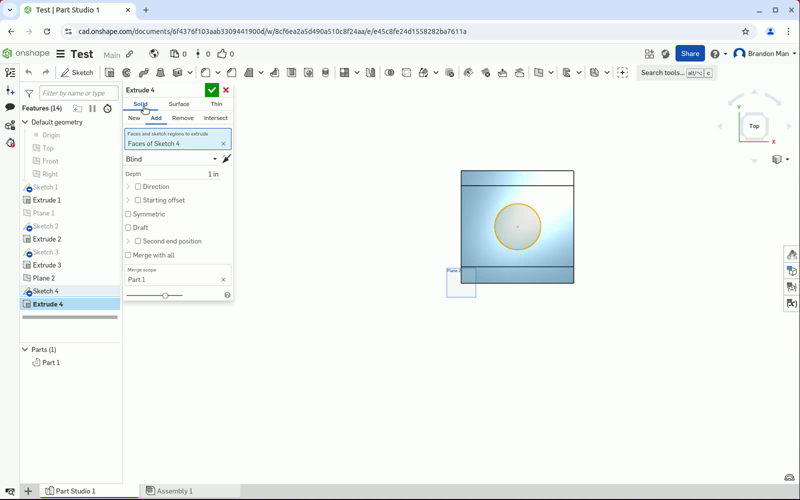
click(143, 106)
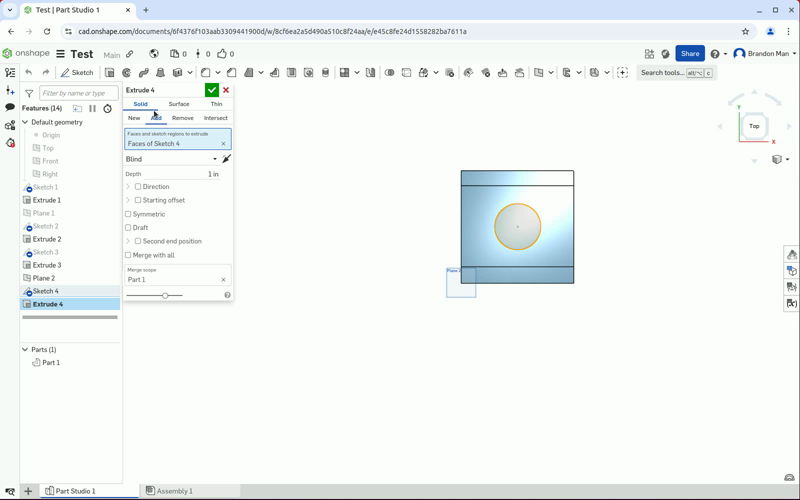
mouse_move(186, 120)
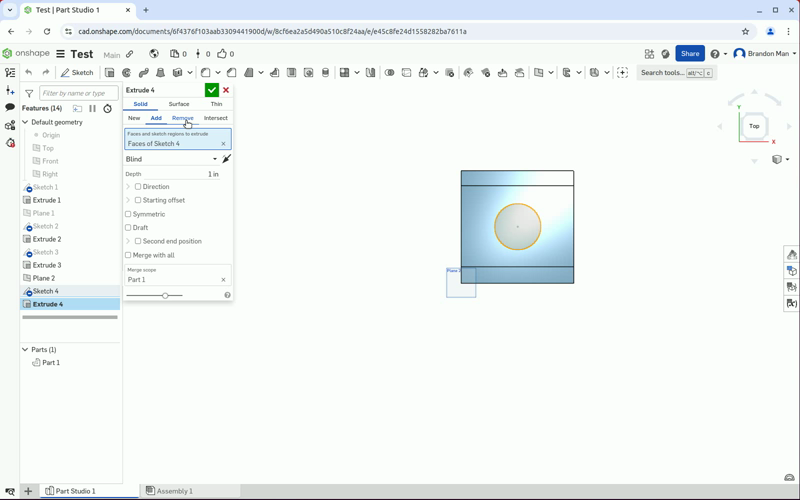
click(186, 120)
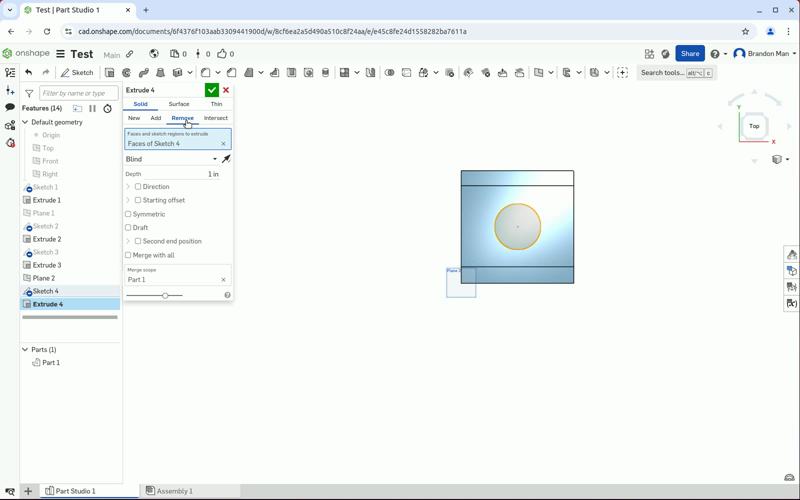
key(tab, 4)
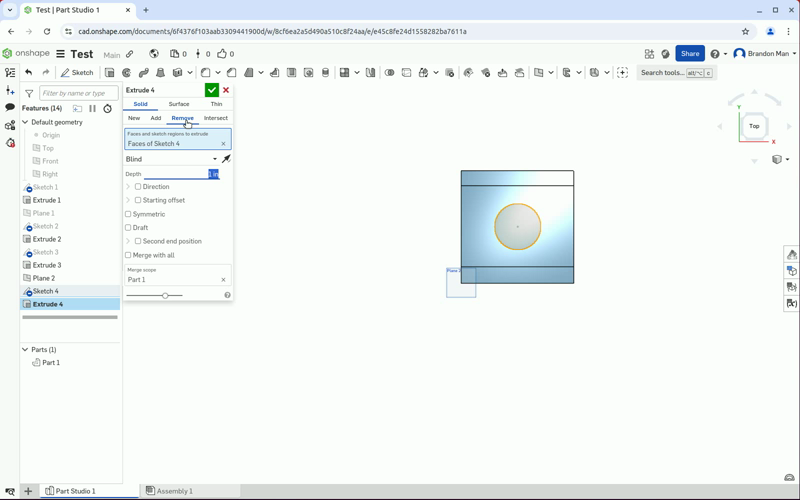
text(9.147)
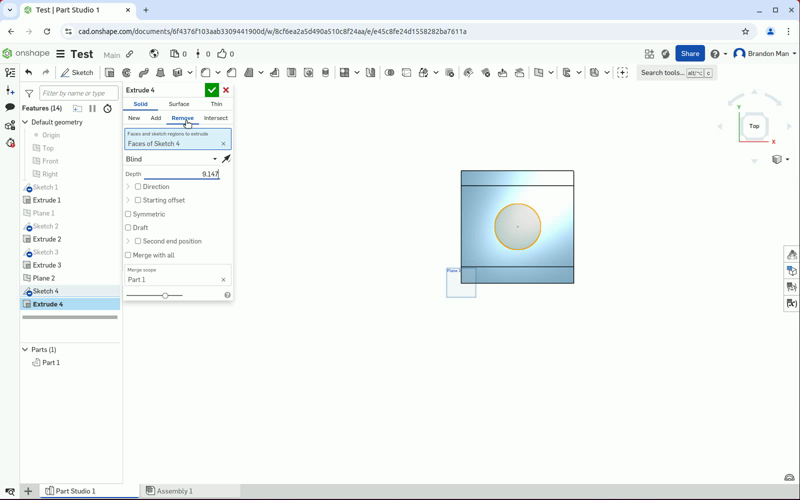
key(tab, 6)
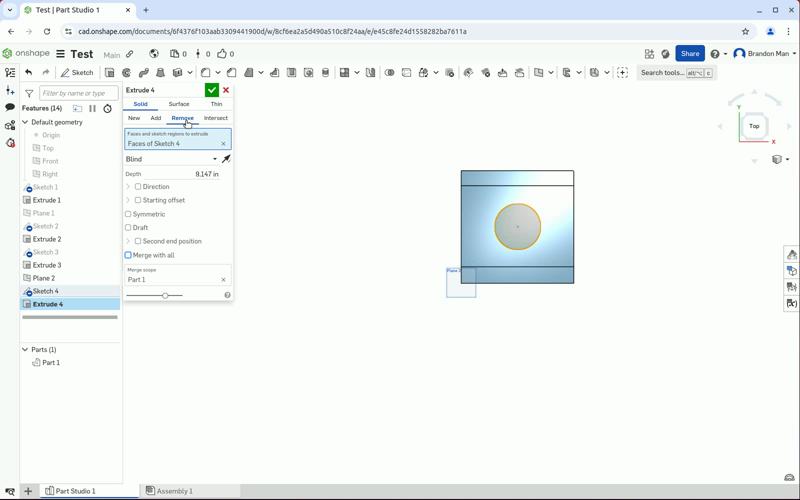
key(space)
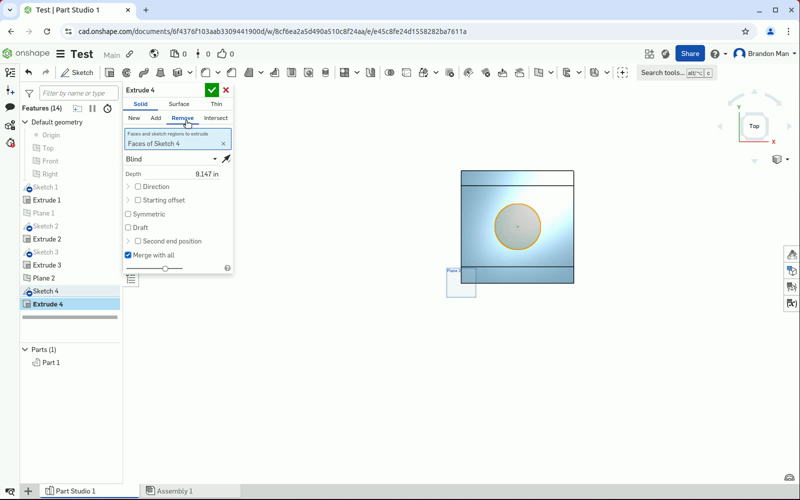
key(enter)
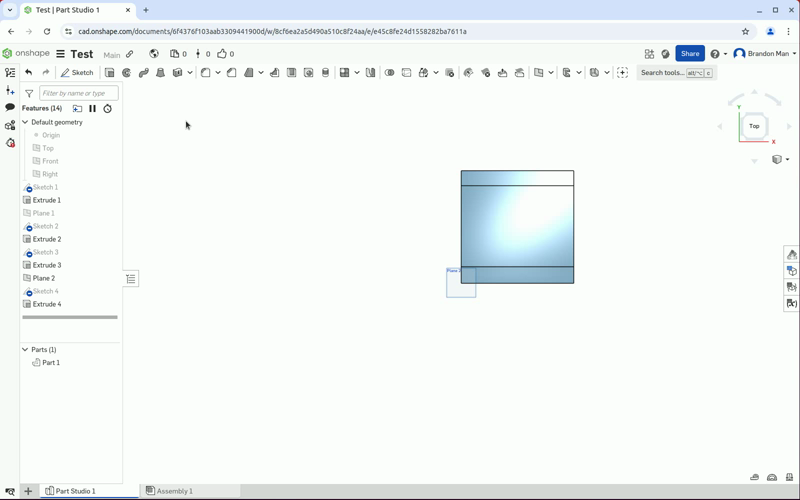
key(shift+h)
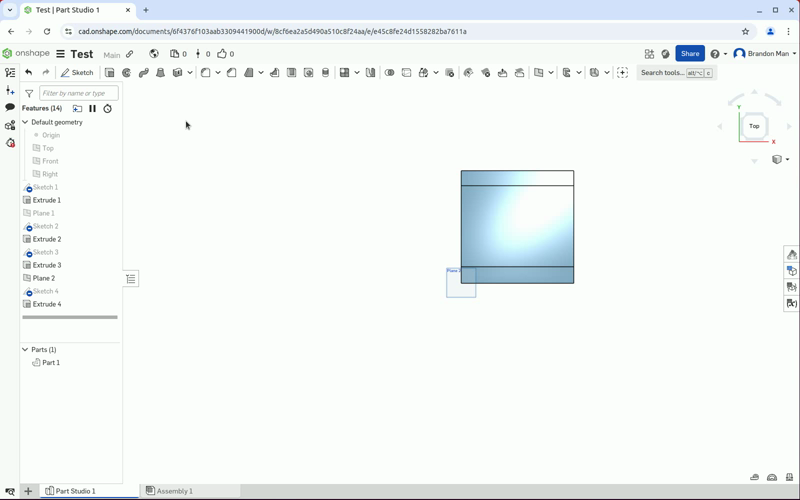
key(shift+h)
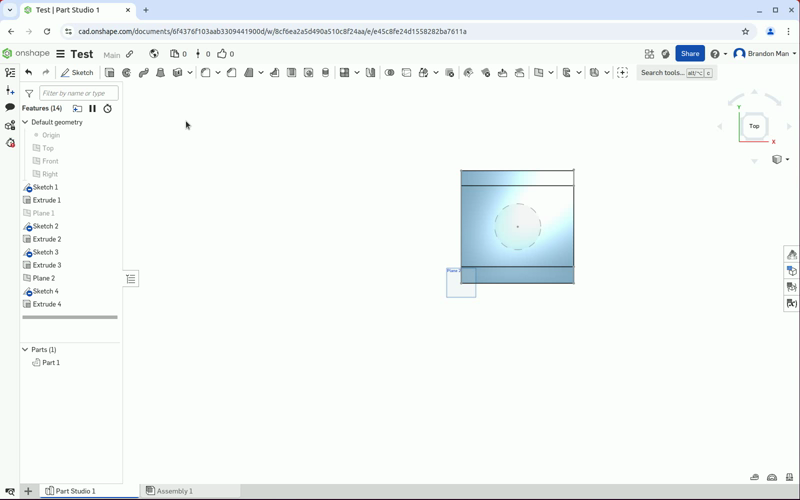
key(shift+7)
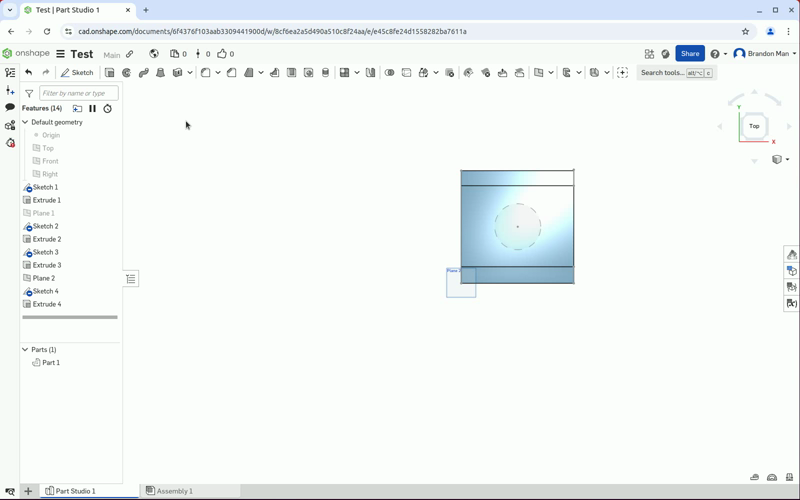
key(up, 3)
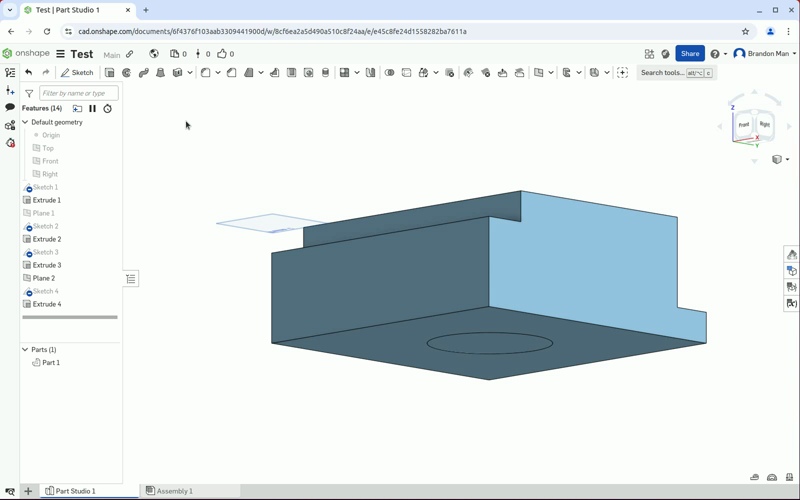
key(left, 3)
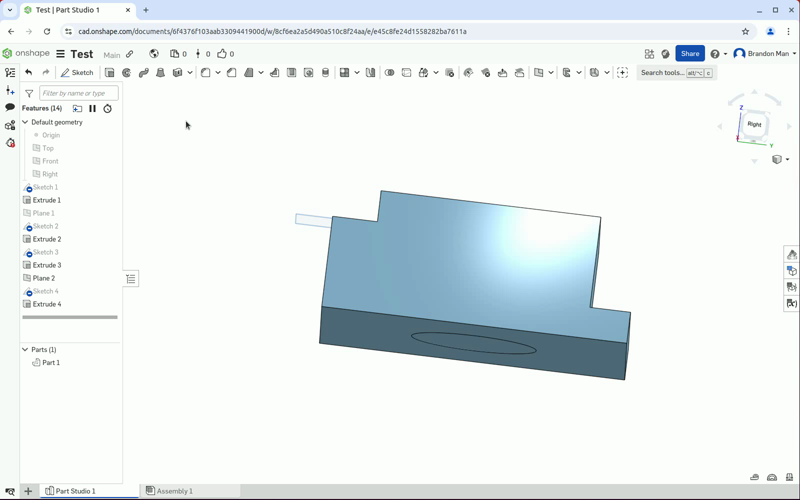
key(right, 3)
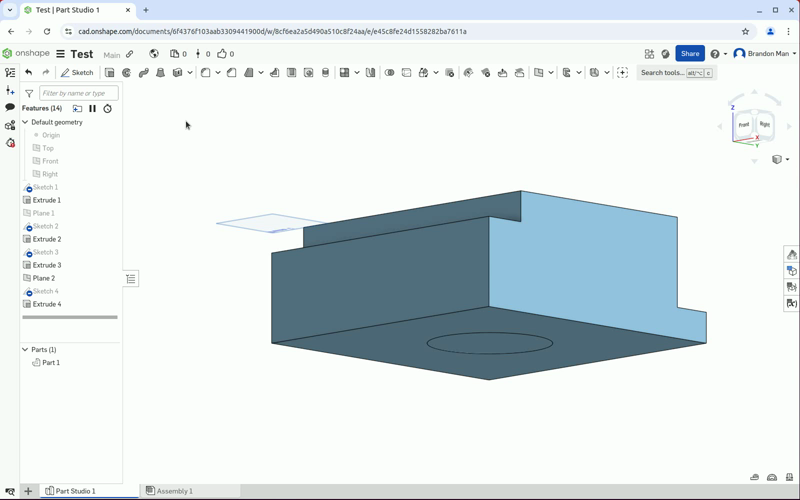
key(down, 3)
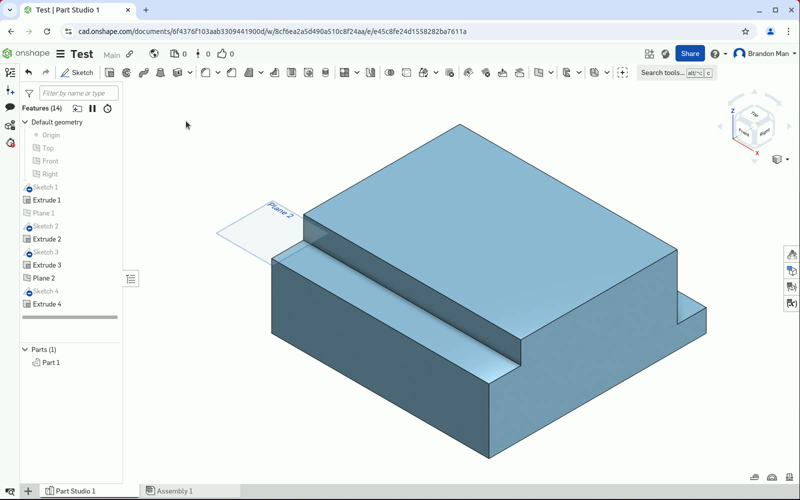
mouse_move(73, 189)
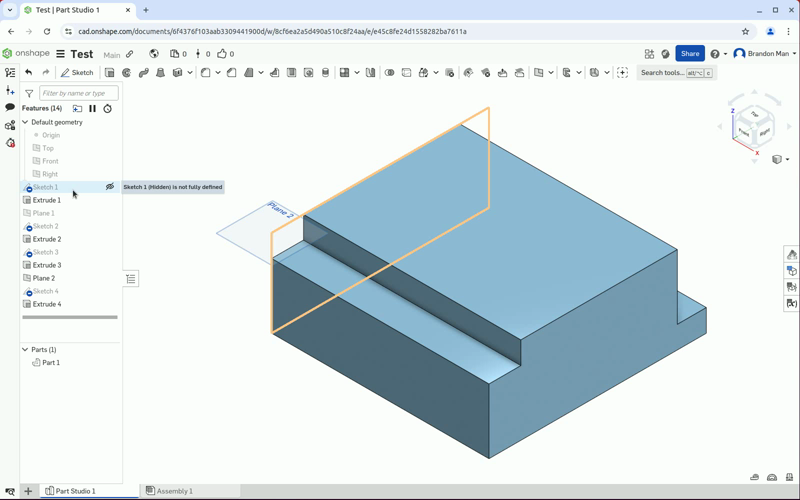
click(73, 189)